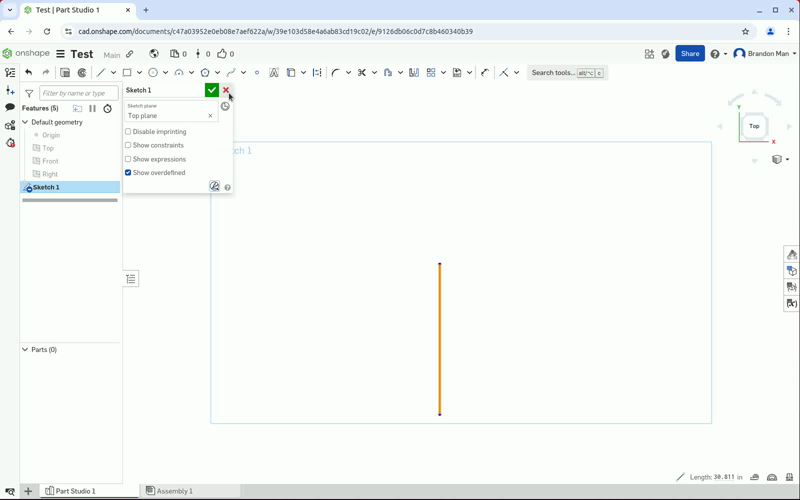
key(shift+h)
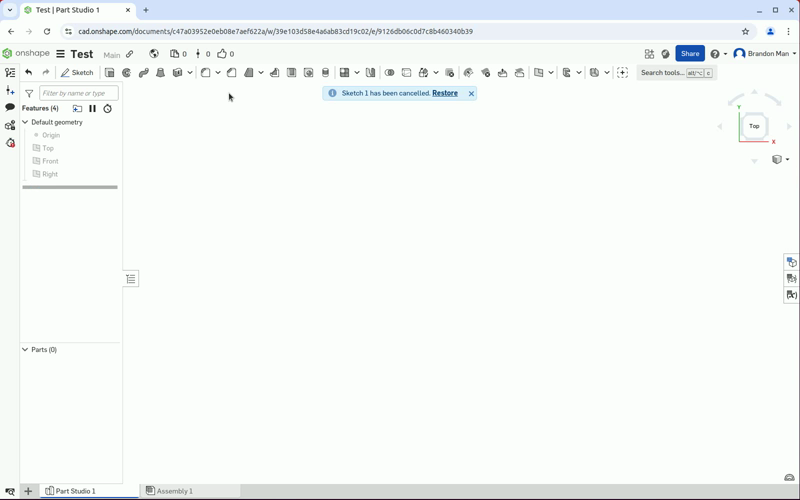
mouse_move(73, 352)
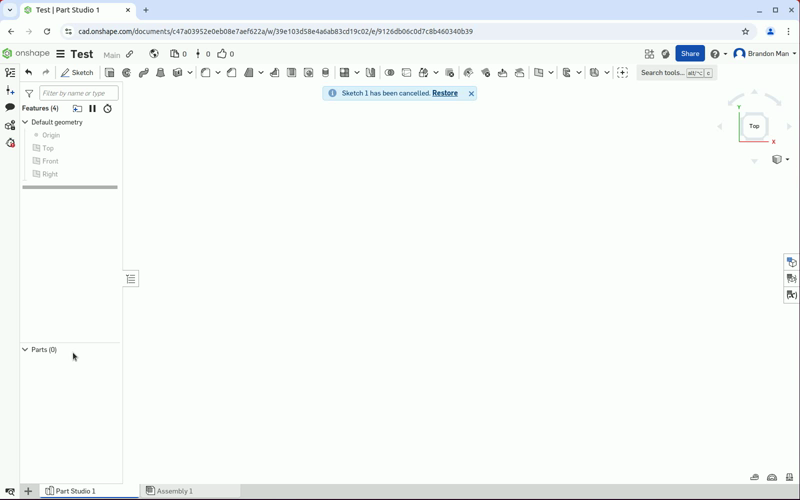
key(y)
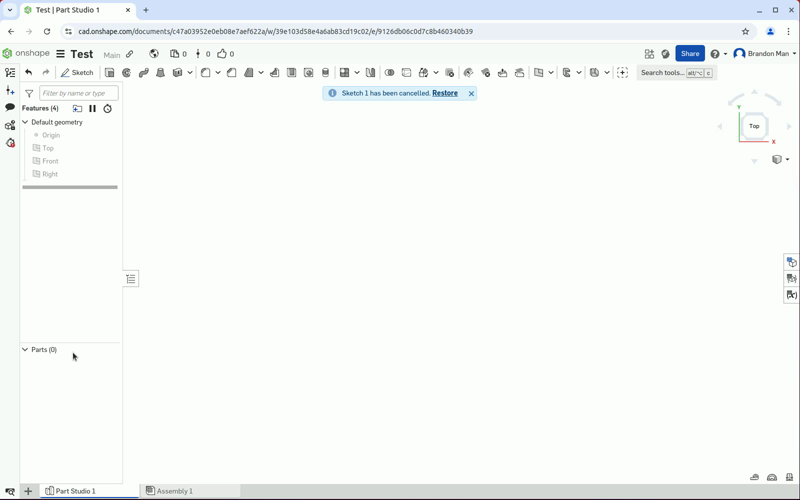
key(shift+p)
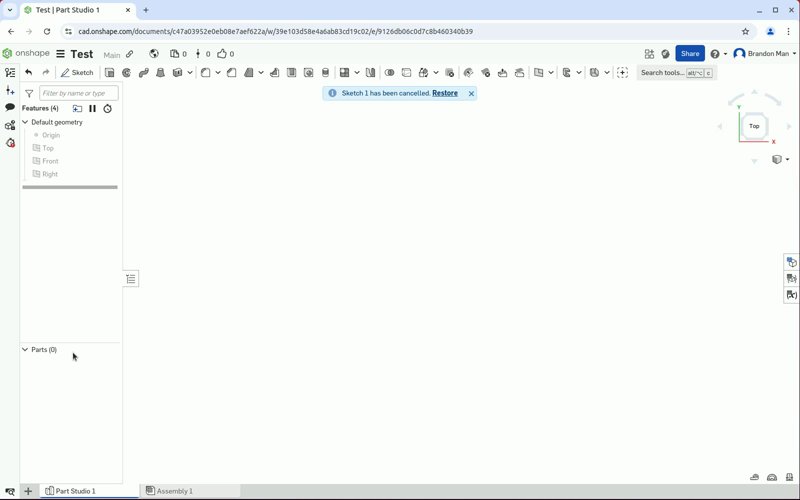
key(space)
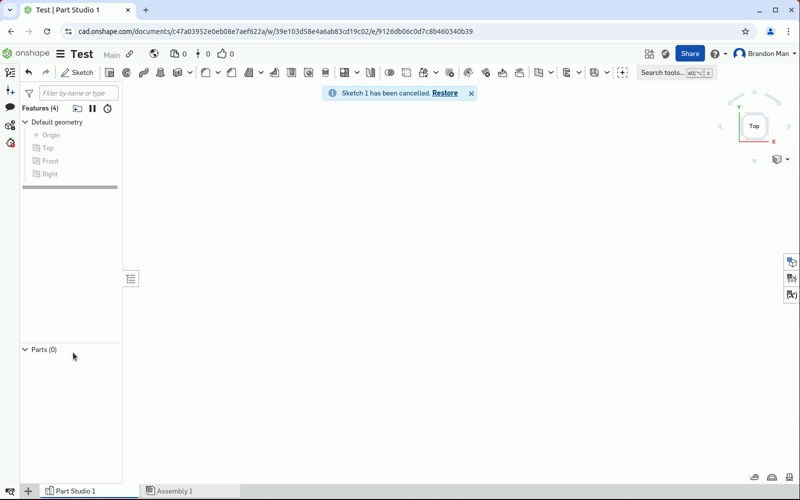
key_down(shift)
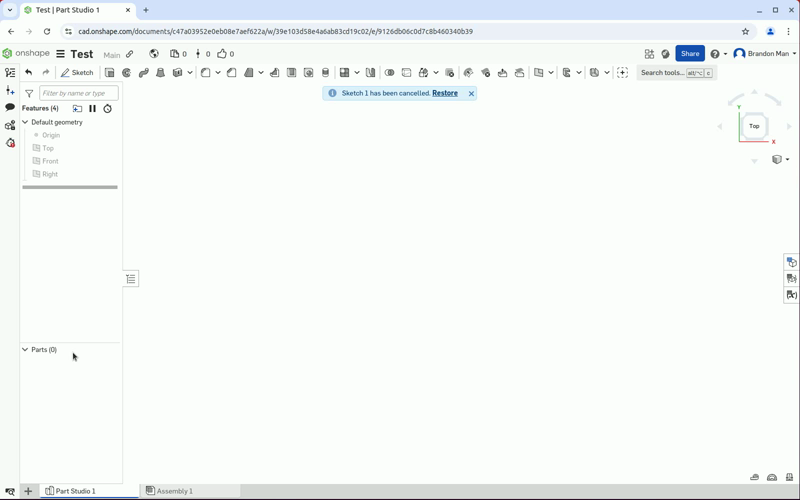
key(up)
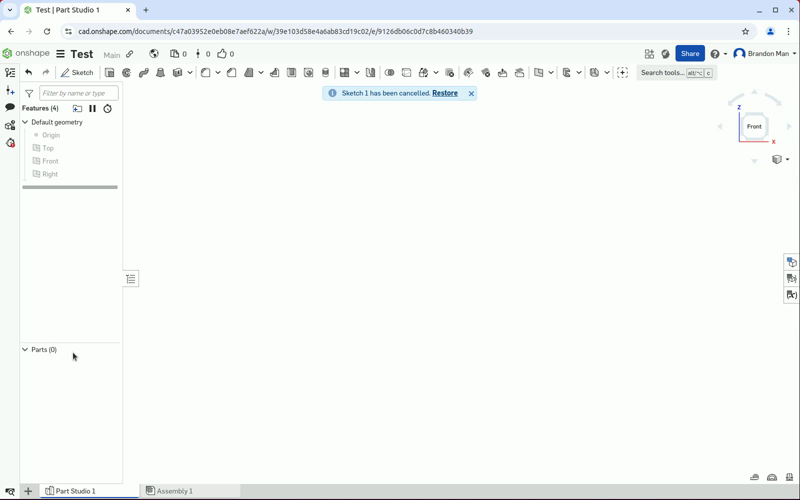
key_up(shift)
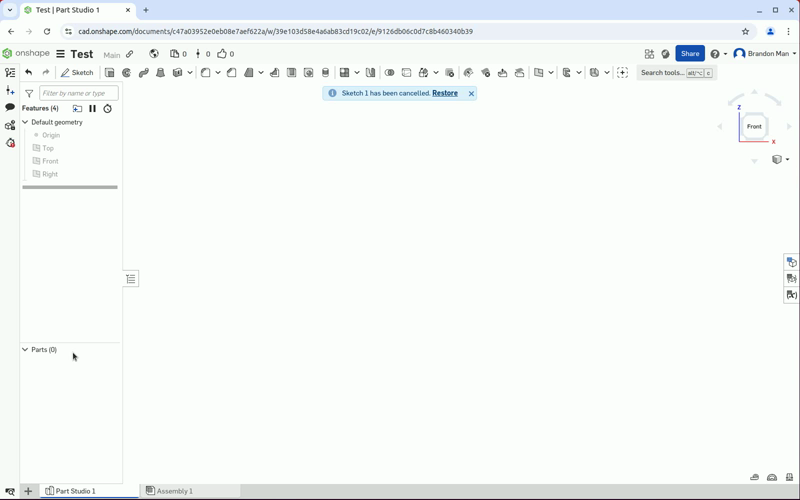
key(space)
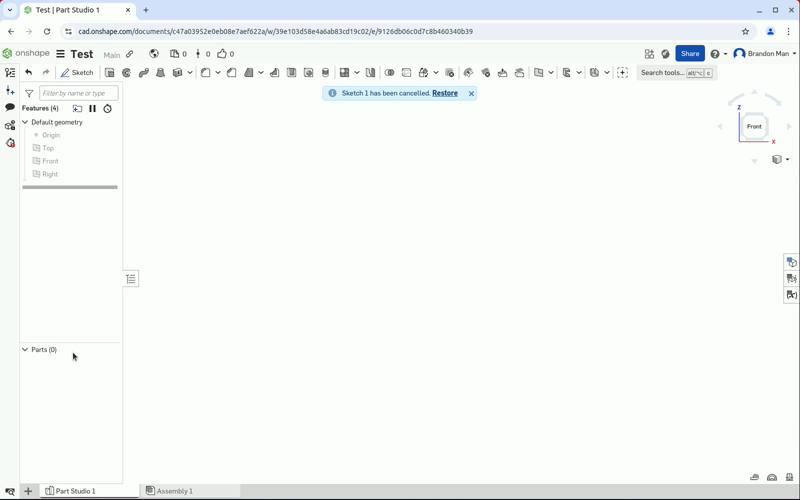
key_down(shift)
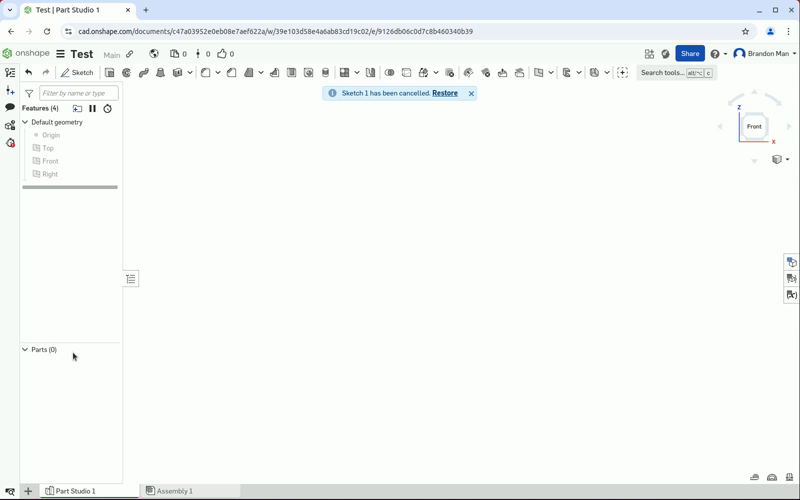
key(left)
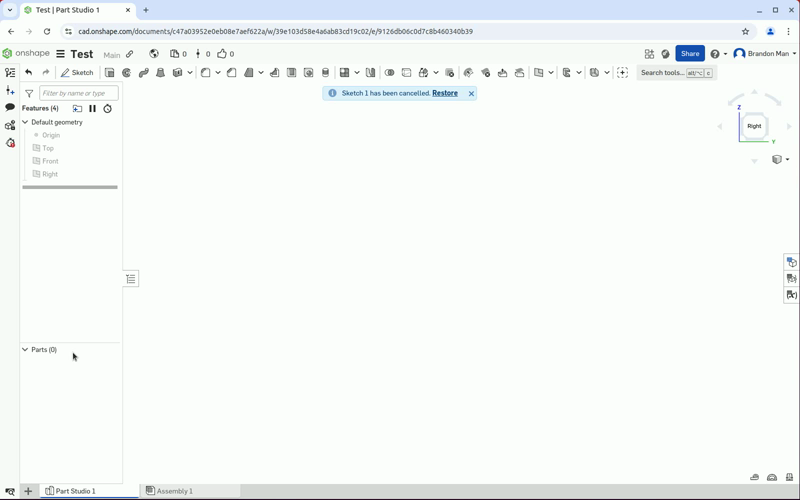
key_up(shift)
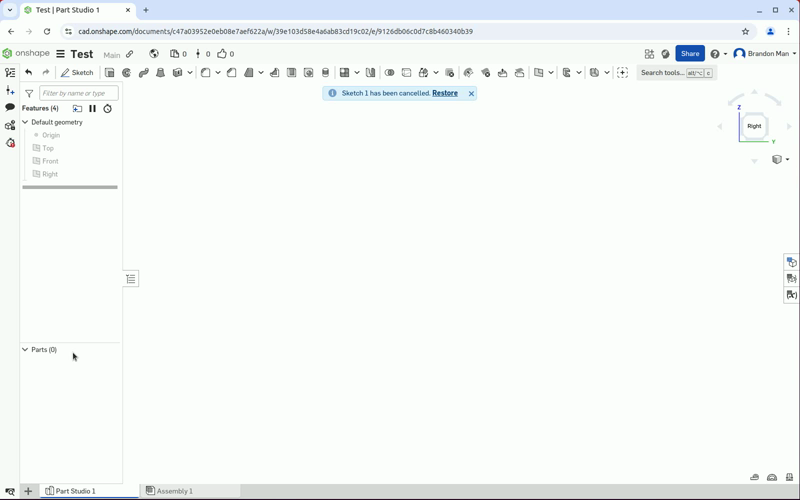
mouse_move(73, 352)
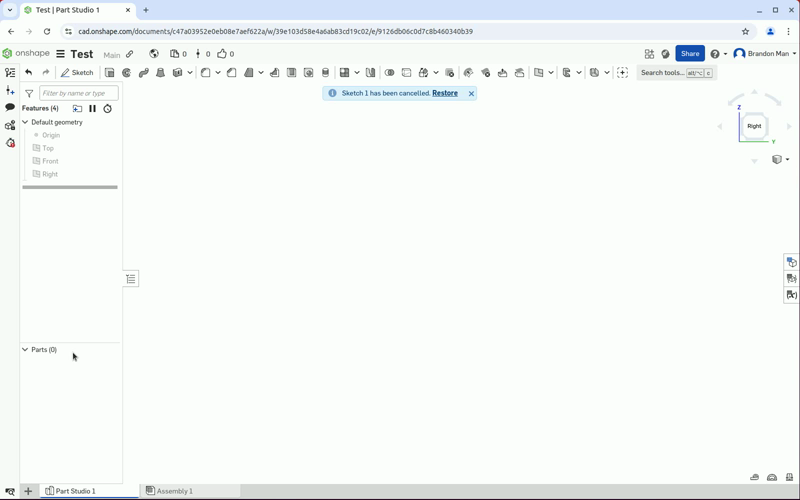
key(shift+y)
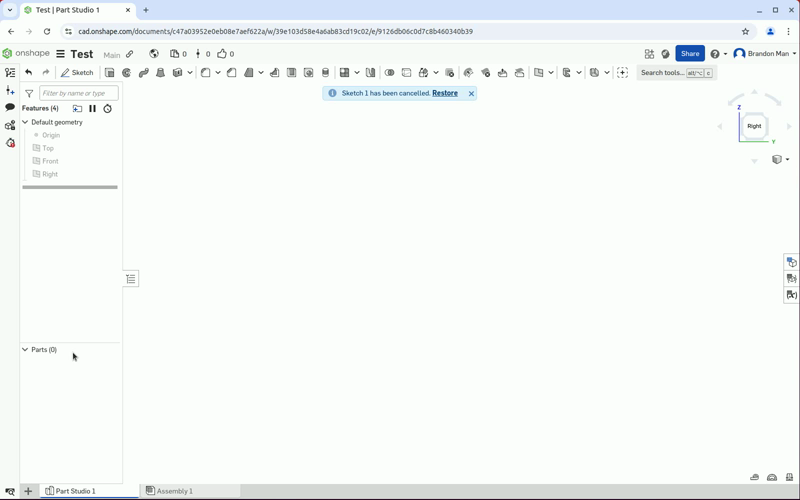
key(shift+s)
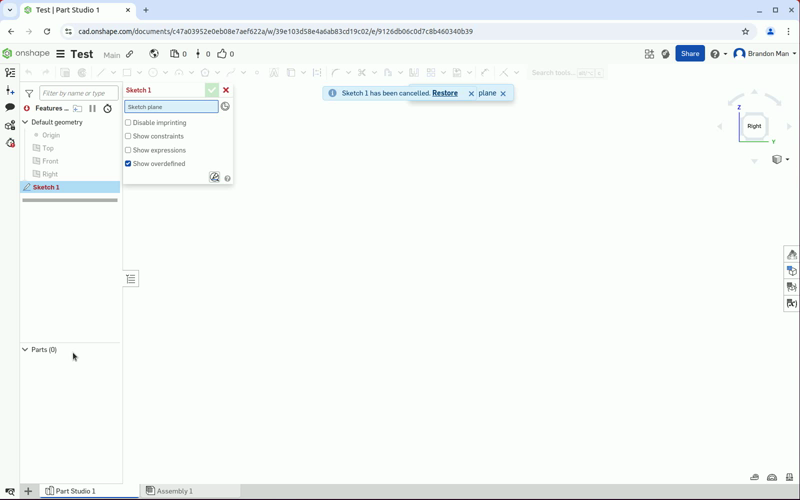
mouse_move(73, 176)
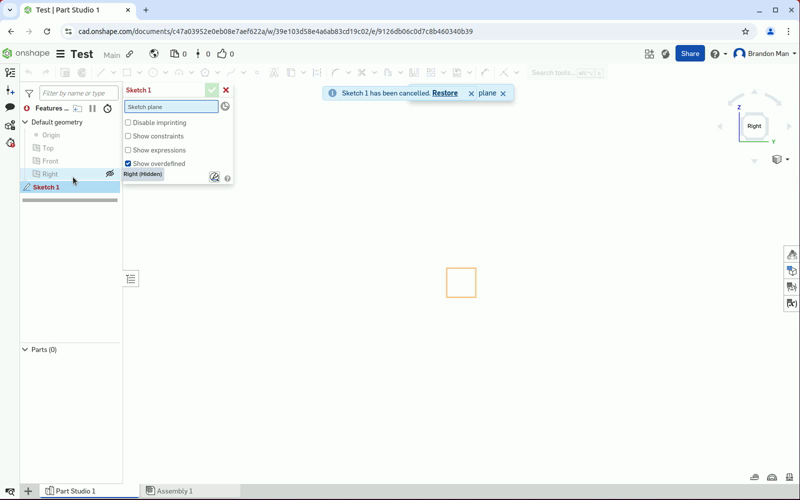
click(73, 176)
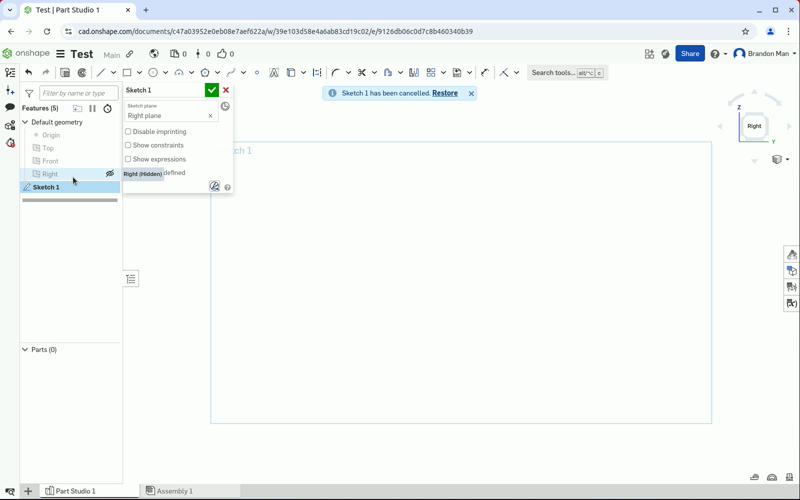
mouse_move(73, 352)
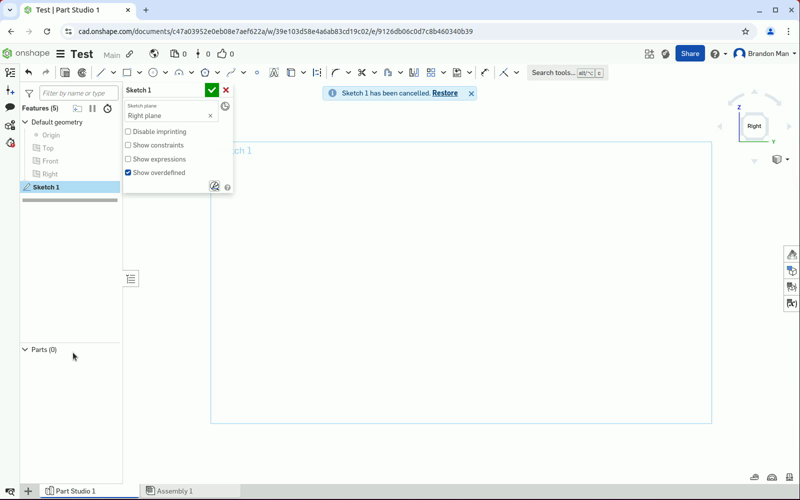
key(y)
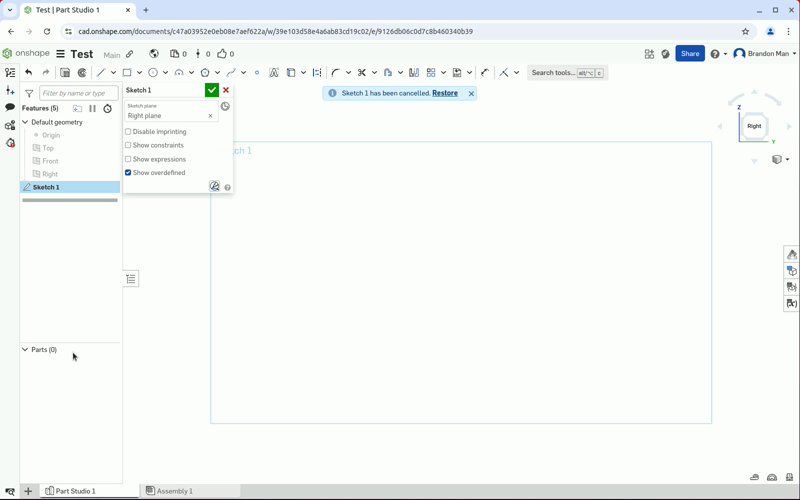
key(l)
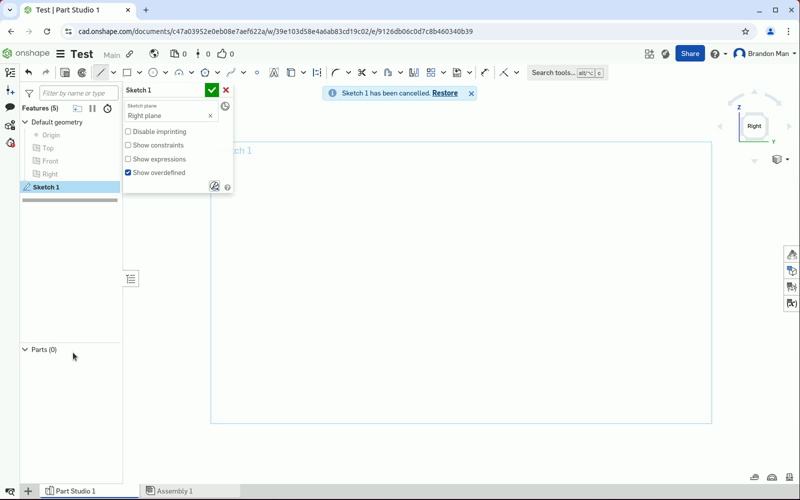
key_down(shift)
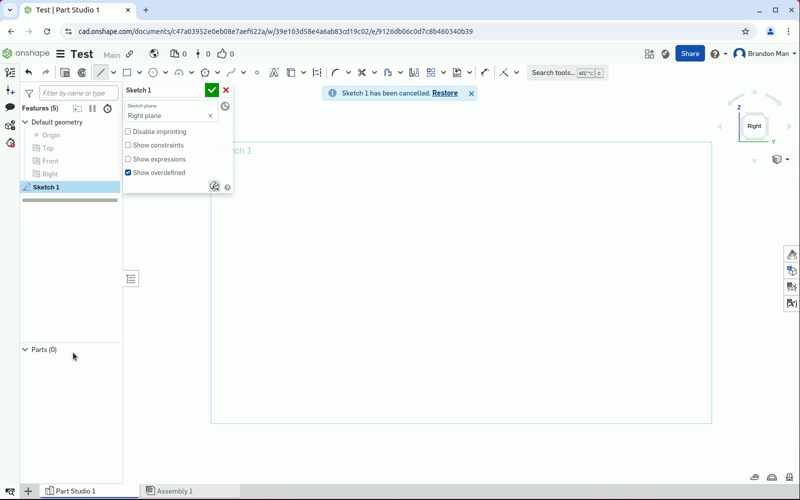
mouse_move(460, 282)
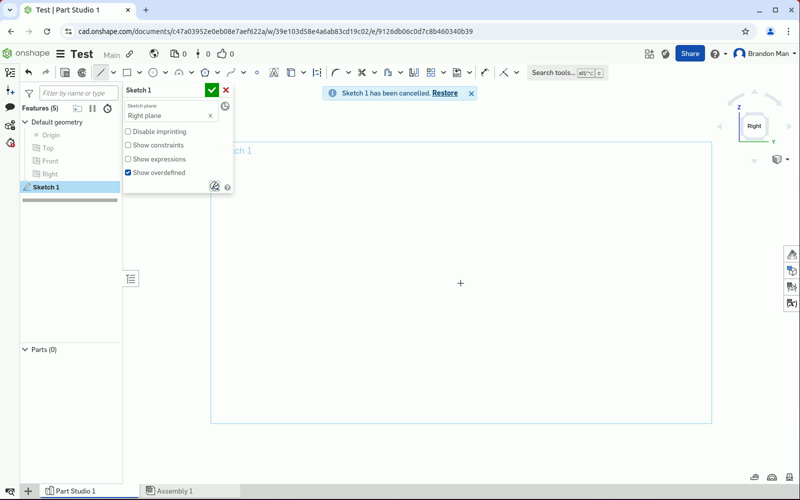
click(460, 282)
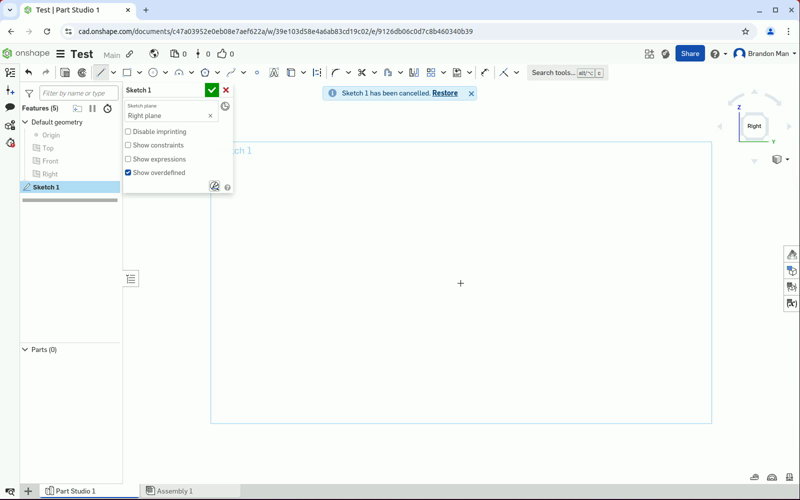
key_up(shift)
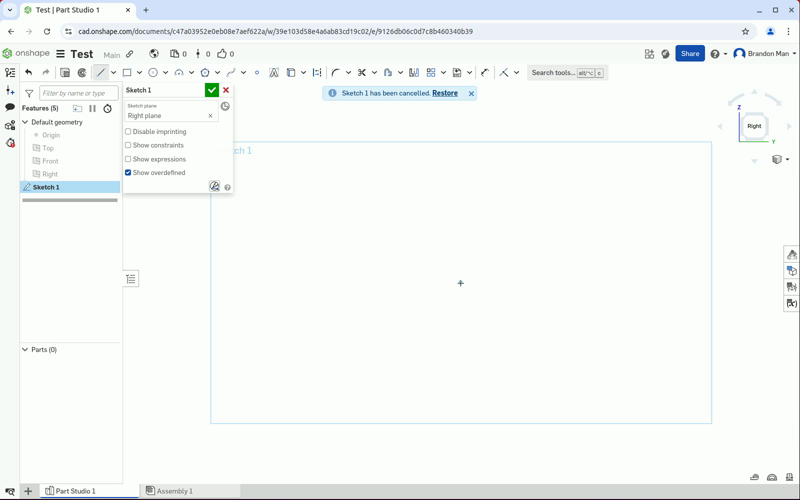
key_down(shift)
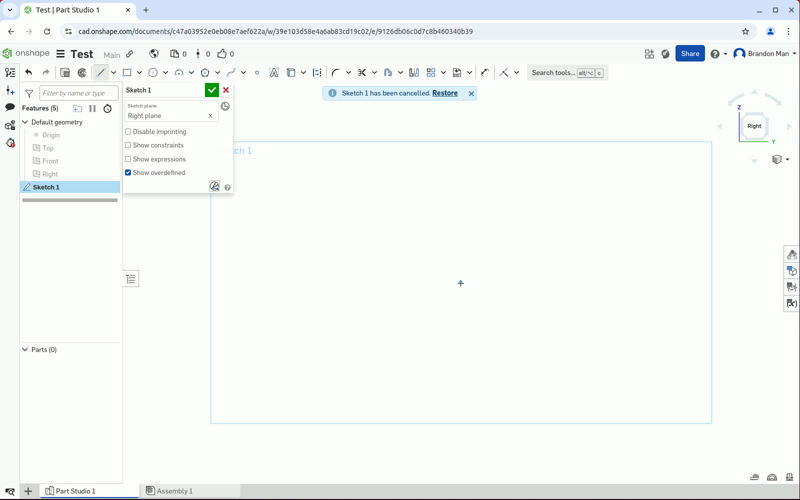
mouse_move(532, 282)
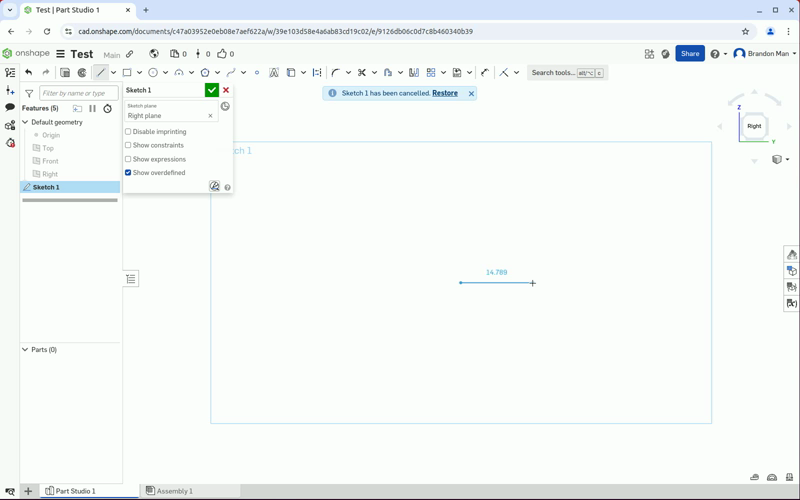
click(532, 282)
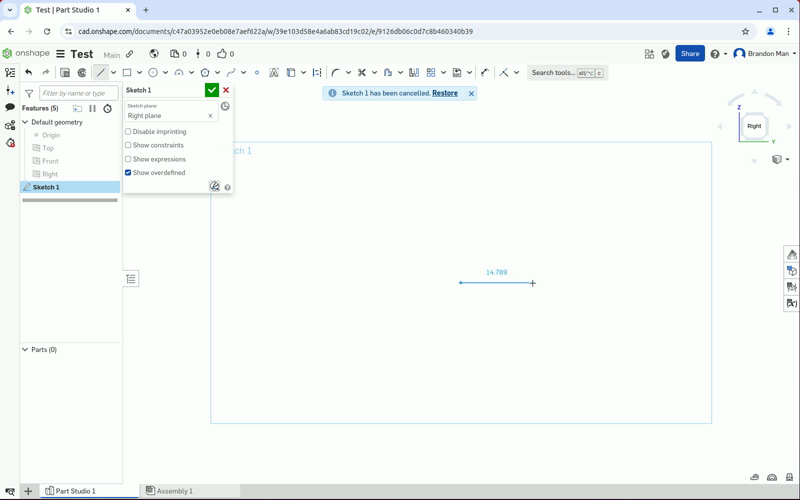
key_up(shift)
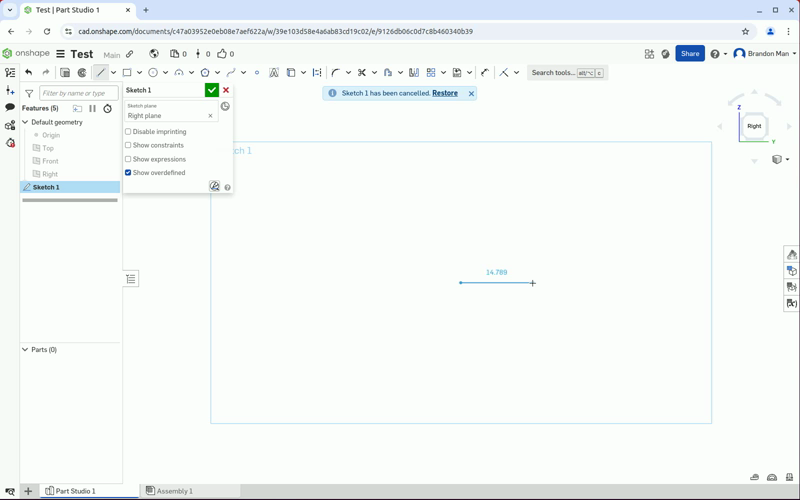
key_down(shift)
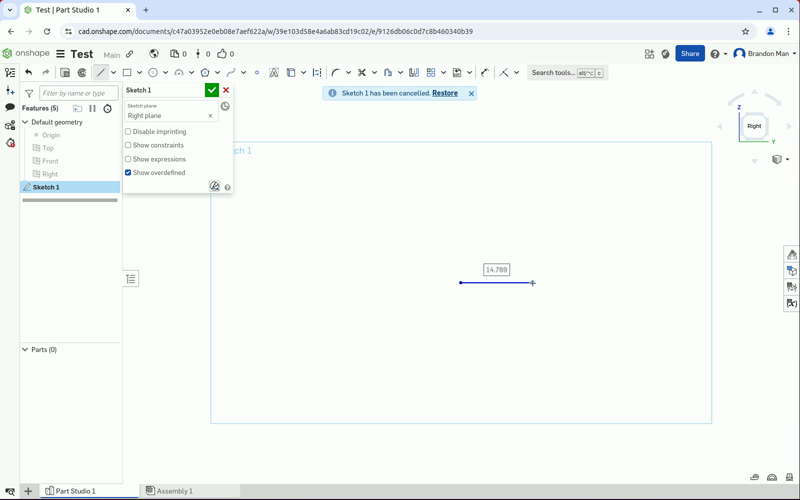
mouse_move(562, 282)
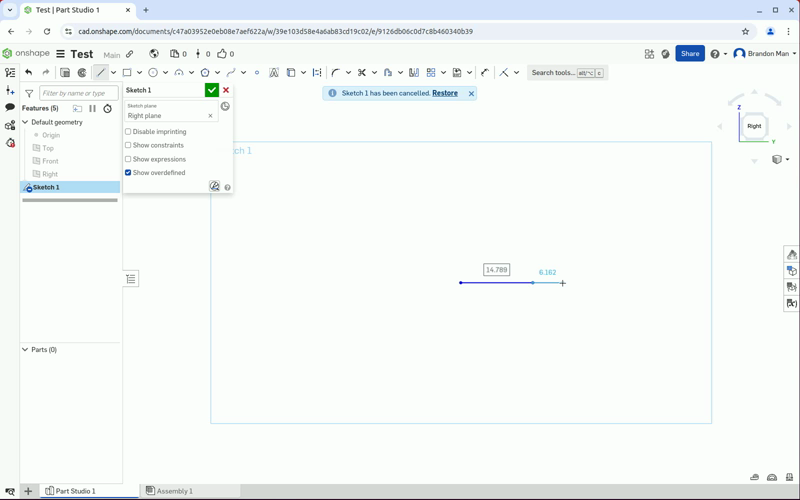
mouse_move(532, 231)
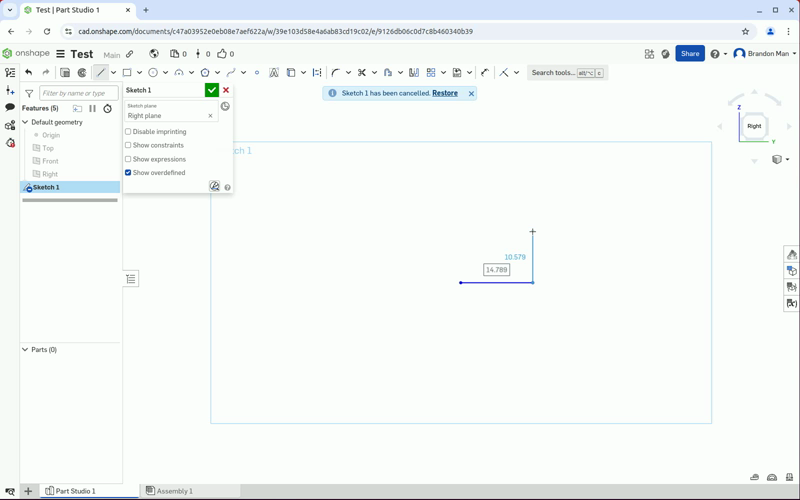
click(532, 231)
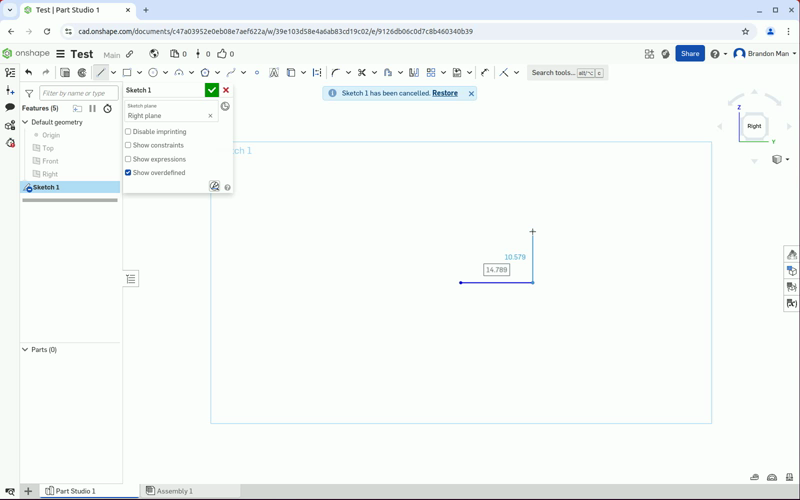
key_up(shift)
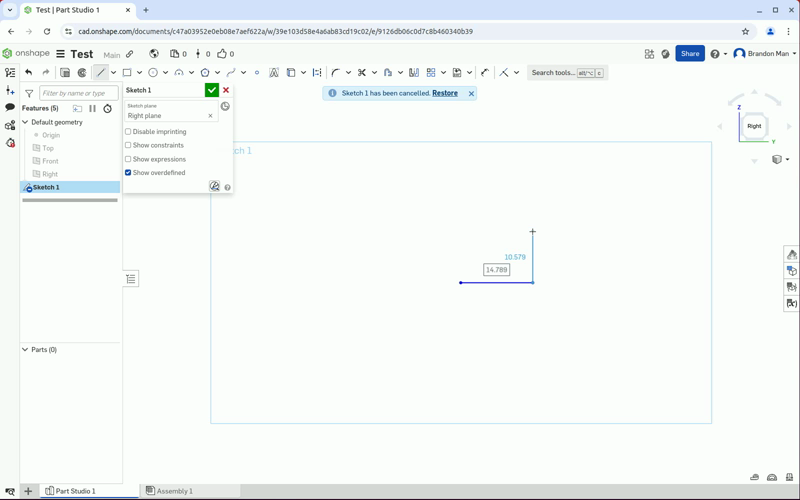
key_down(shift)
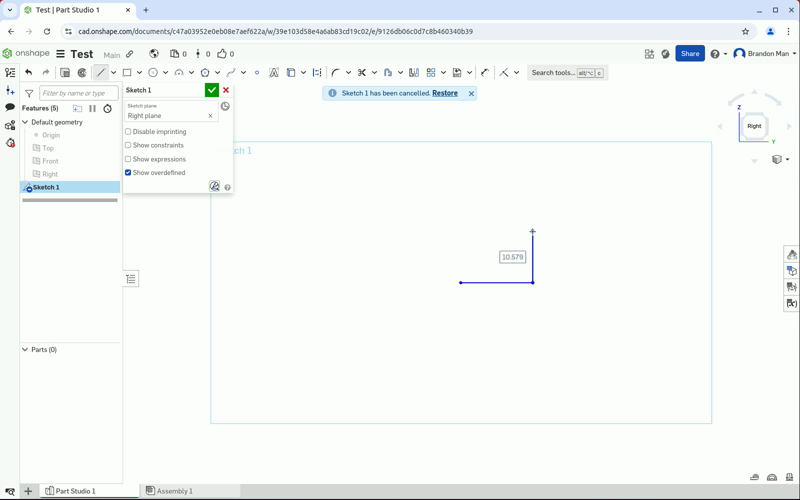
mouse_move(562, 231)
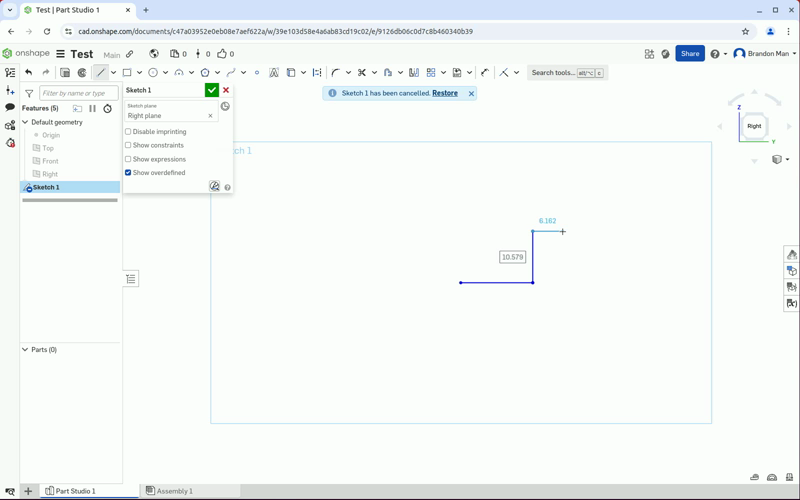
mouse_move(512, 231)
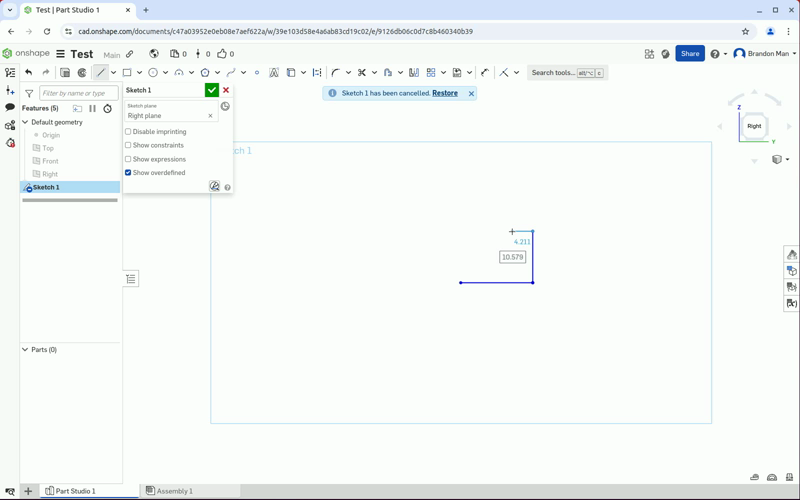
click(512, 231)
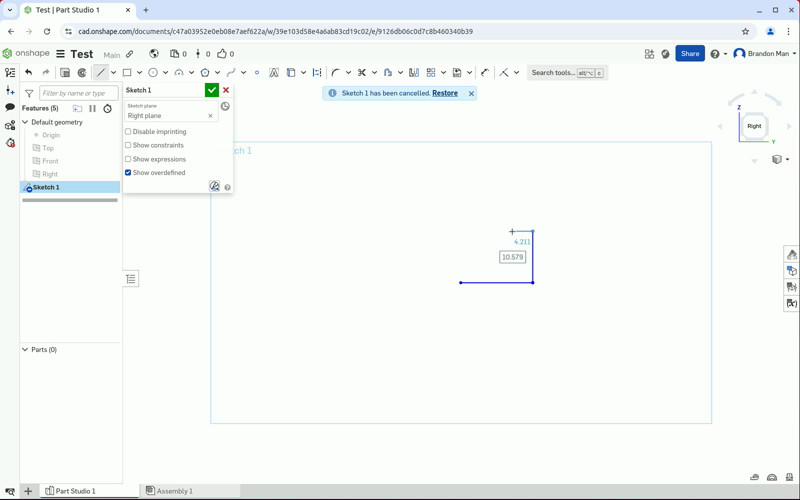
key_up(shift)
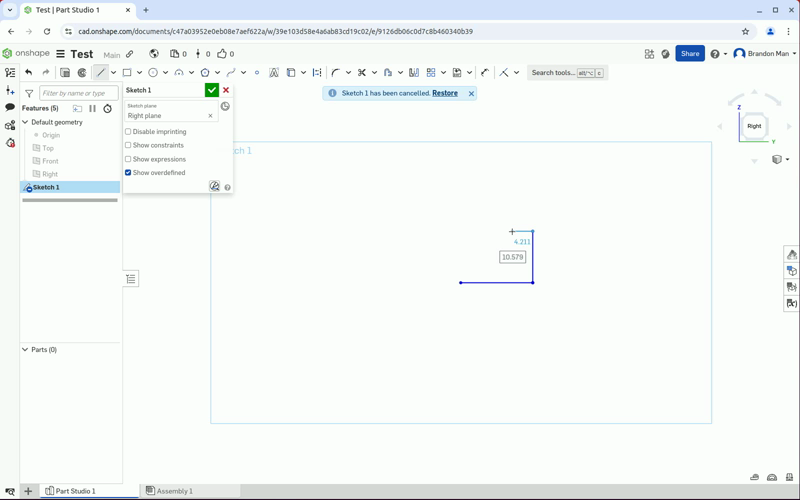
key_down(shift)
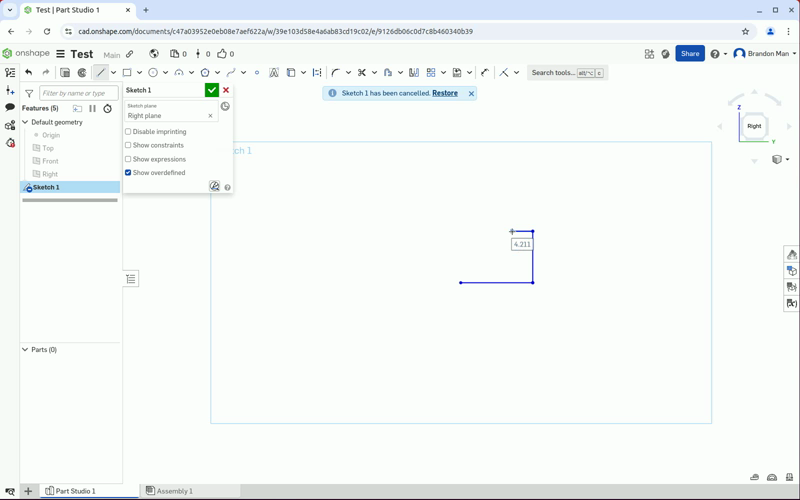
mouse_move(542, 231)
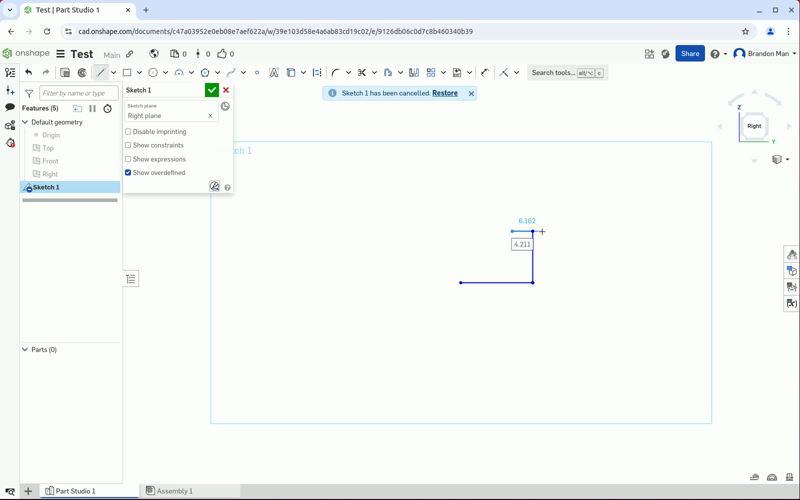
mouse_move(512, 252)
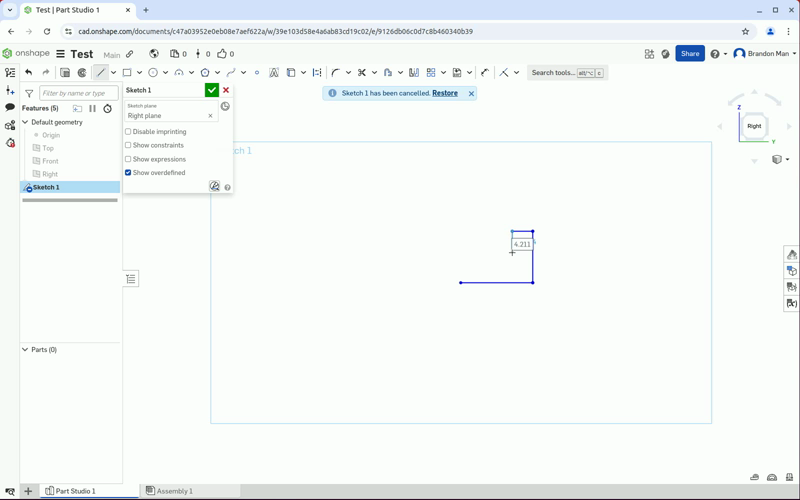
click(512, 252)
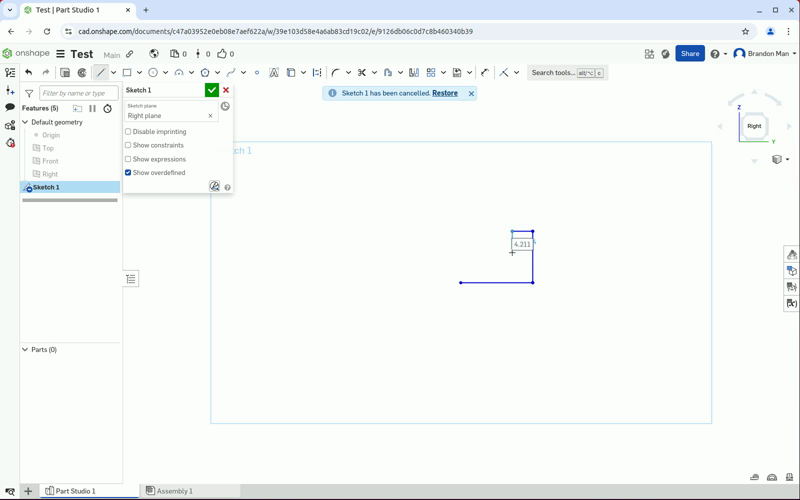
key_up(shift)
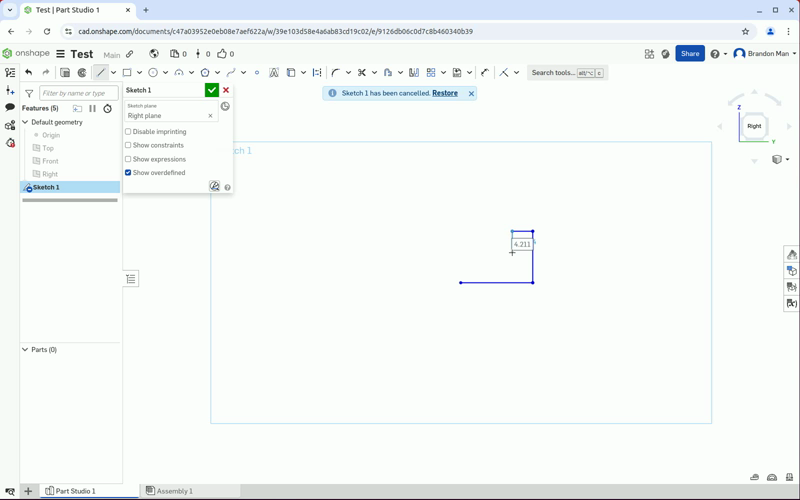
key_down(shift)
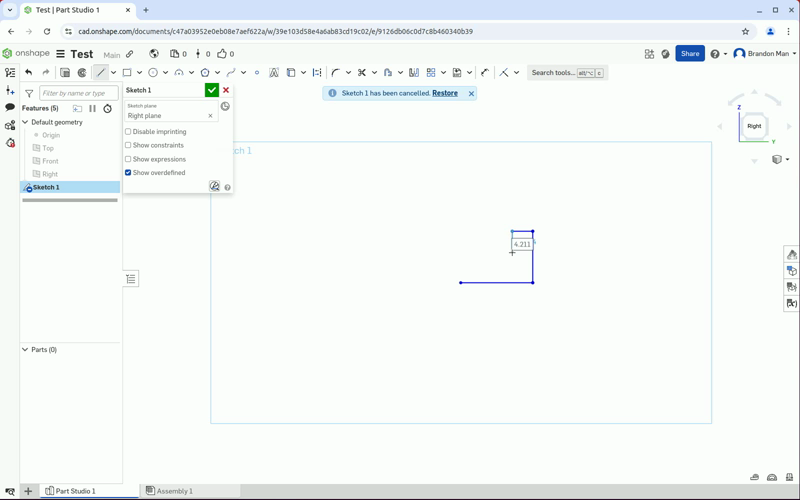
mouse_move(542, 252)
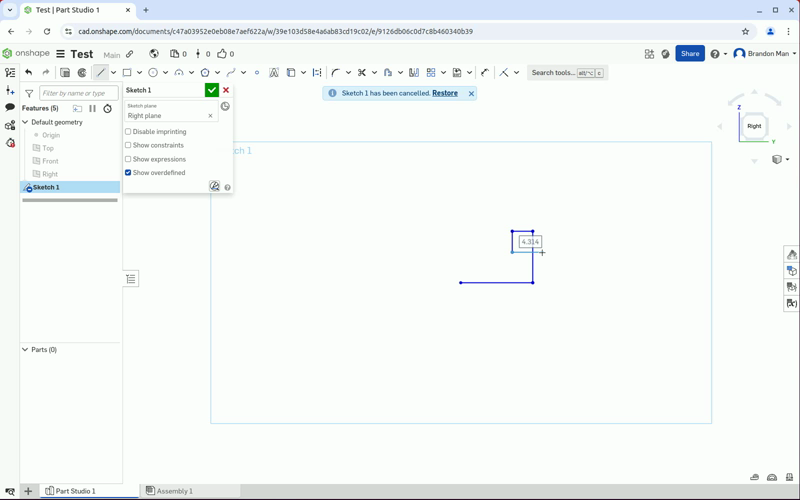
mouse_move(481, 252)
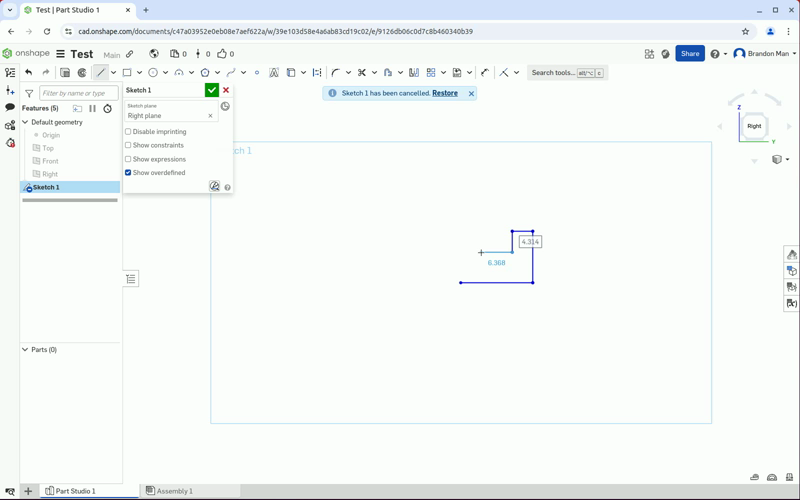
click(481, 252)
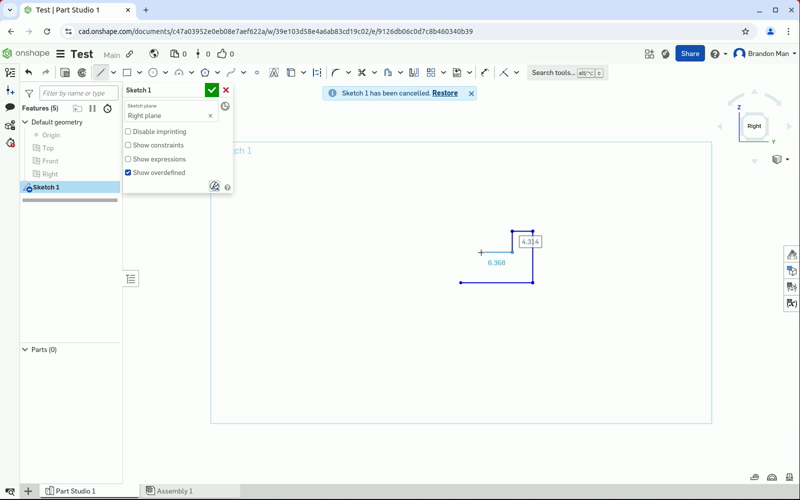
key_up(shift)
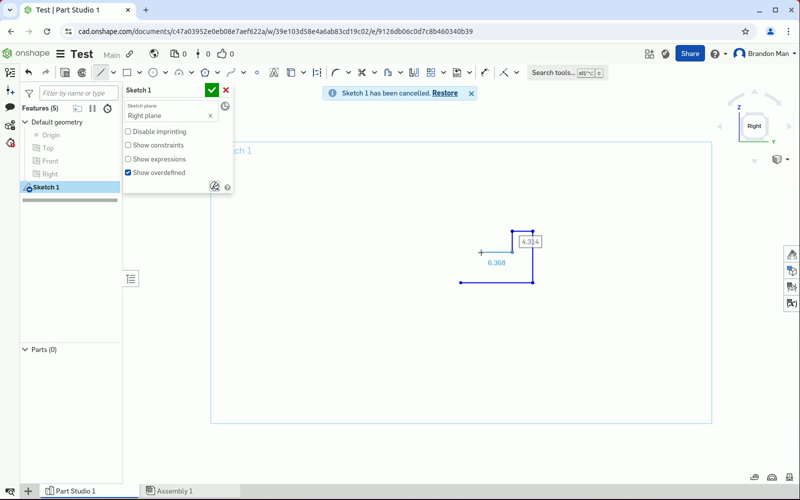
key_down(shift)
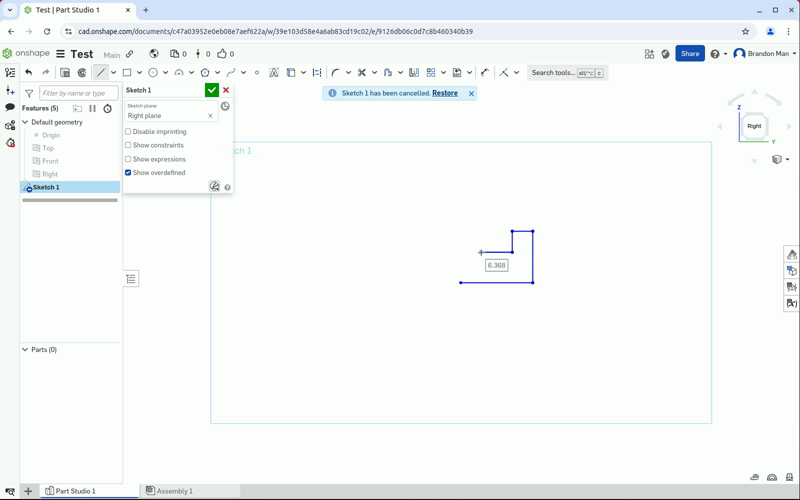
mouse_move(511, 252)
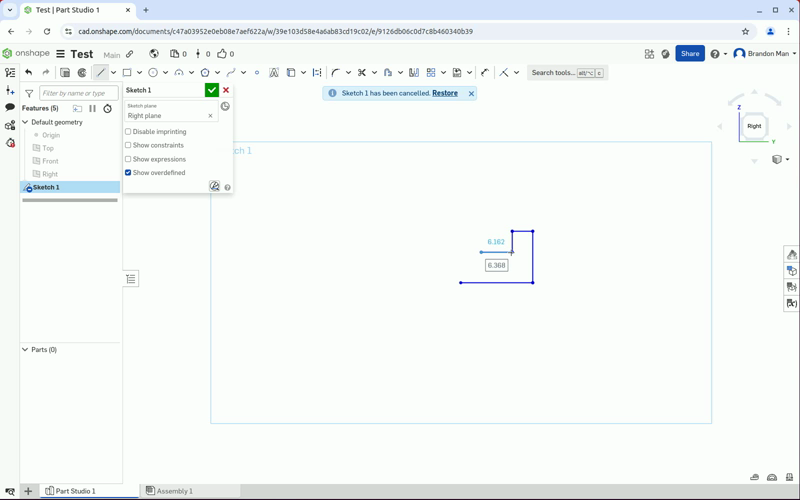
mouse_move(481, 231)
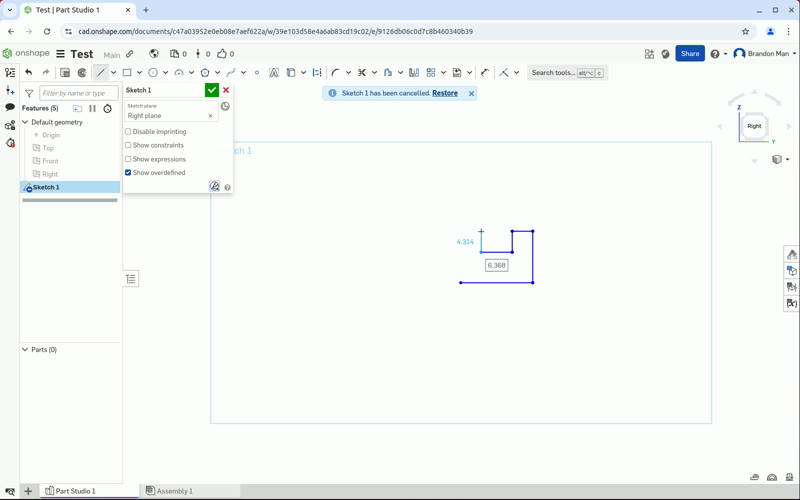
click(481, 231)
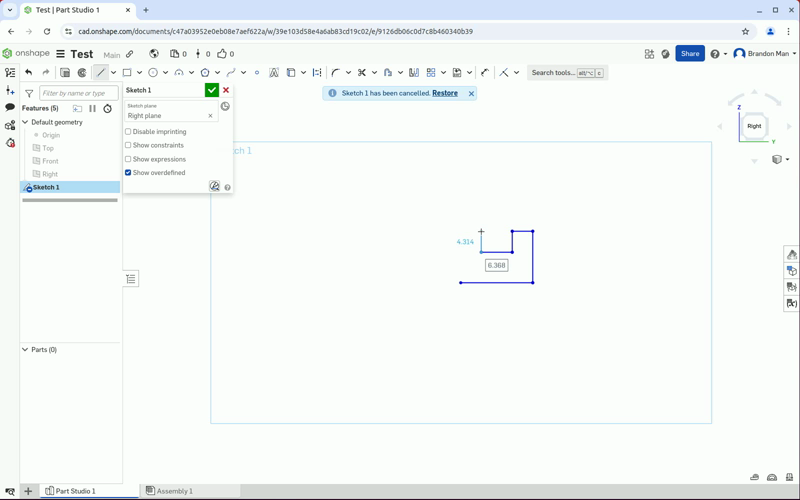
key_up(shift)
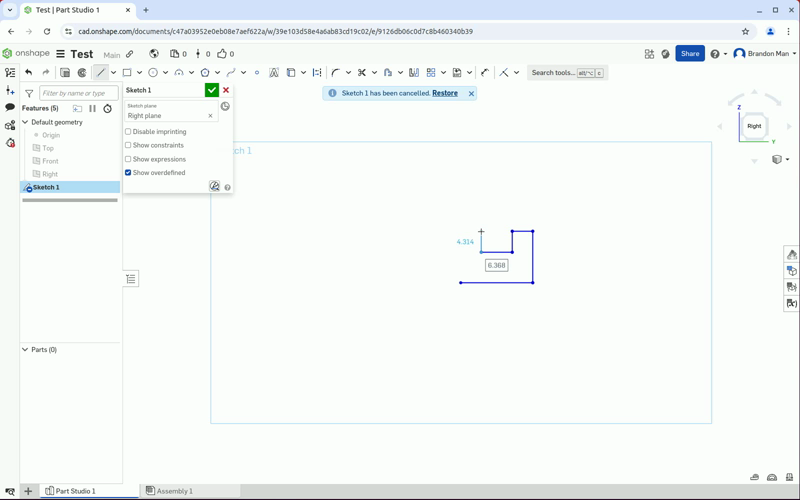
key_down(shift)
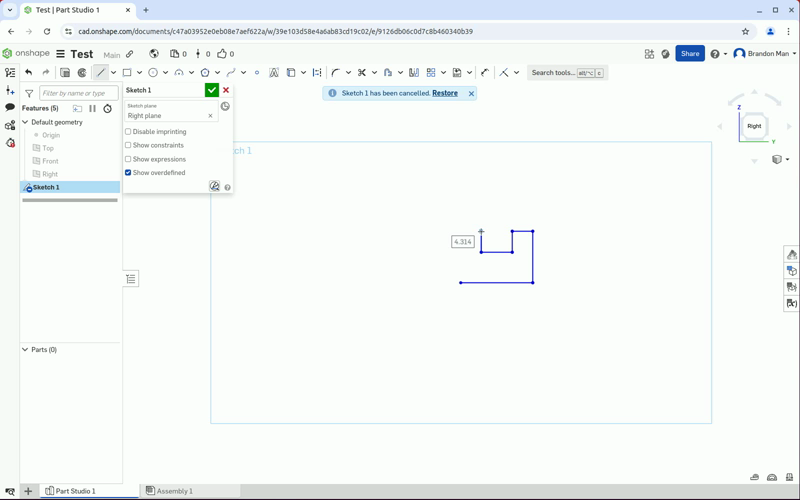
mouse_move(511, 231)
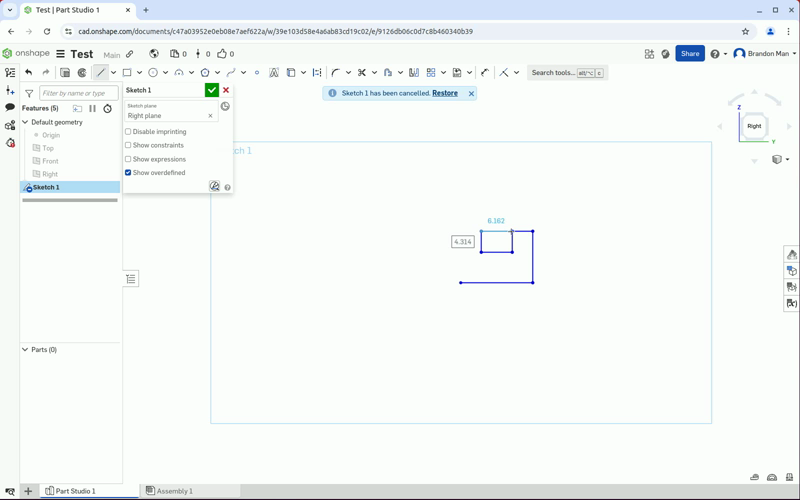
mouse_move(460, 231)
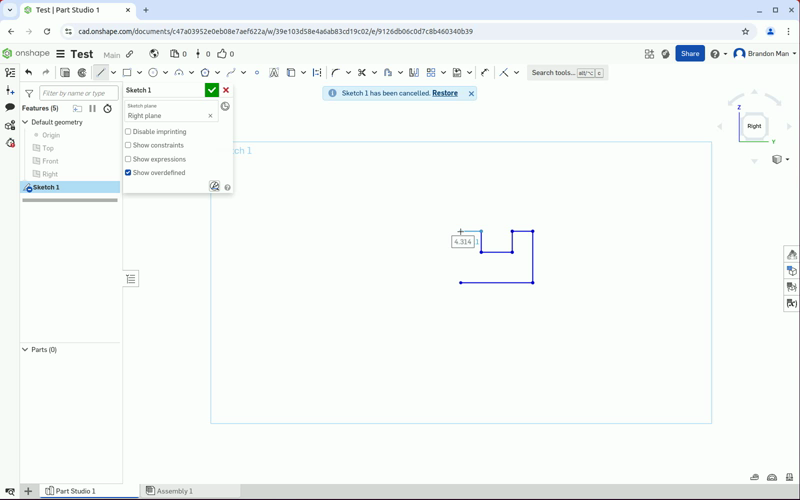
click(460, 231)
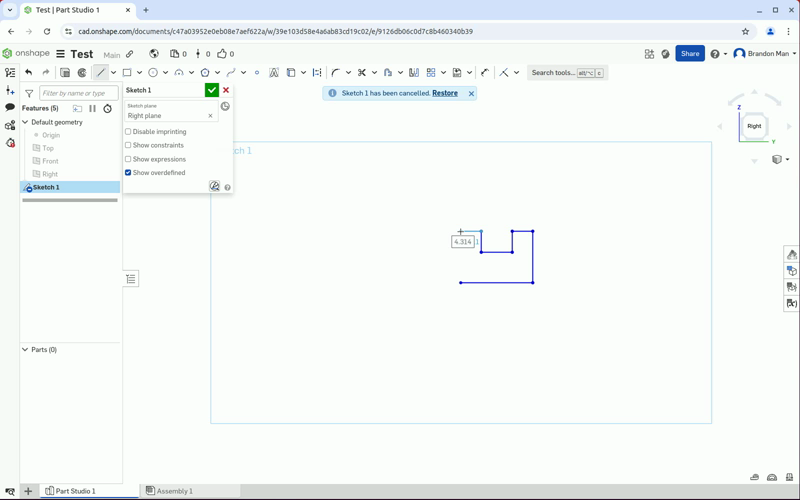
key_up(shift)
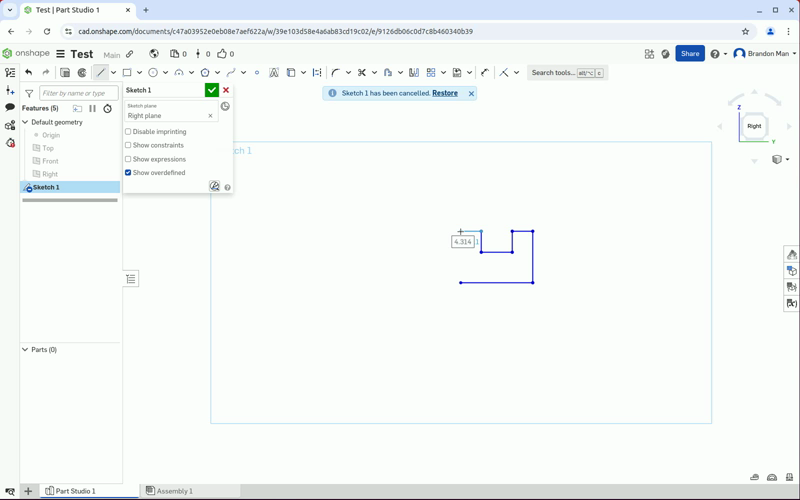
mouse_move(490, 231)
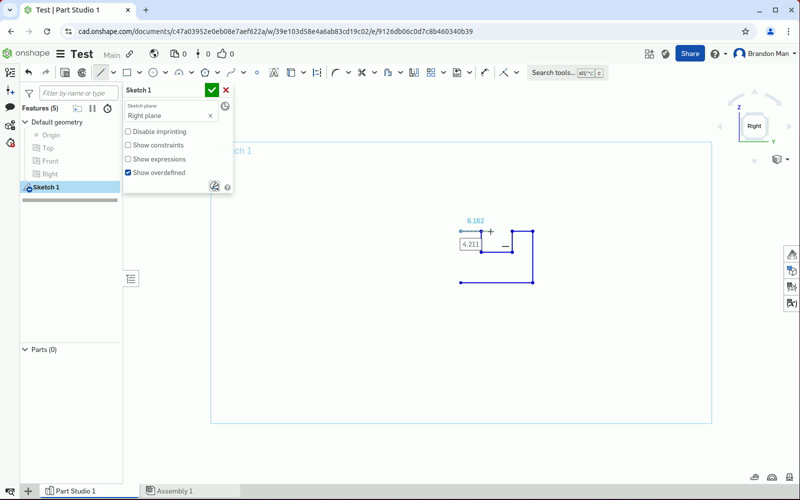
key_down(shift)
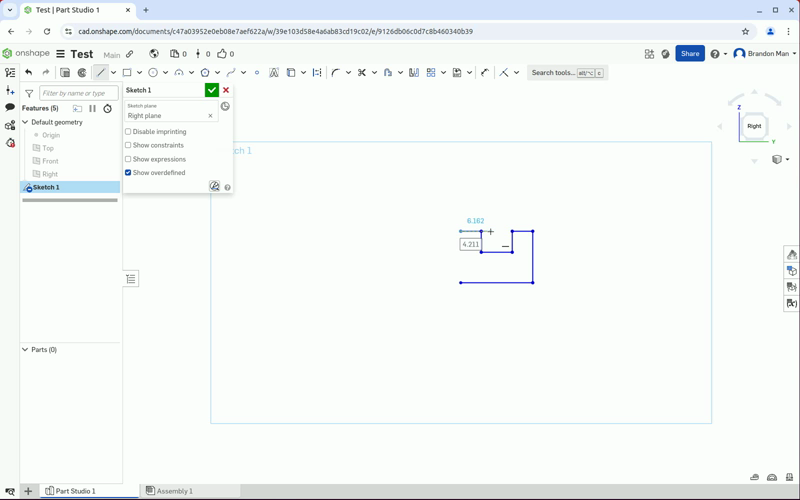
mouse_move(460, 282)
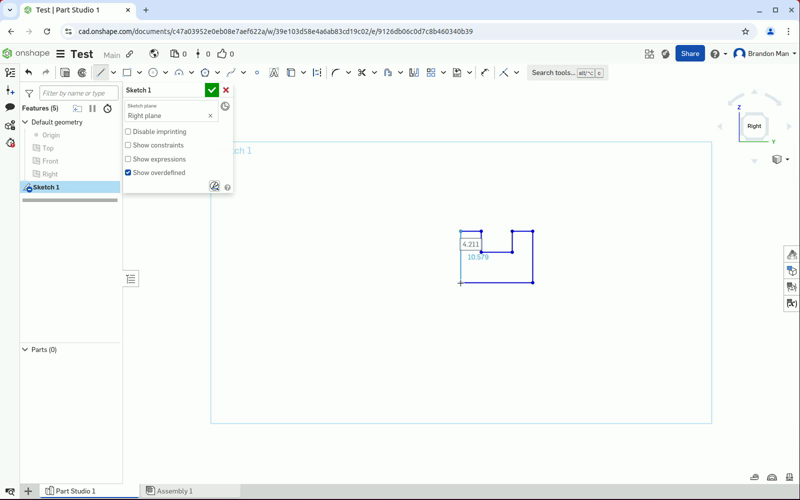
key_up(shift)
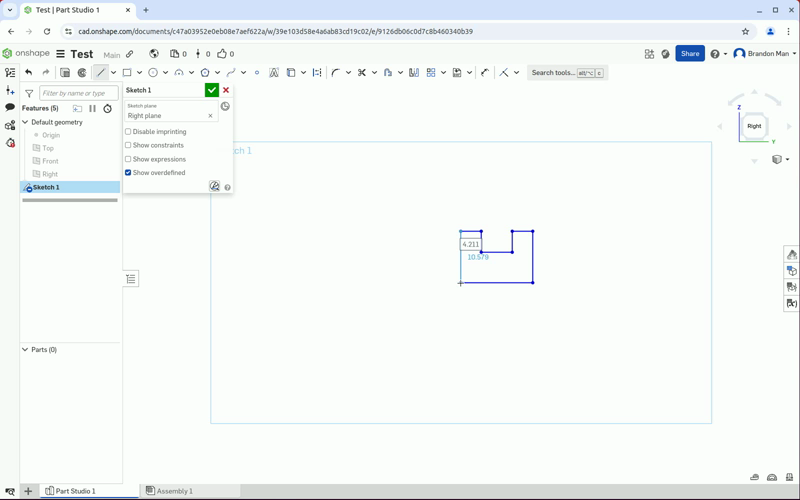
click(460, 282)
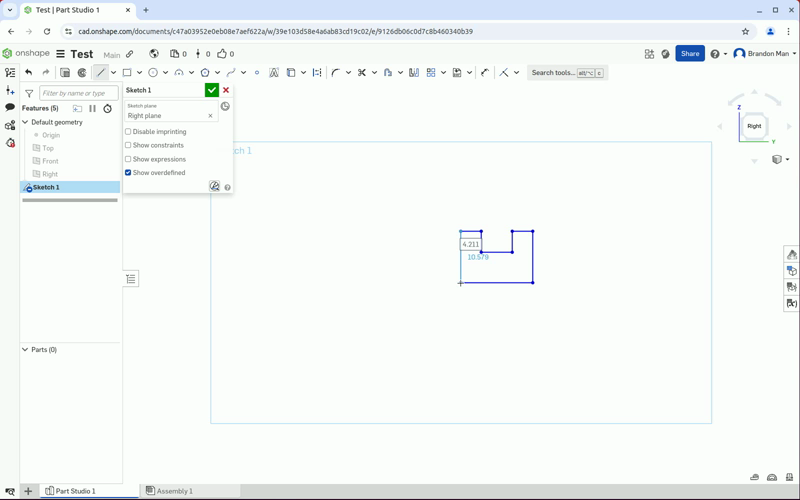
key(esc)
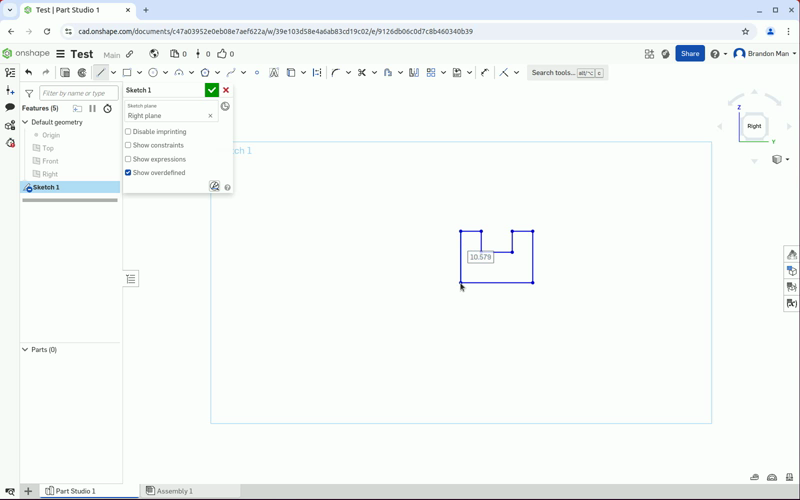
mouse_move(504, 264)
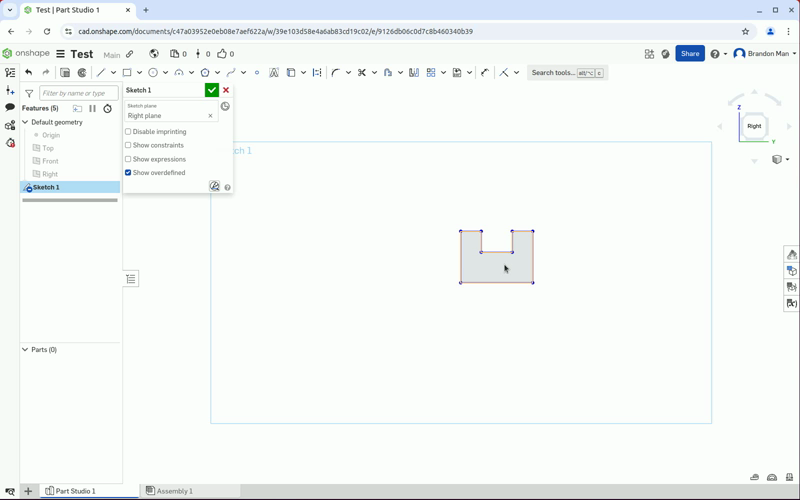
click(504, 264)
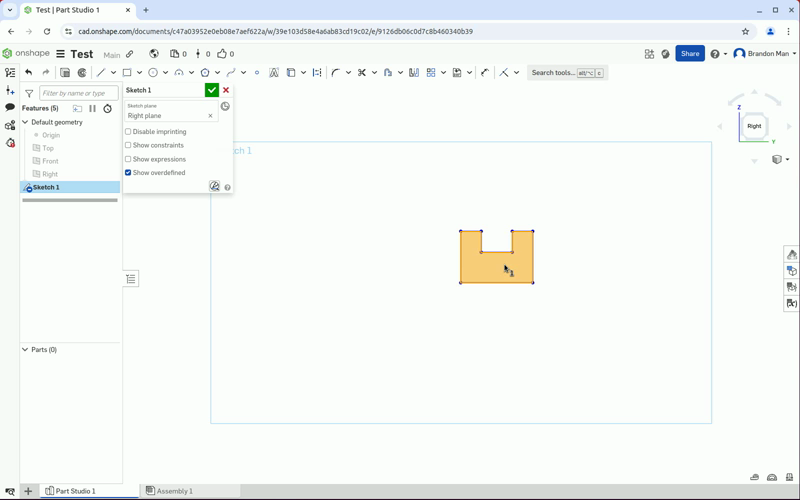
mouse_move(73, 352)
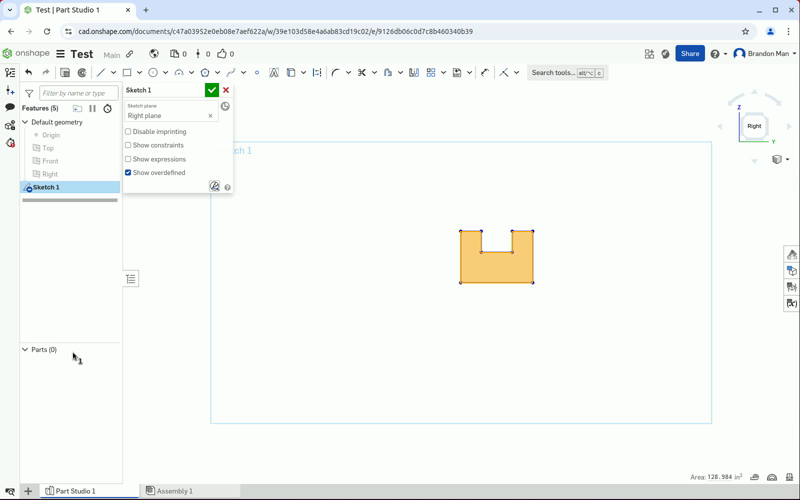
key(shift+y)
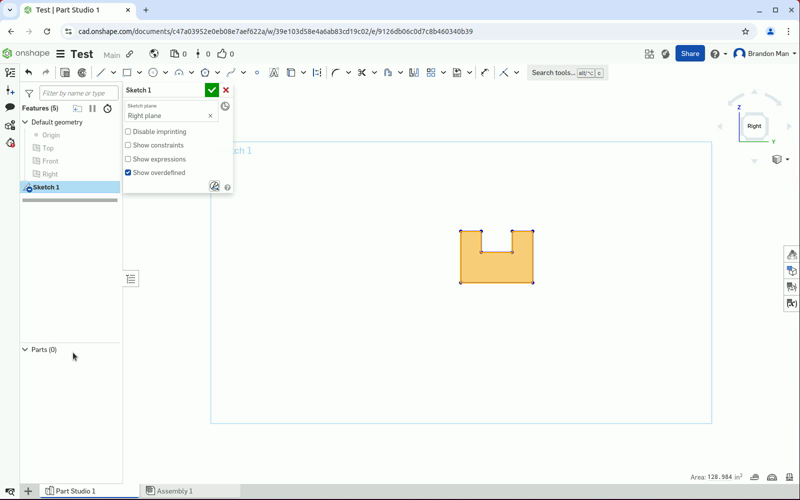
key(shift+e)
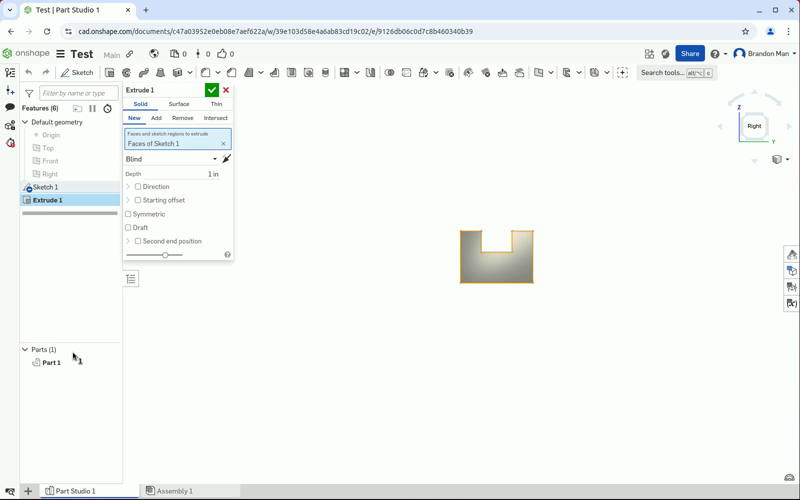
mouse_move(143, 106)
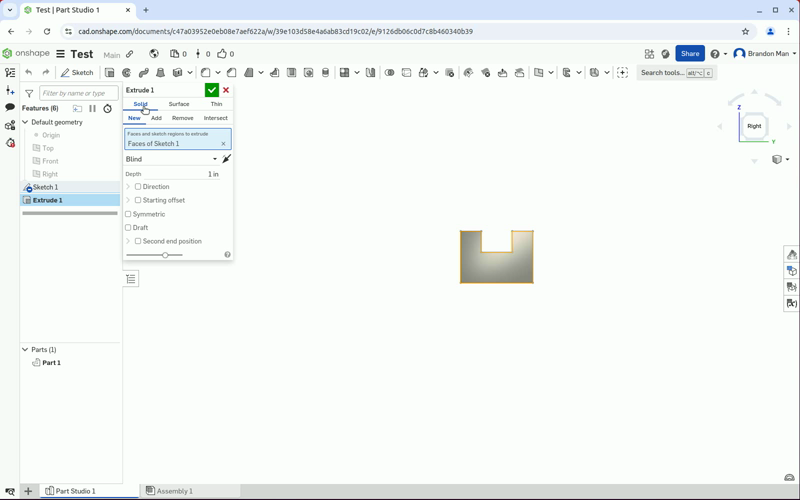
click(143, 106)
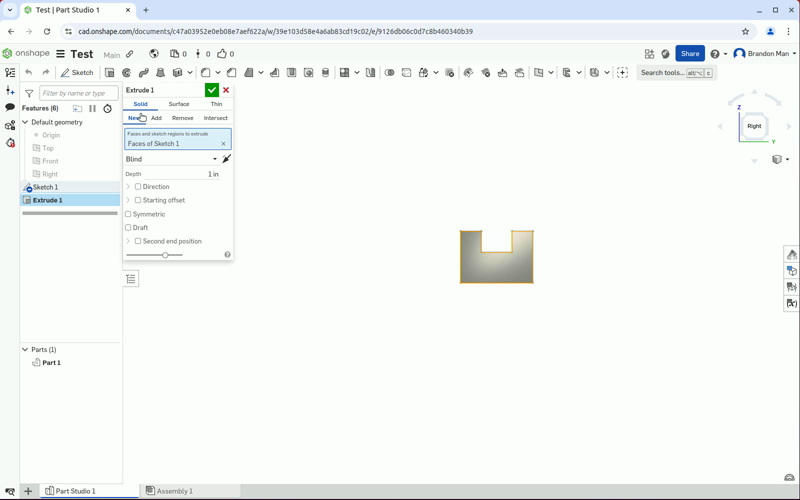
mouse_move(137, 120)
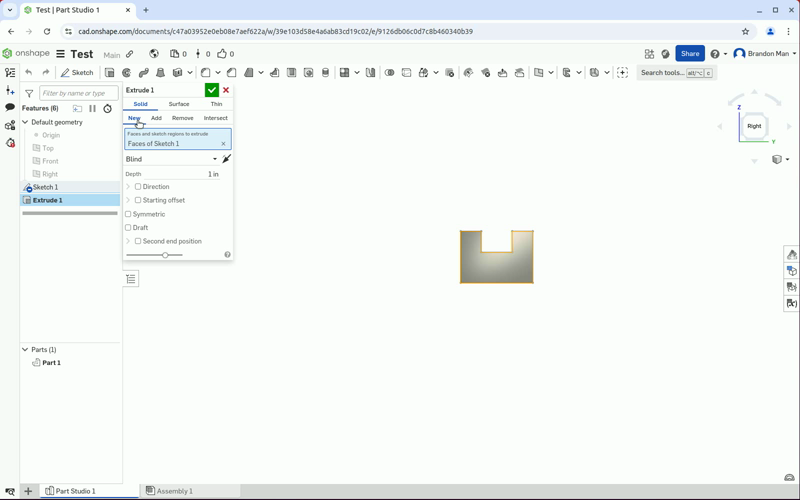
click(137, 120)
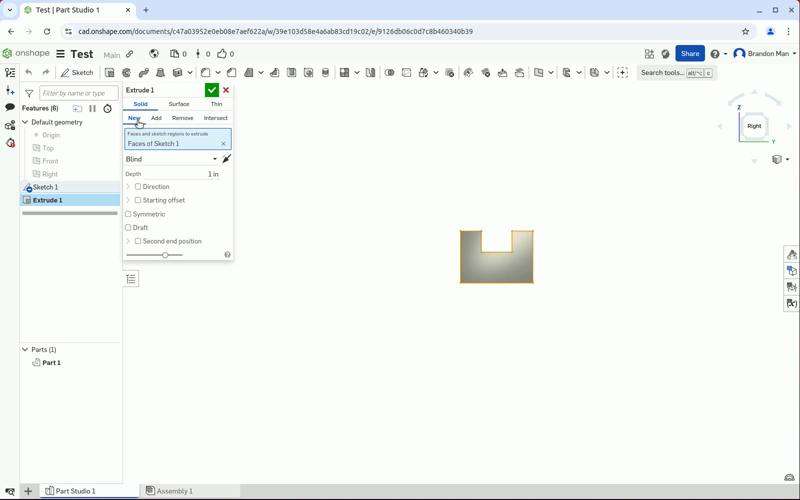
key(tab, 4)
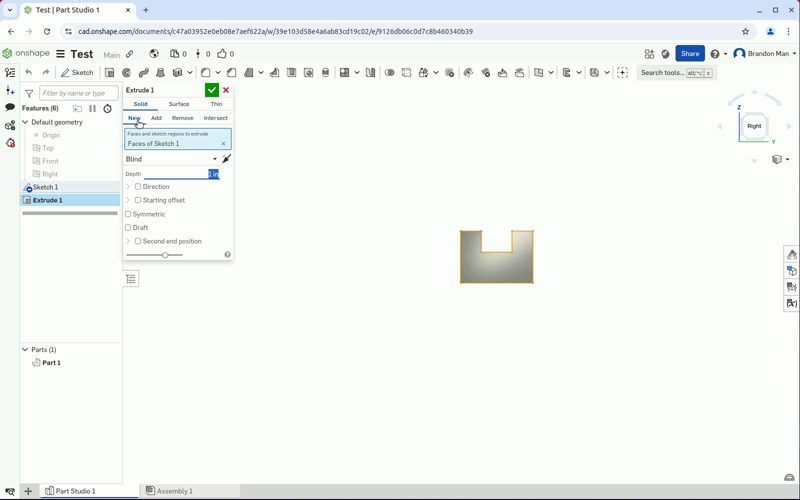
text(6.258)
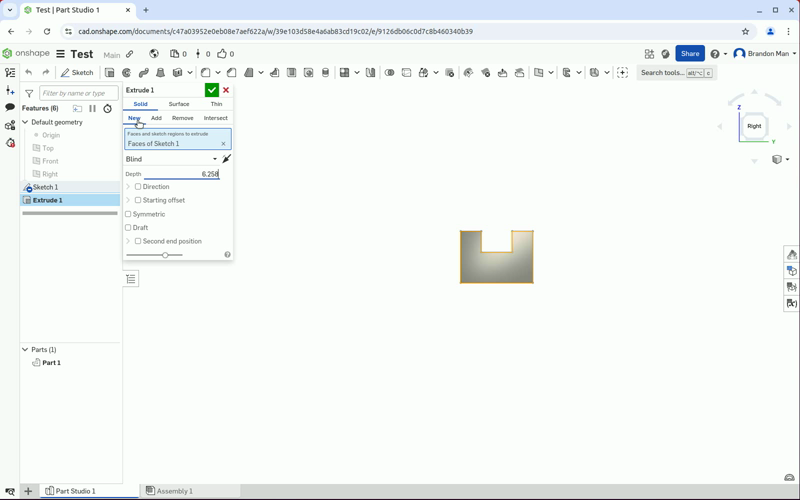
key(enter)
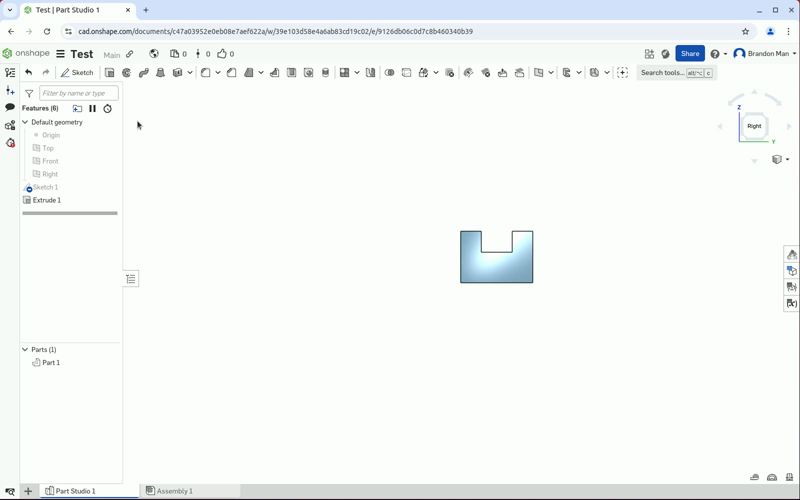
key(shift+h)
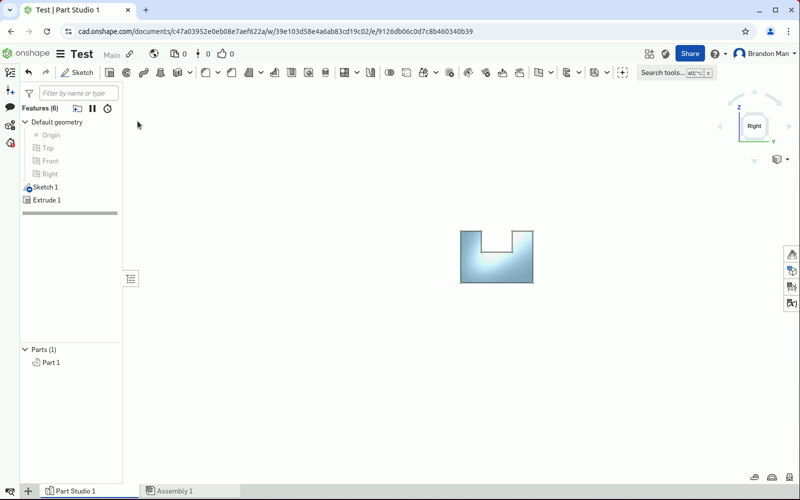
key(shift+h)
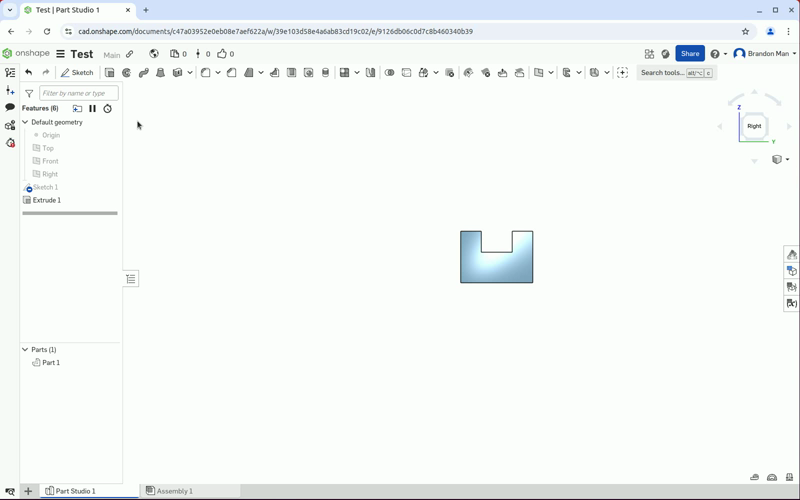
mouse_move(73, 189)
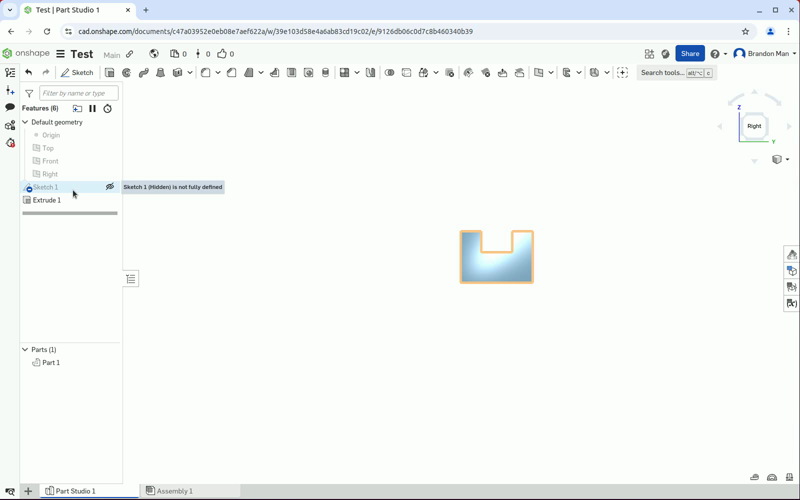
click(73, 189)
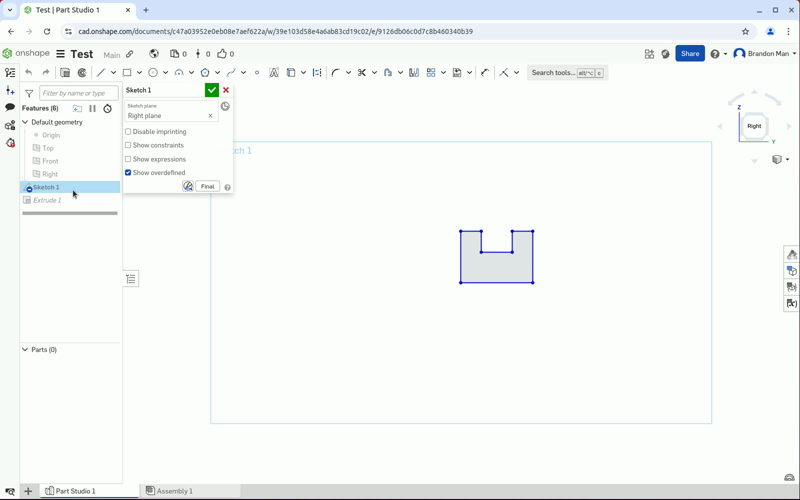
mouse_move(229, 92)
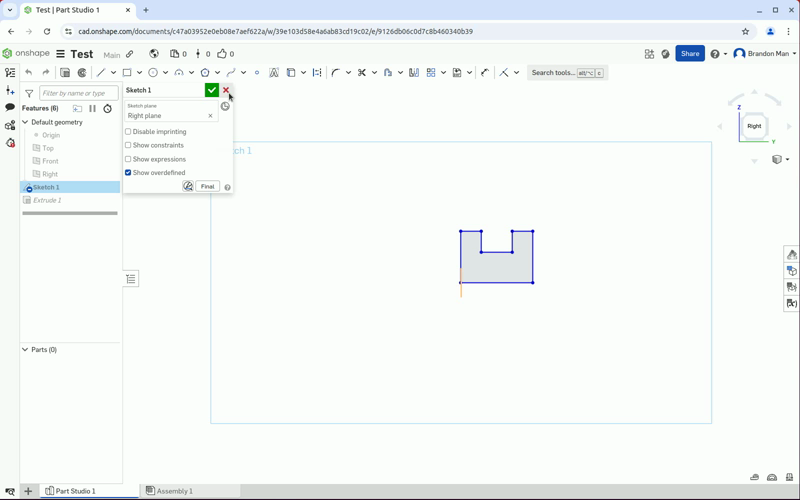
click(229, 92)
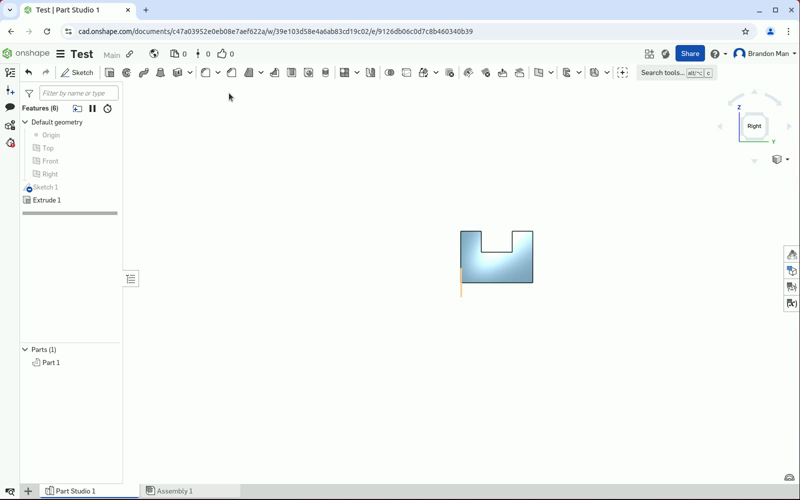
mouse_move(541, 75)
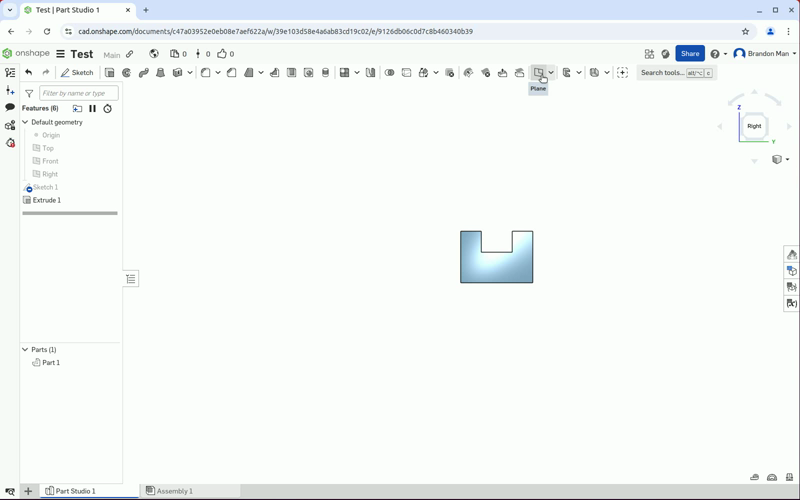
click(541, 75)
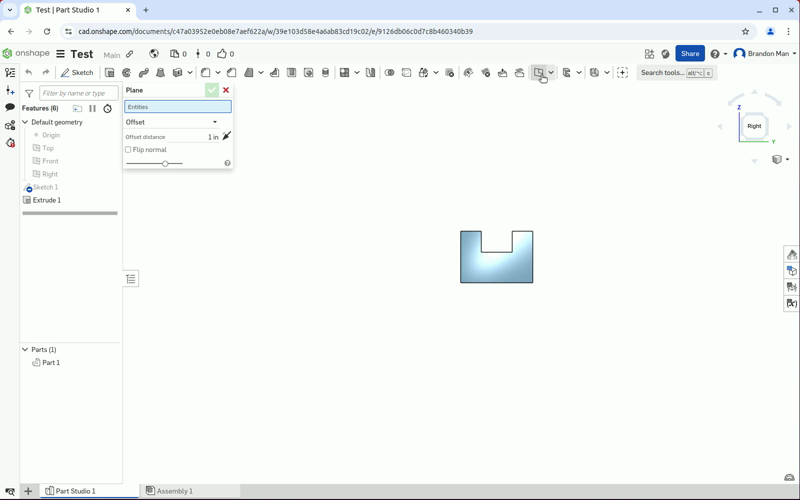
mouse_move(73, 176)
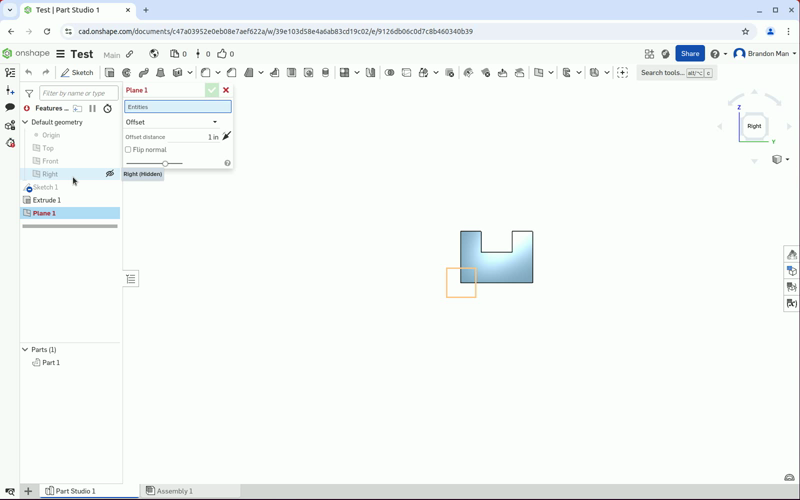
click(73, 176)
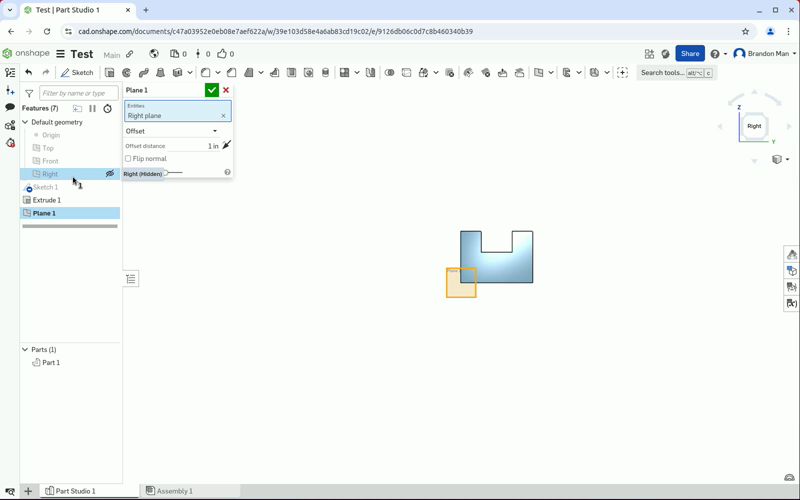
key(tab, 2)
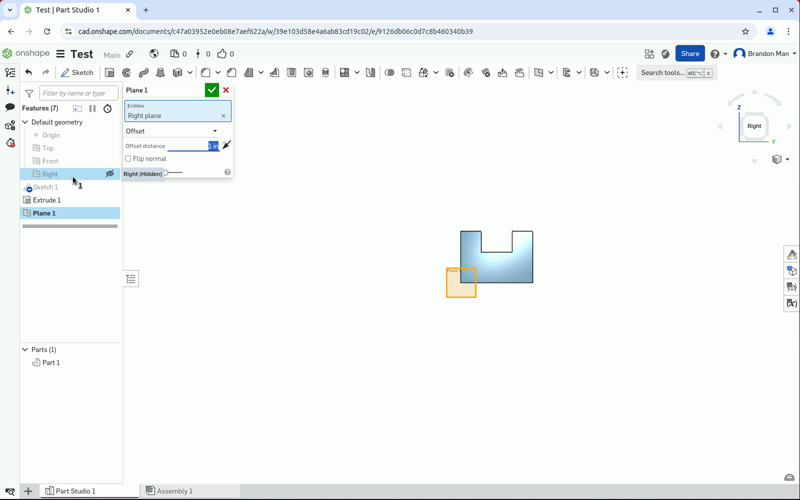
text(6.255)
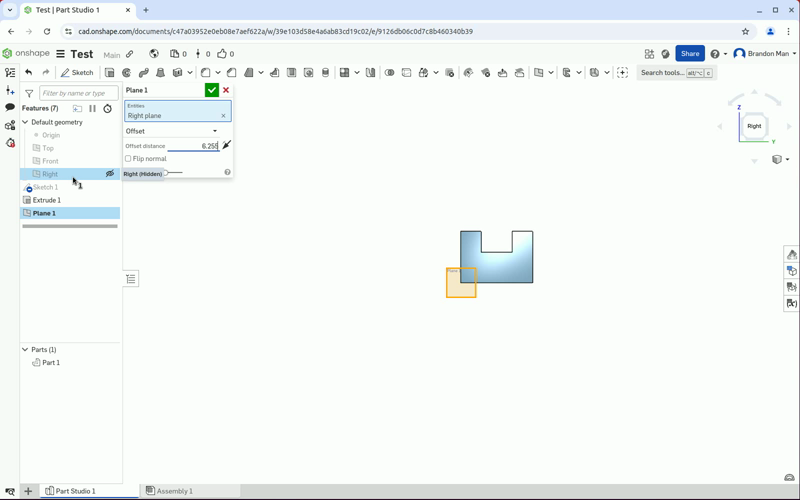
key(enter, 2)
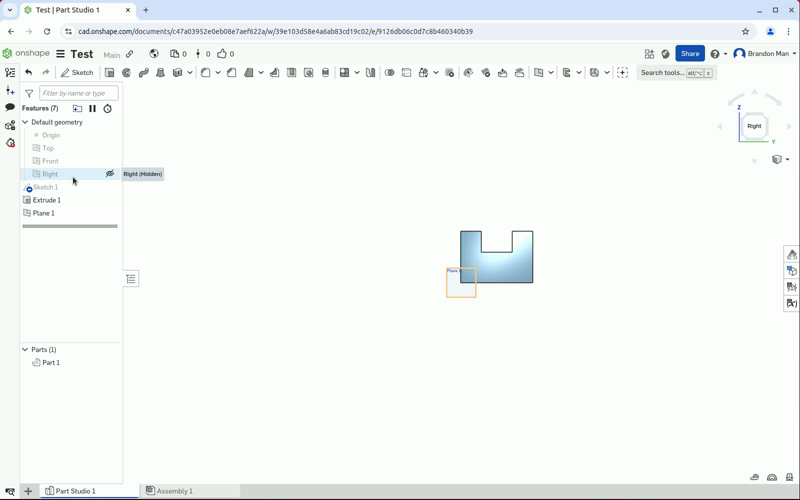
key(shift+s)
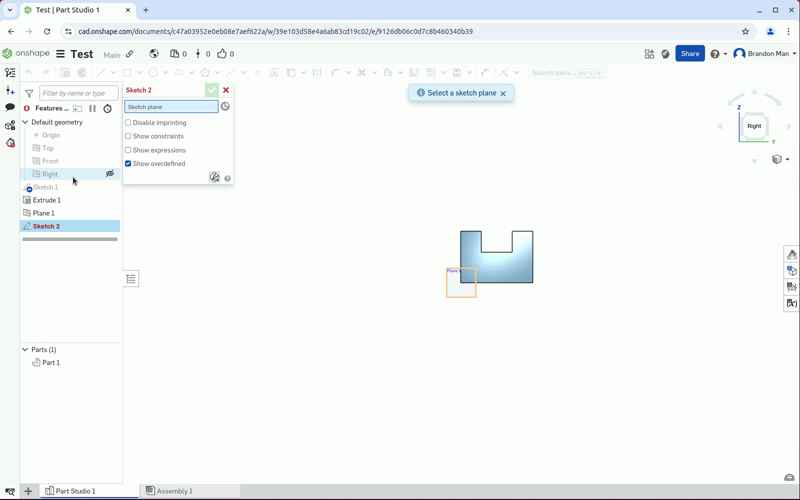
mouse_move(73, 215)
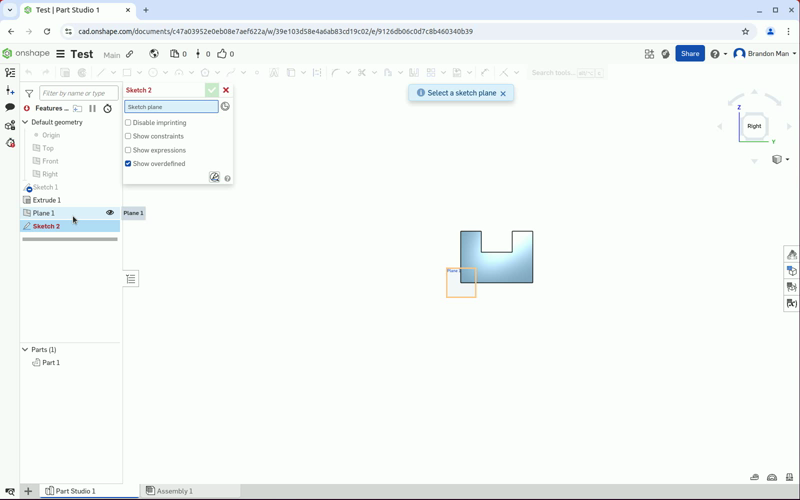
click(73, 215)
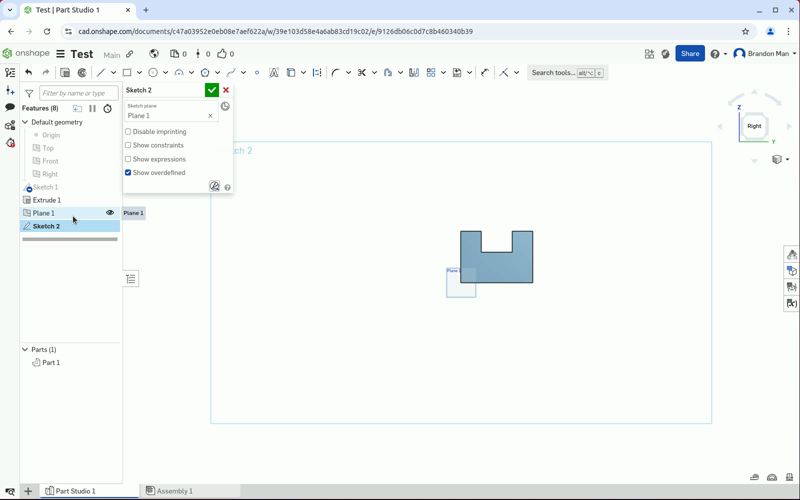
mouse_move(73, 352)
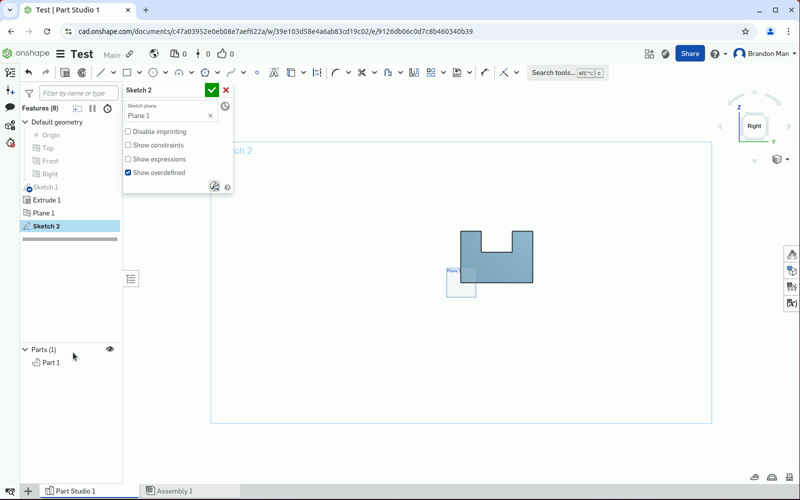
key(y)
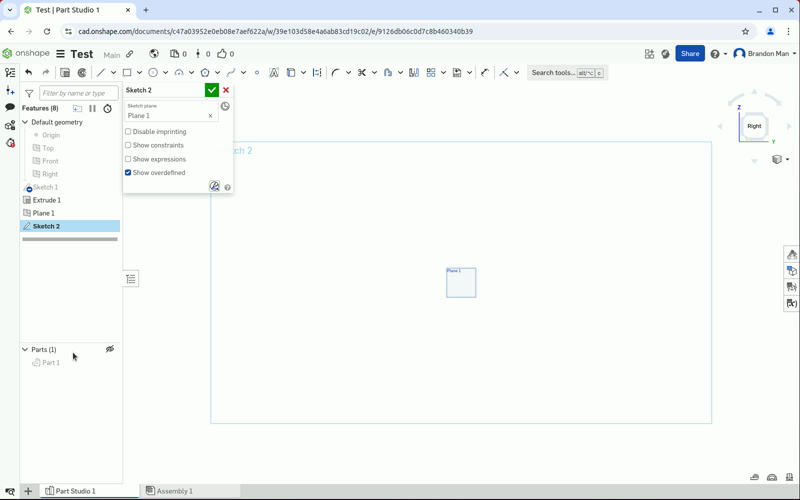
key(l)
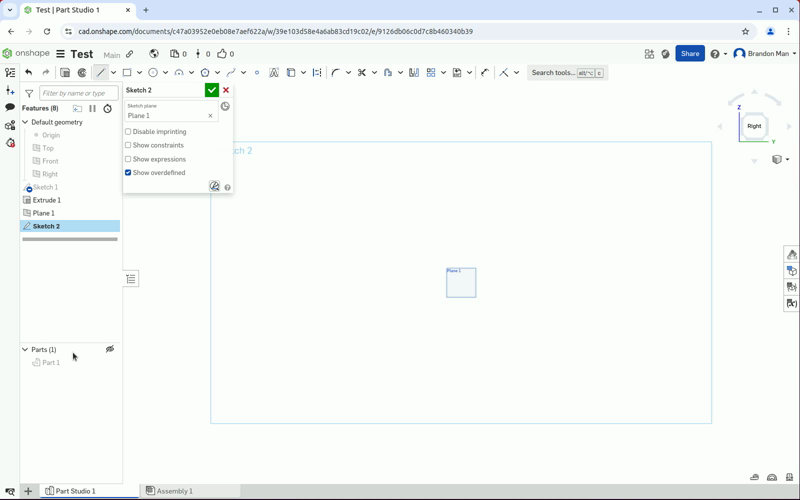
key_down(shift)
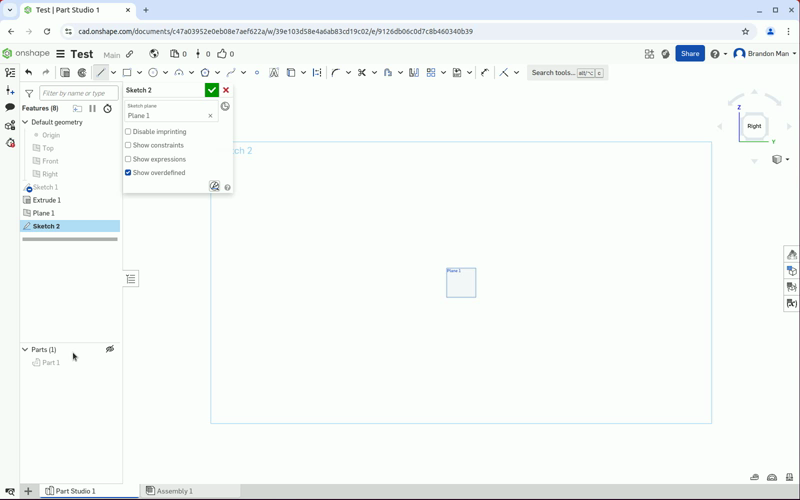
mouse_move(480, 282)
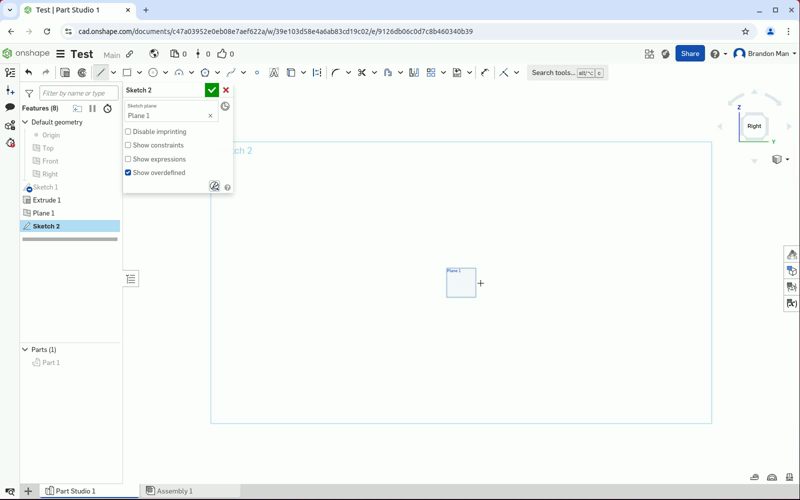
click(480, 282)
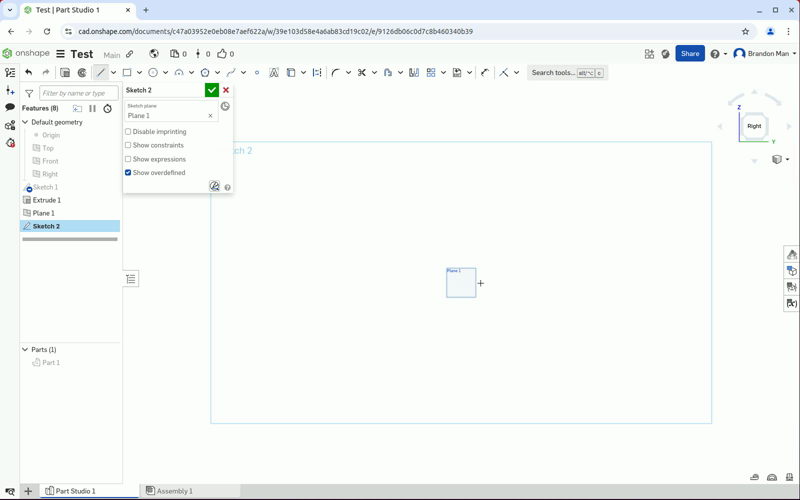
key_up(shift)
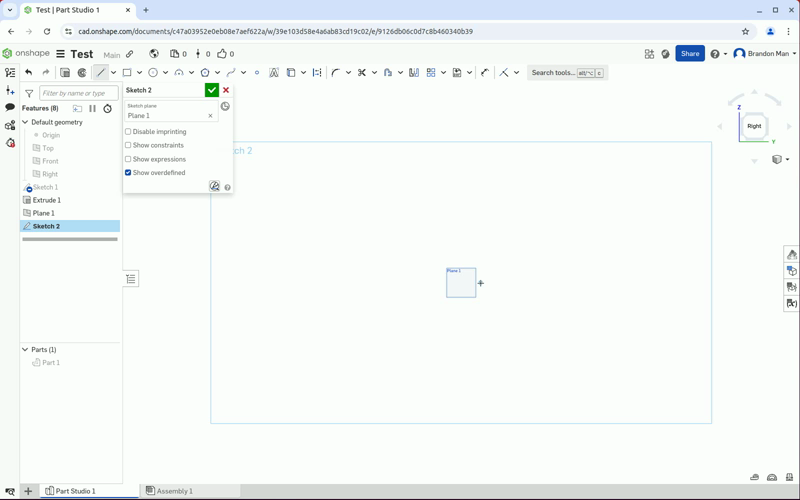
key_down(shift)
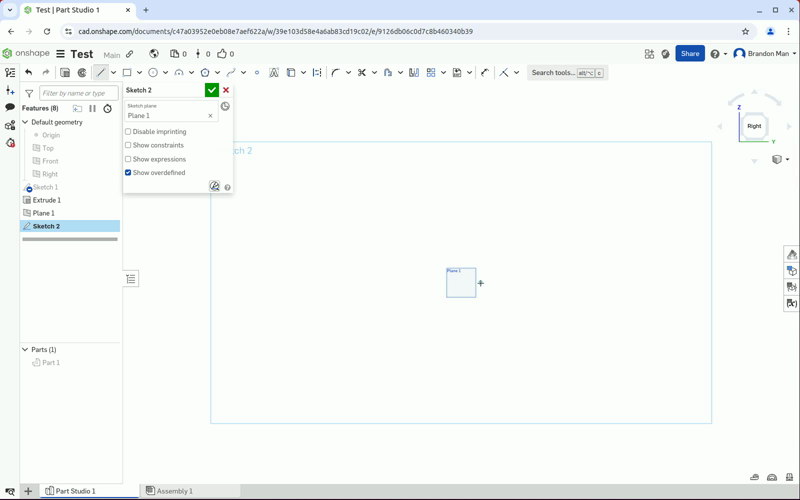
mouse_move(510, 282)
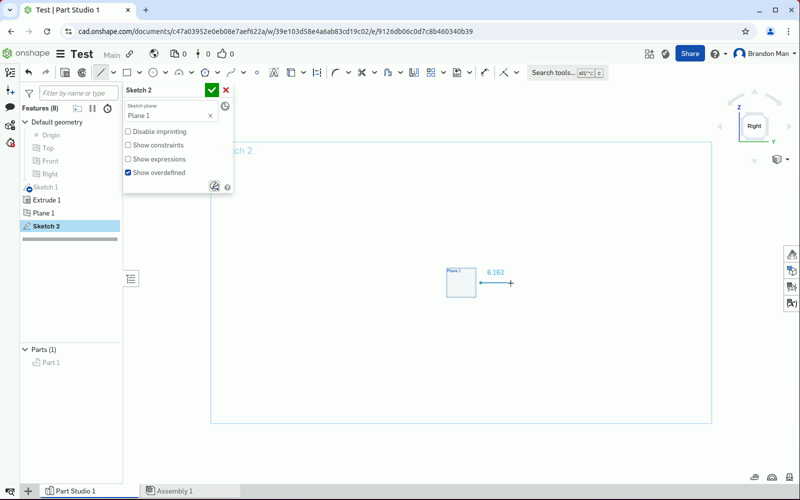
mouse_move(532, 282)
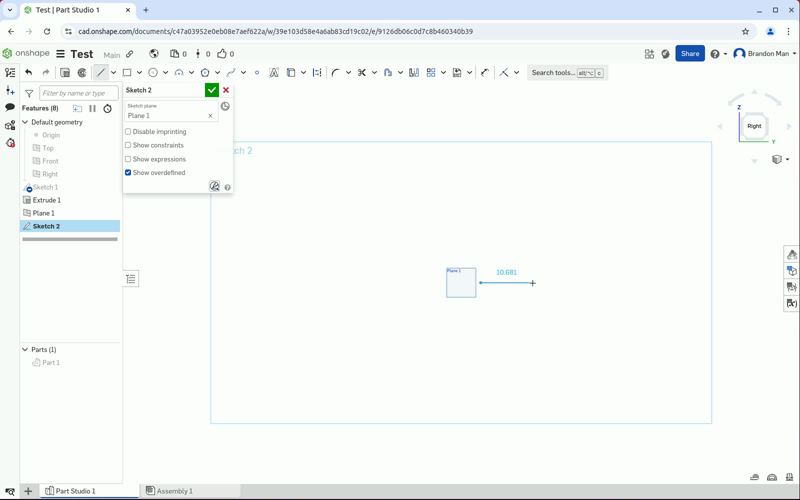
click(532, 282)
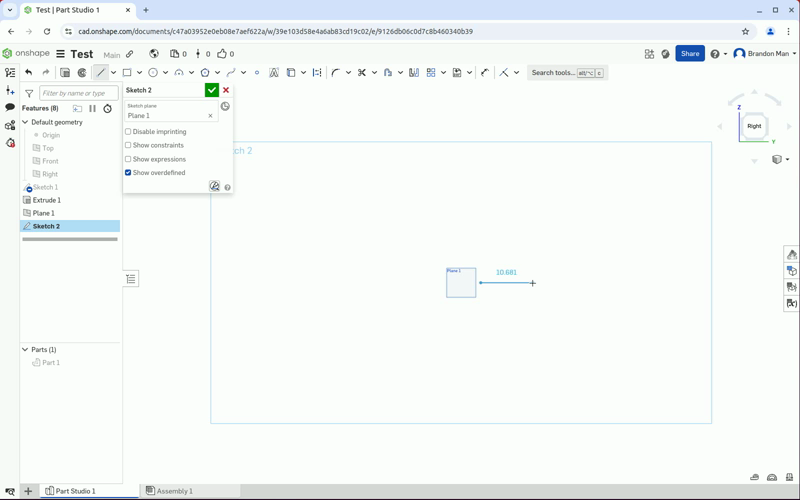
key_up(shift)
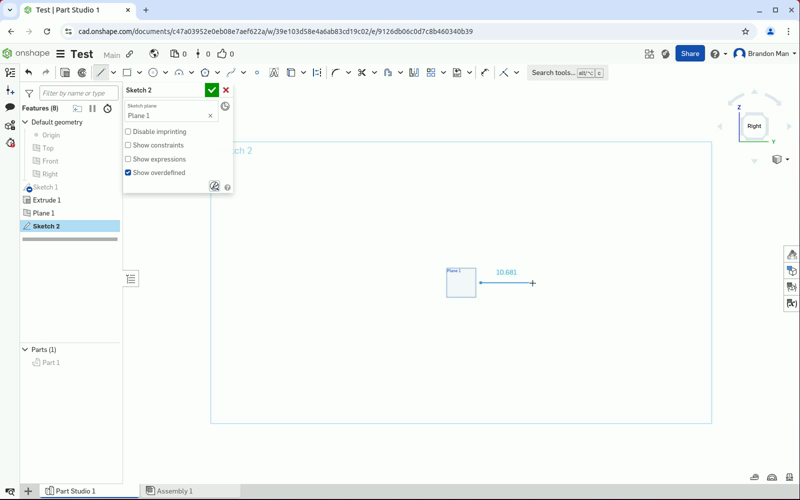
key_down(shift)
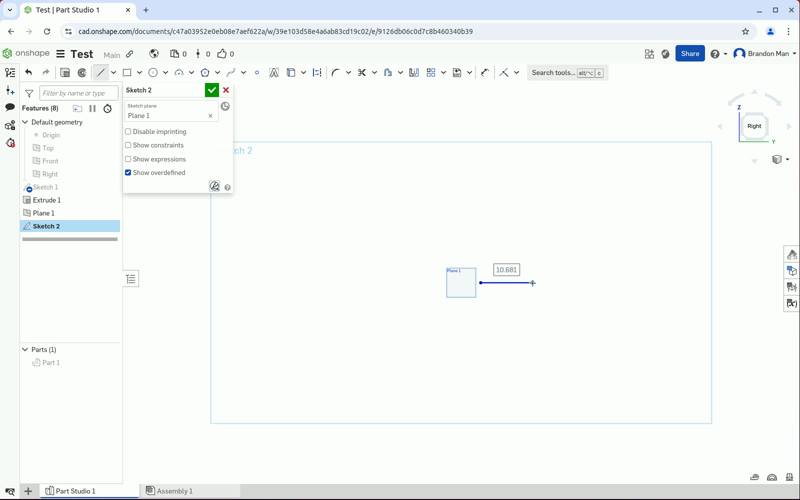
mouse_move(562, 282)
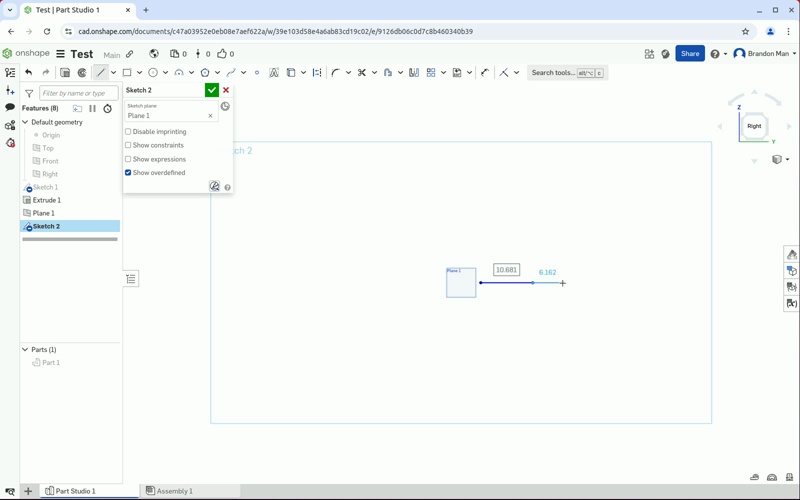
mouse_move(532, 261)
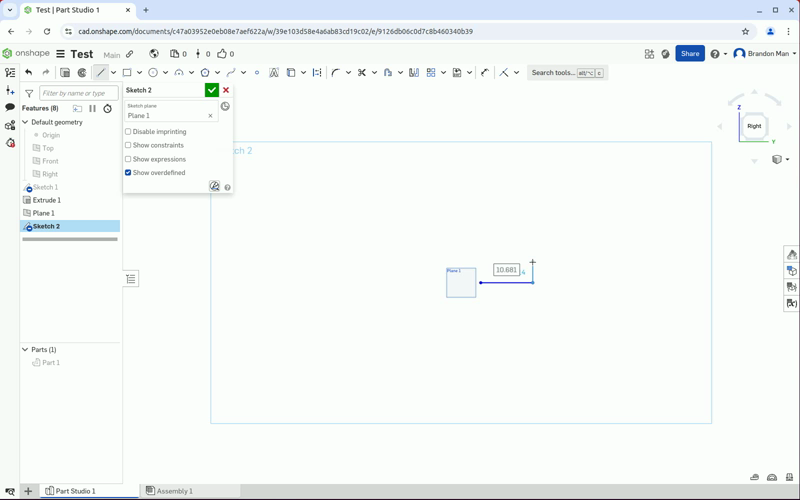
click(532, 261)
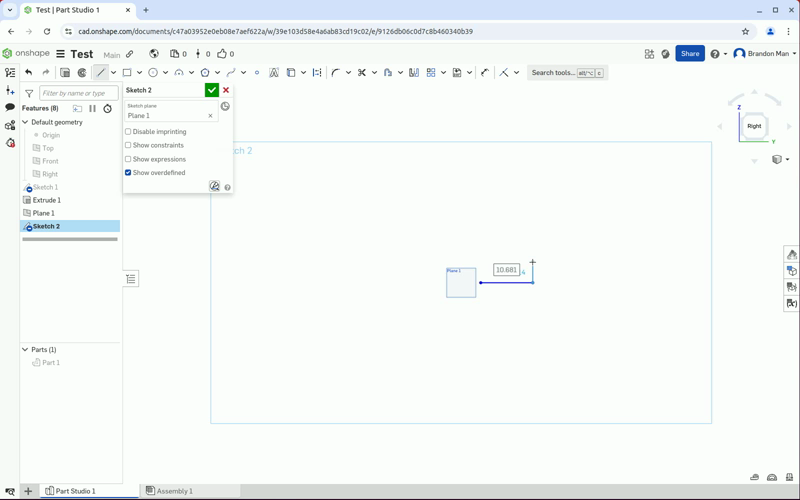
key_up(shift)
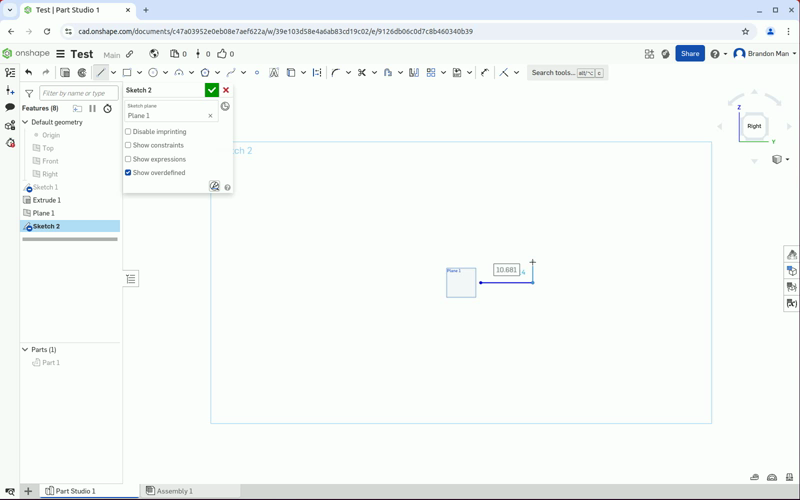
key_down(shift)
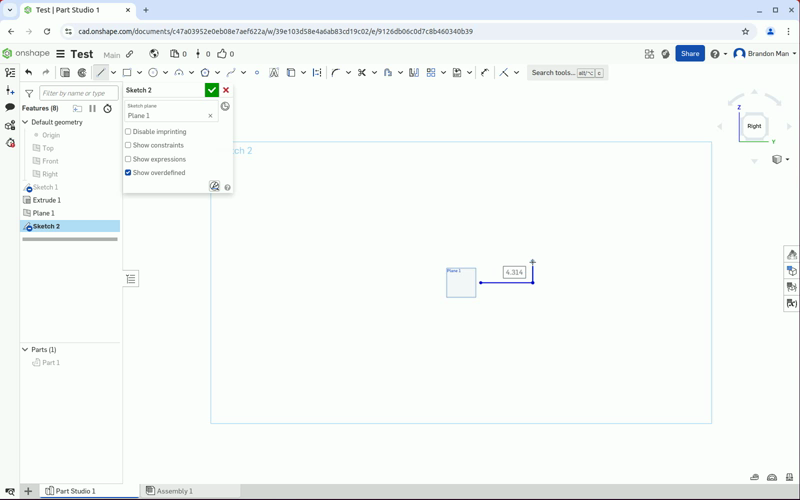
mouse_move(562, 261)
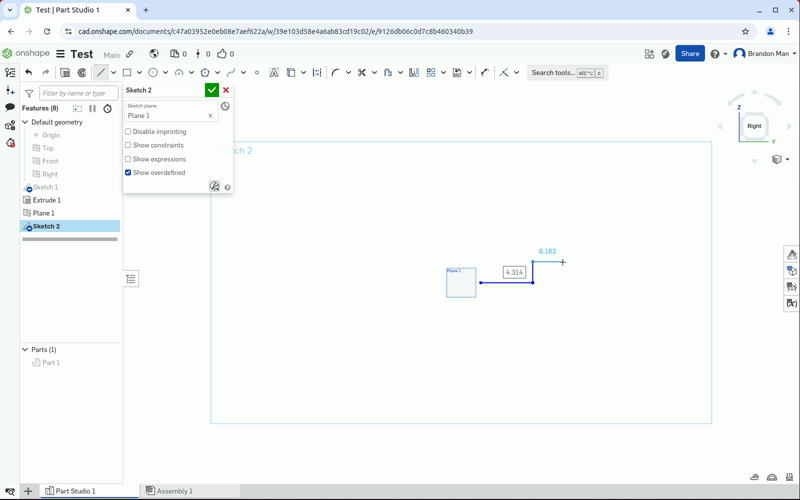
mouse_move(480, 261)
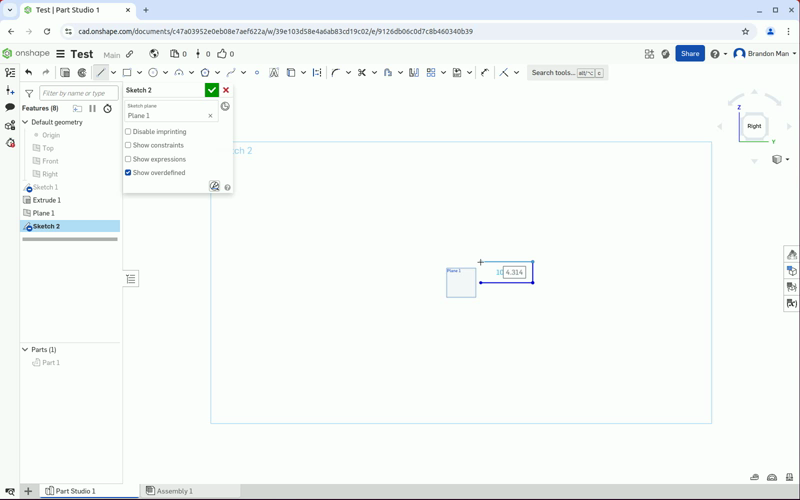
click(480, 261)
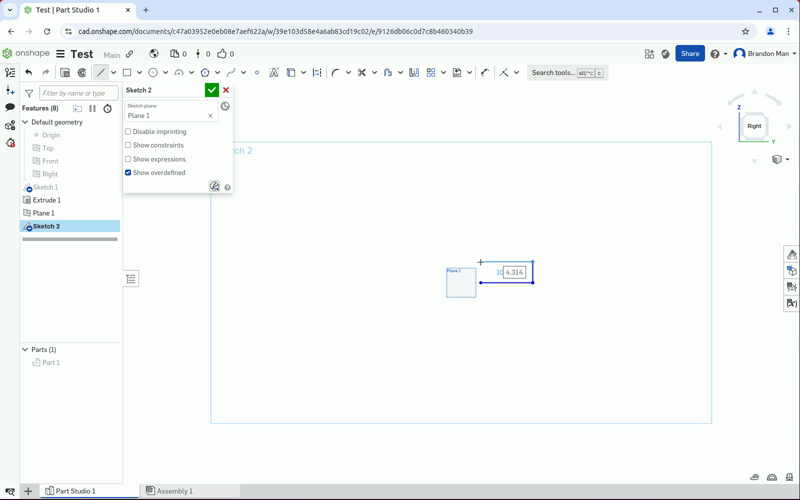
key_up(shift)
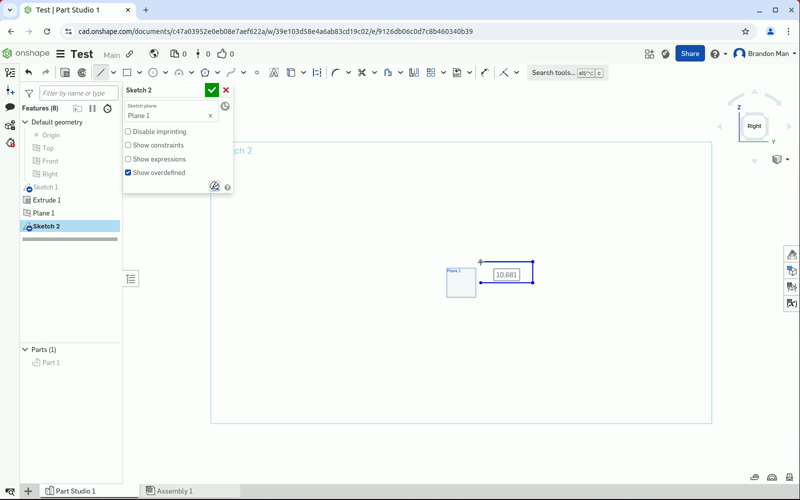
mouse_move(510, 261)
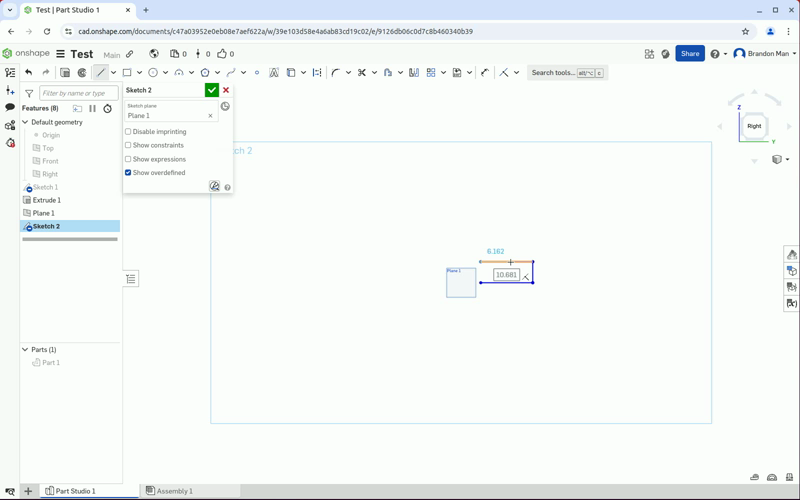
key_down(shift)
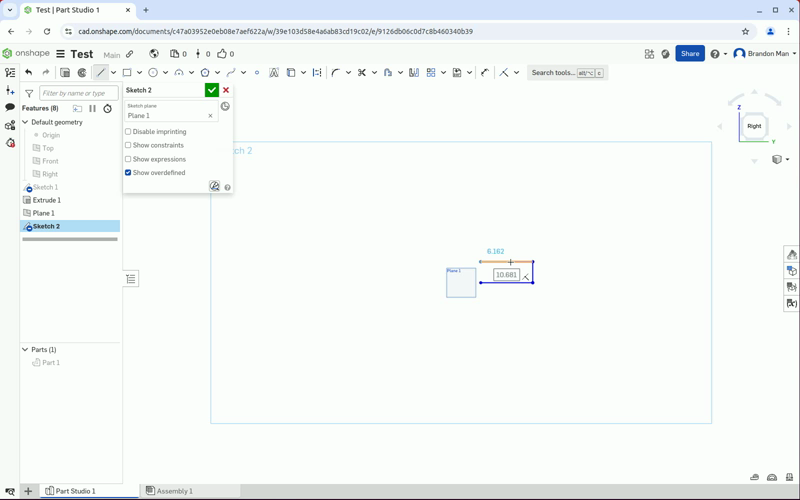
mouse_move(480, 282)
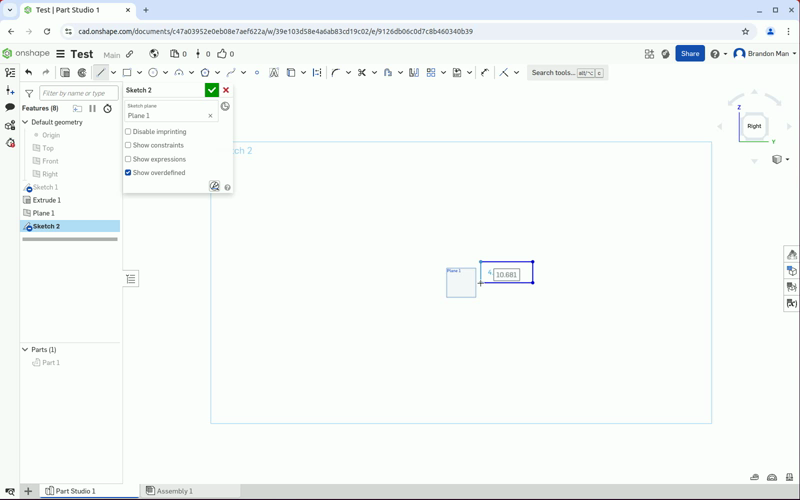
key_up(shift)
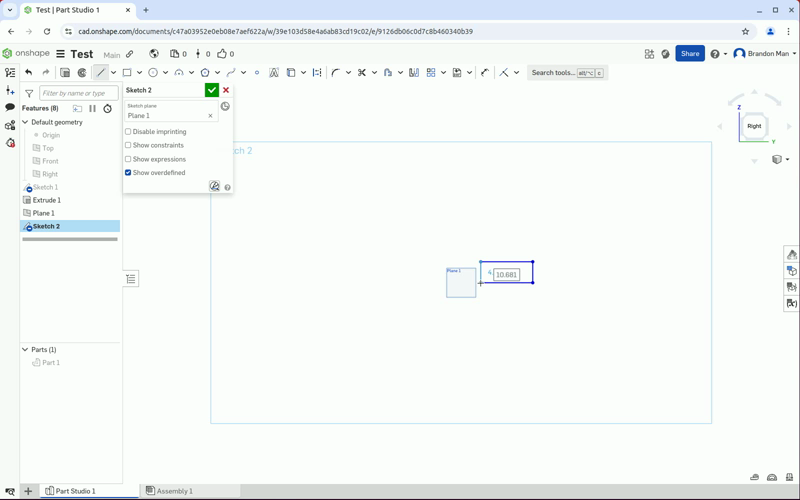
click(480, 282)
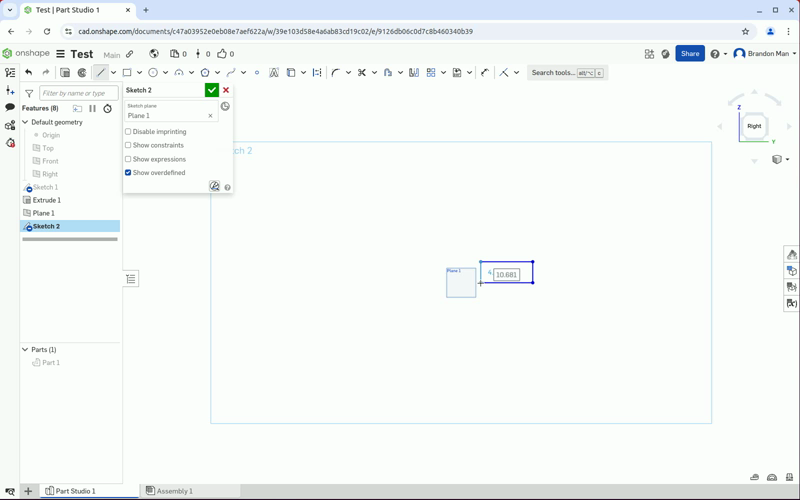
key(esc)
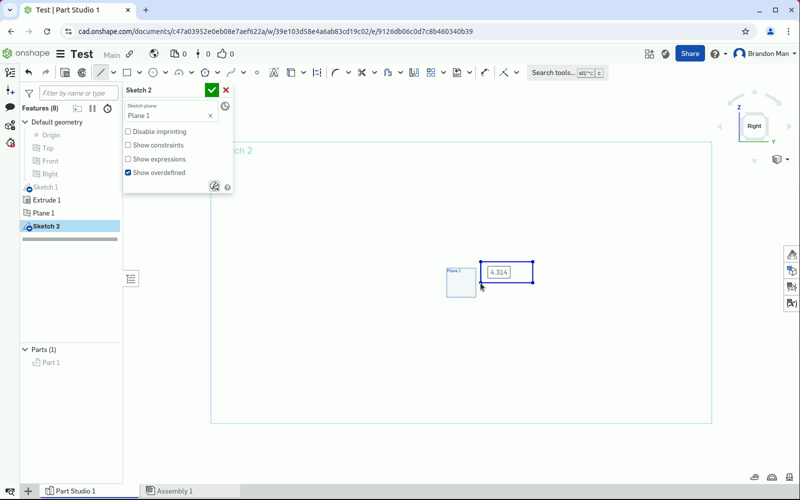
mouse_move(507, 278)
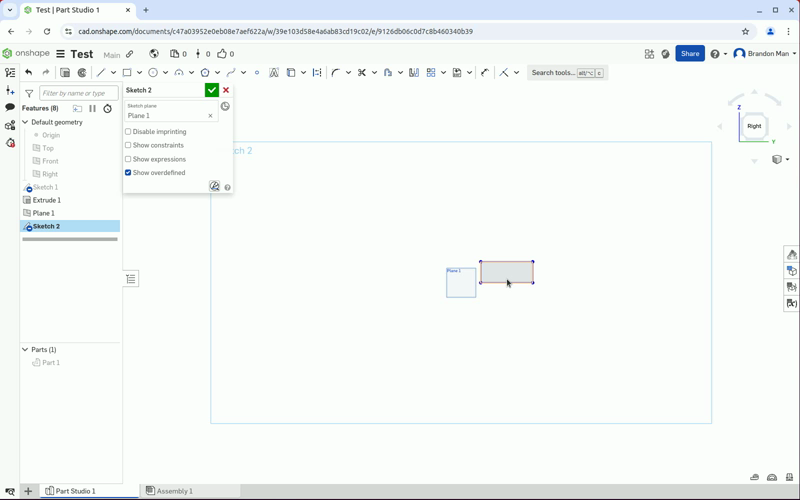
scroll(6)
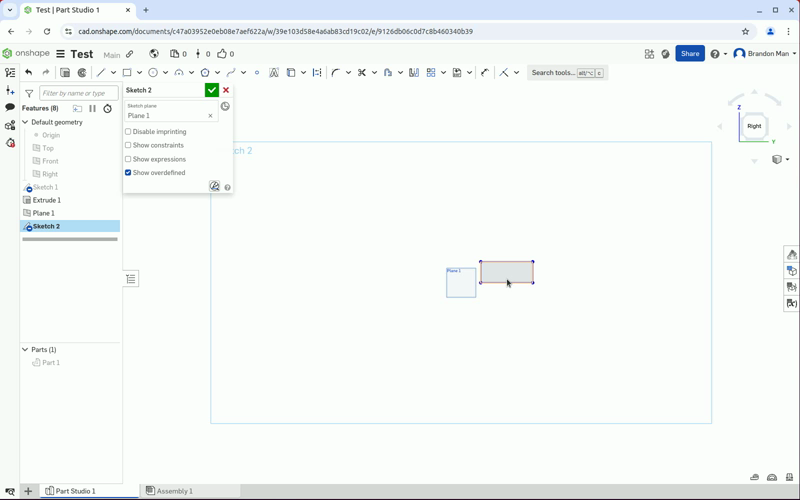
scroll(6)
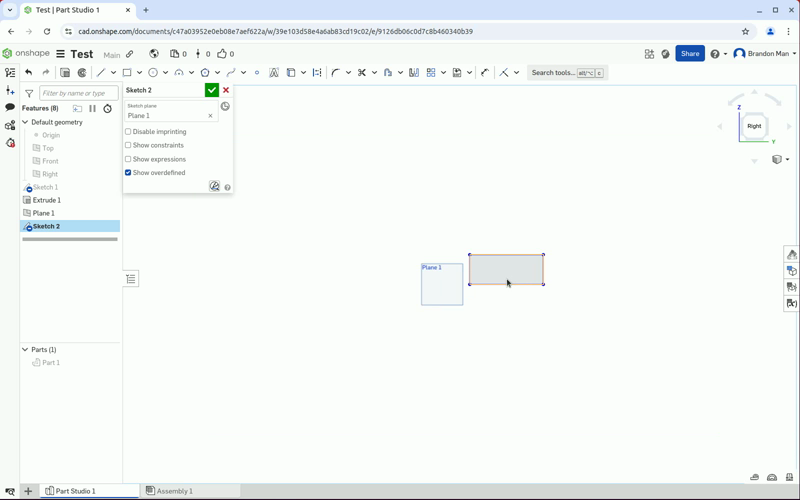
scroll(6)
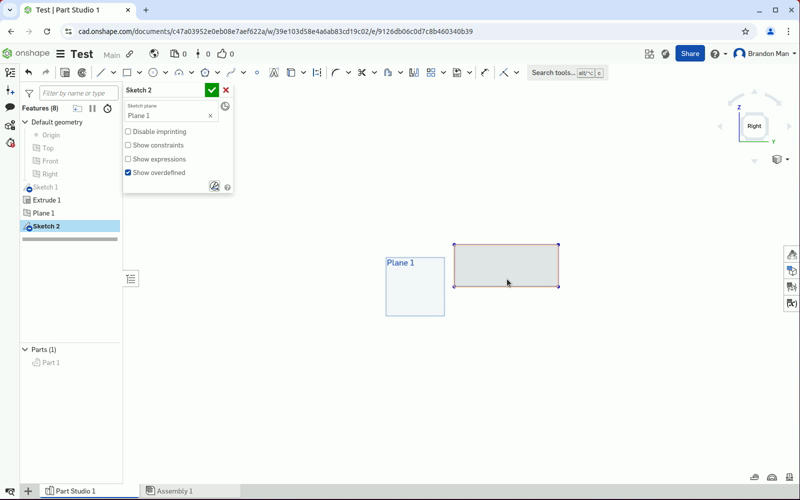
scroll(6)
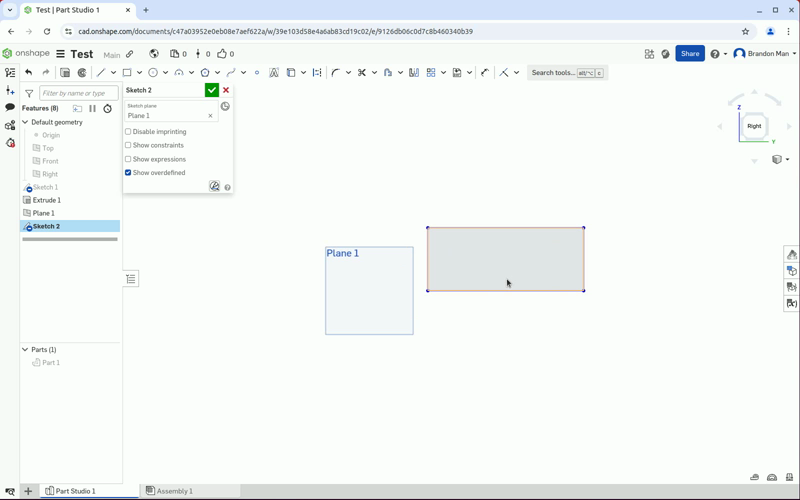
scroll(6)
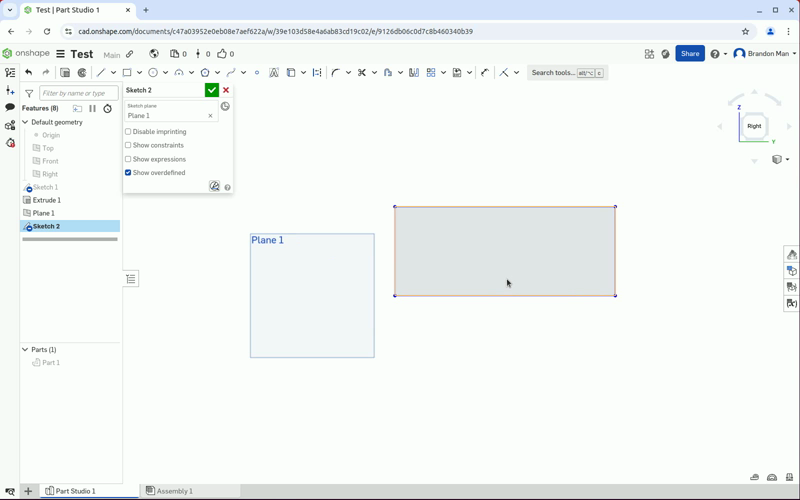
scroll(6)
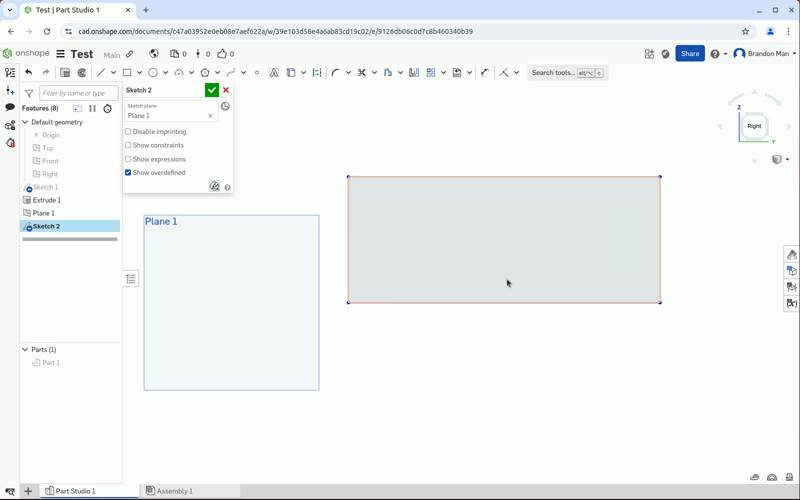
scroll(6)
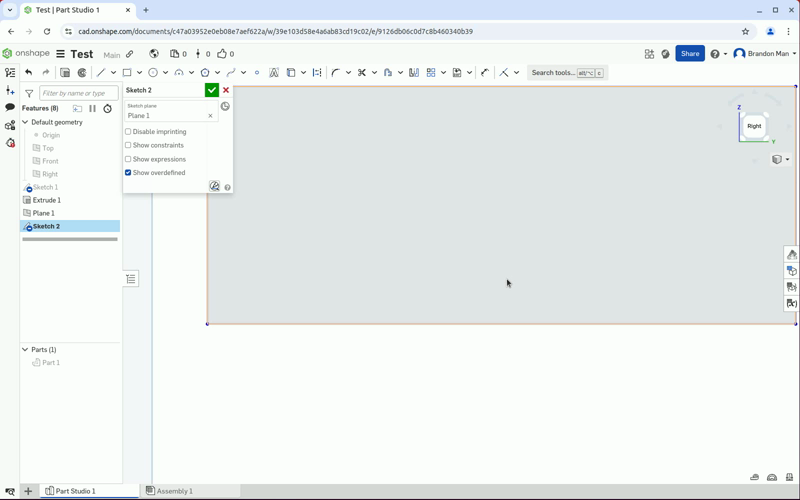
click(507, 278)
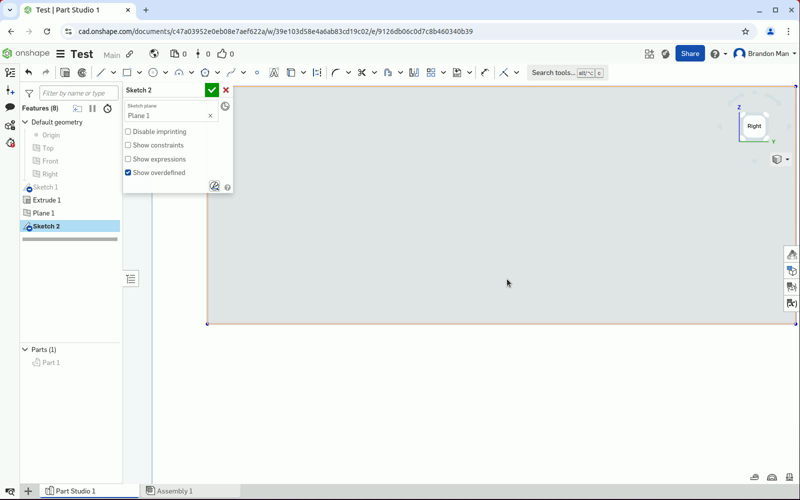
scroll(-6)
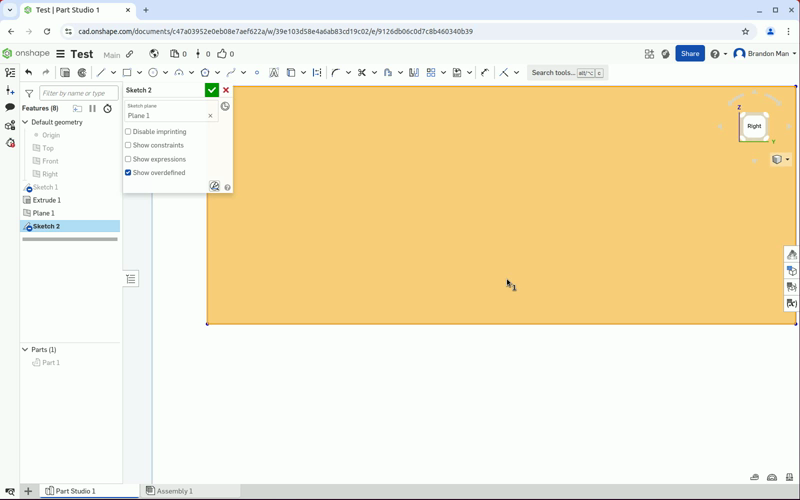
scroll(-6)
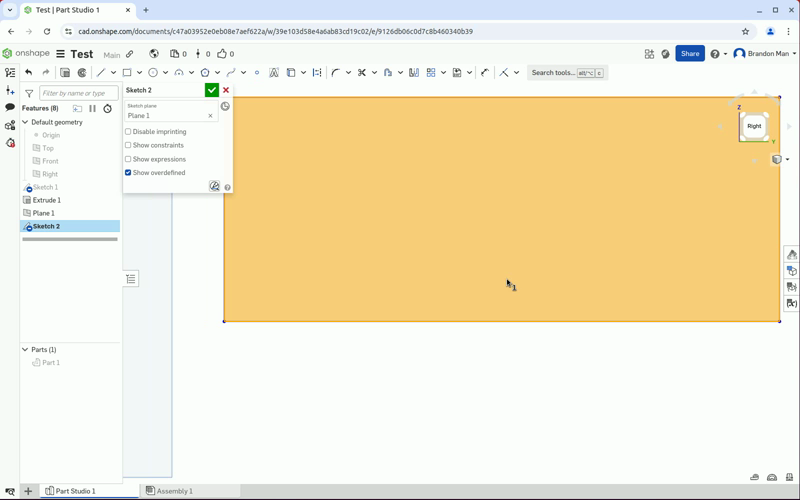
scroll(-6)
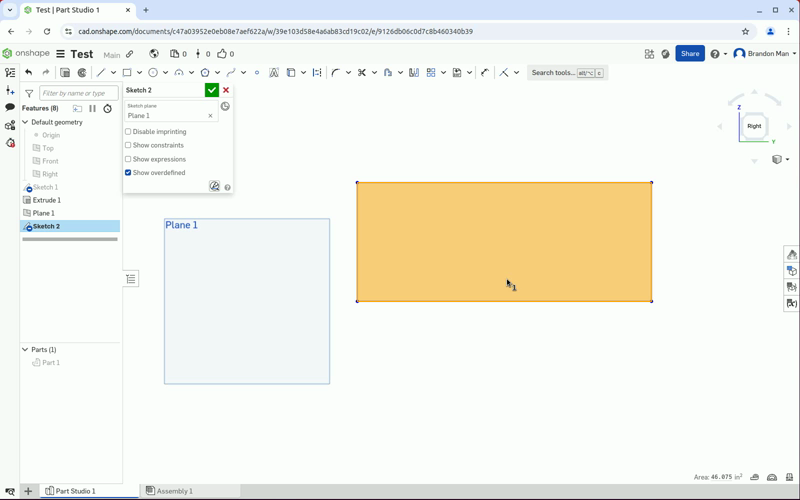
scroll(-6)
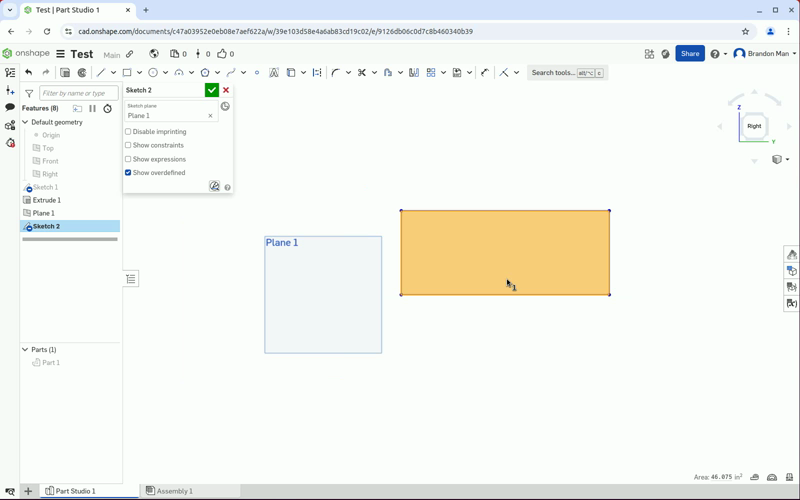
scroll(-6)
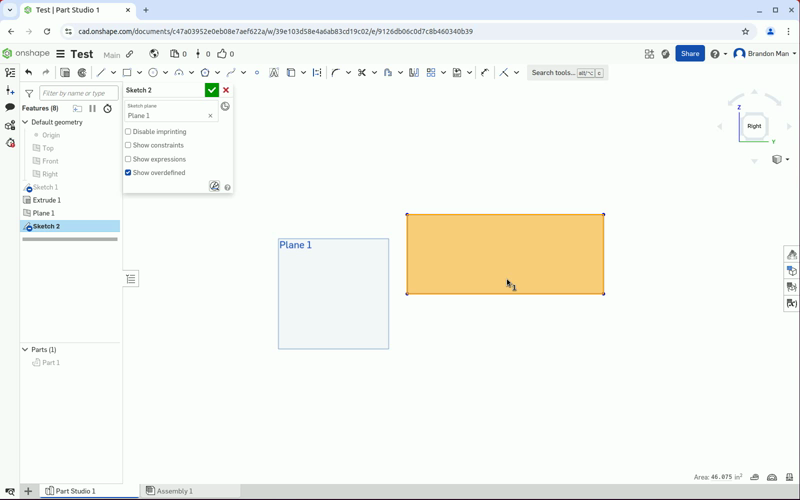
scroll(-6)
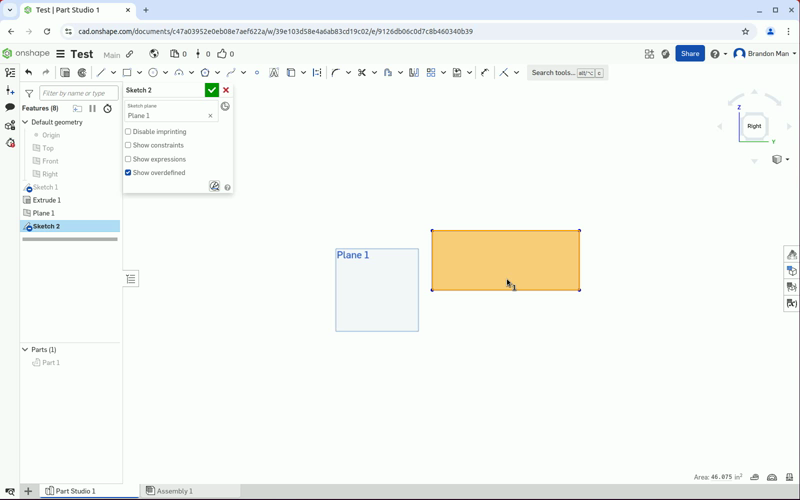
scroll(-6)
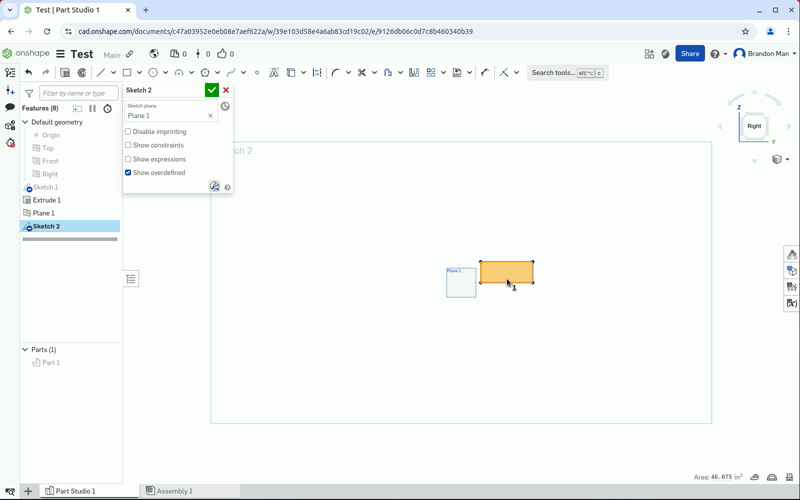
mouse_move(73, 352)
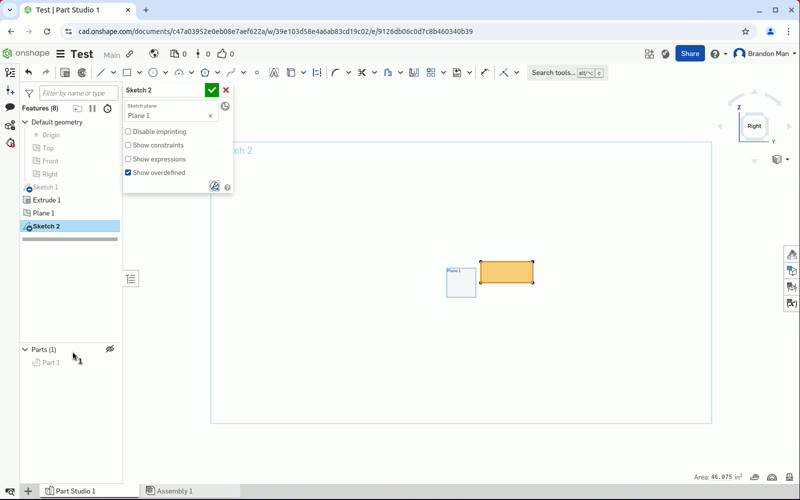
key(shift+y)
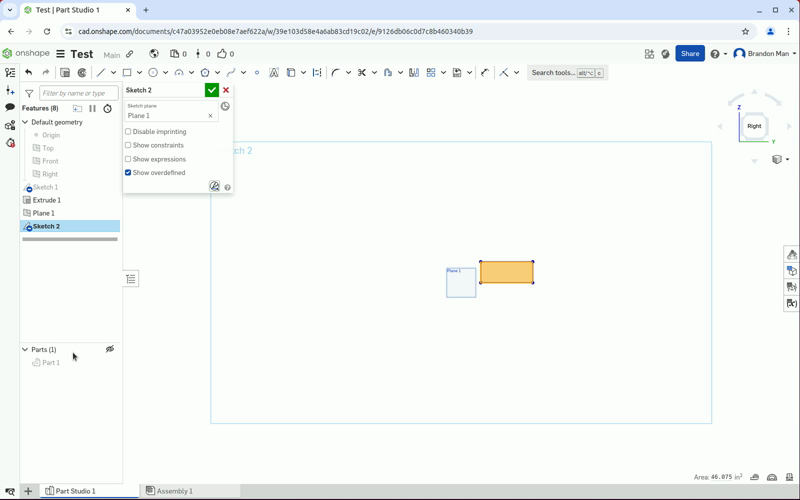
key(shift+e)
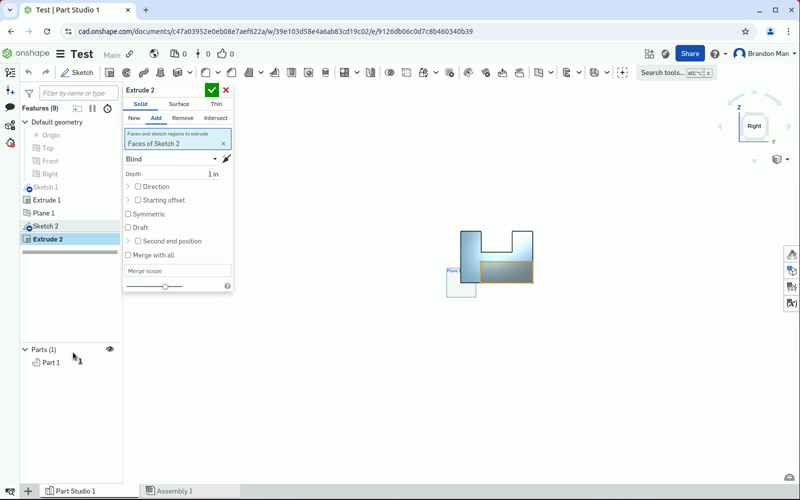
mouse_move(143, 106)
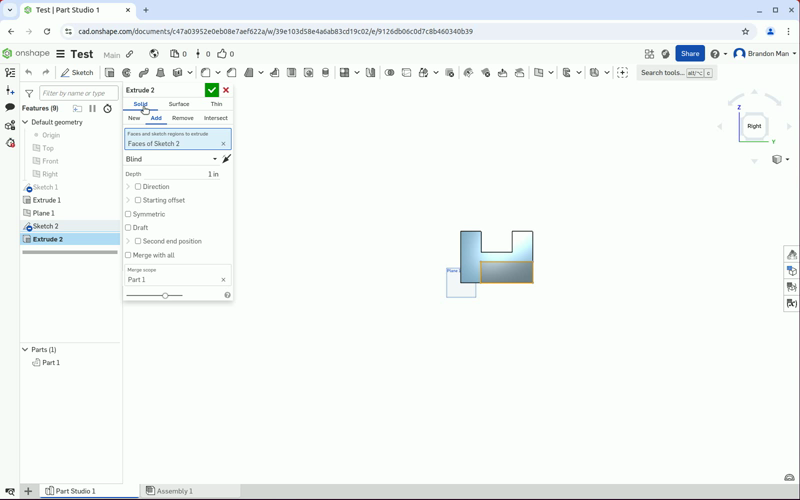
click(143, 106)
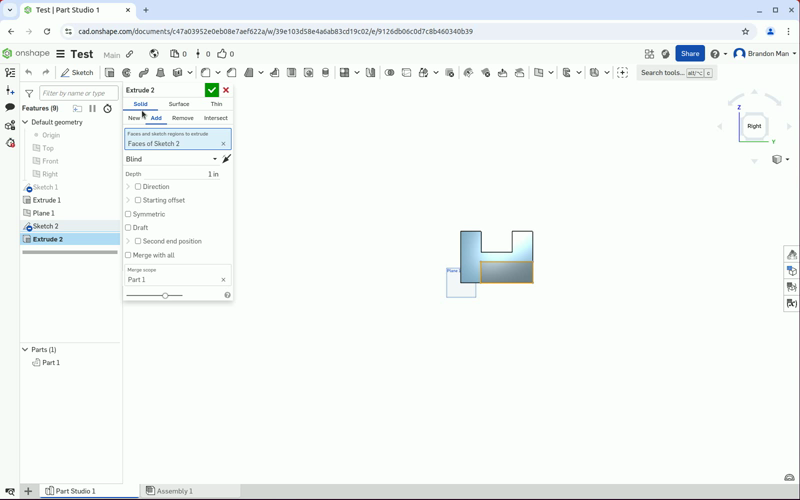
mouse_move(137, 120)
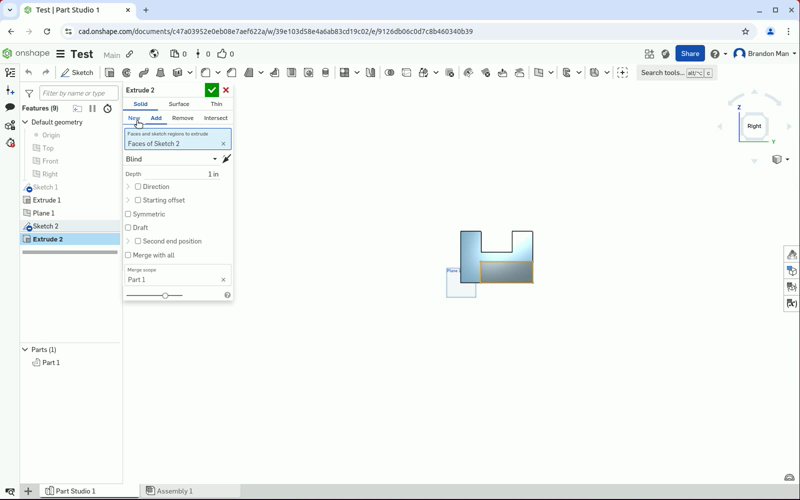
click(137, 120)
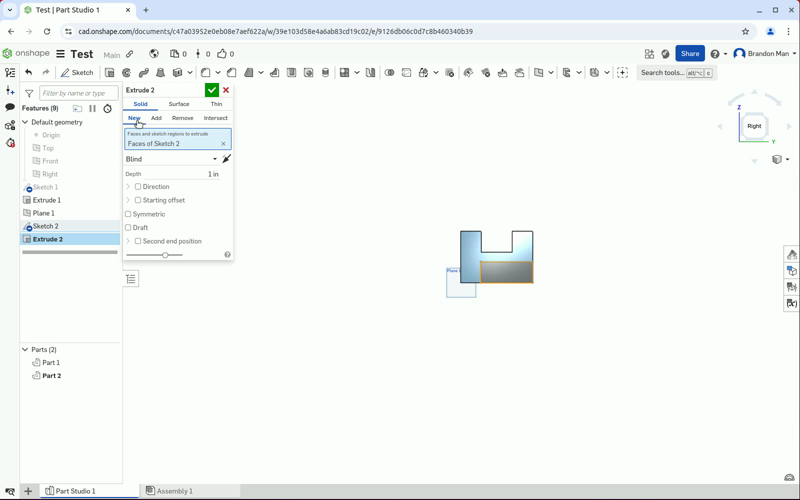
key(tab, 4)
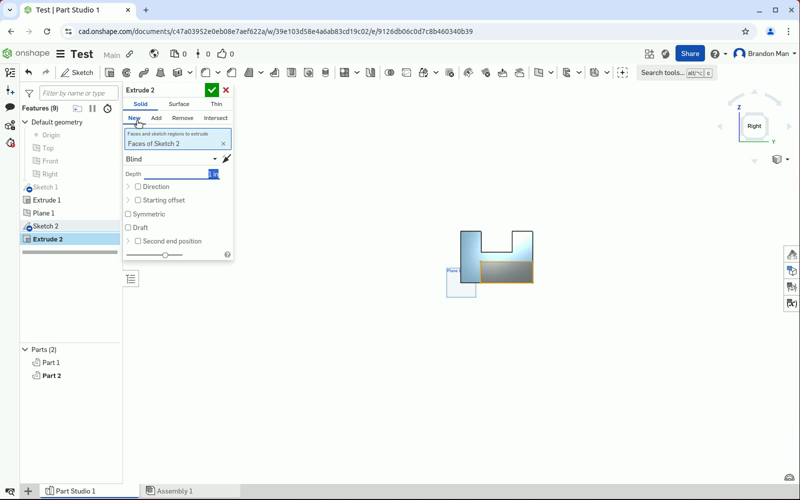
text(16.85)
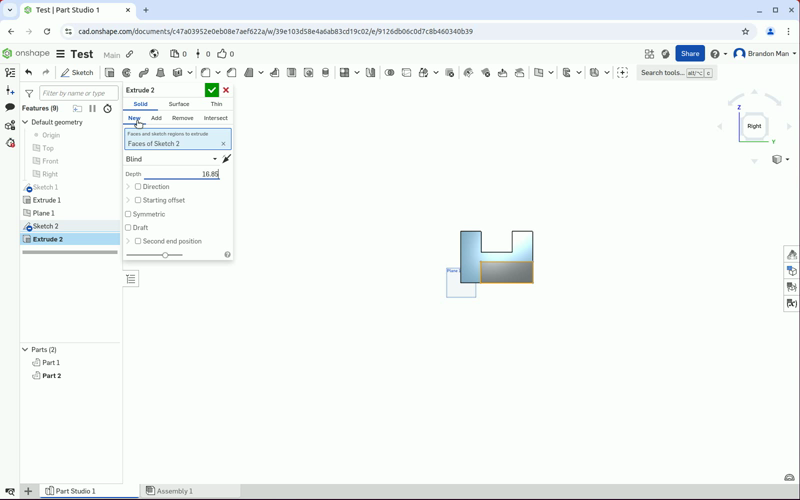
key(enter)
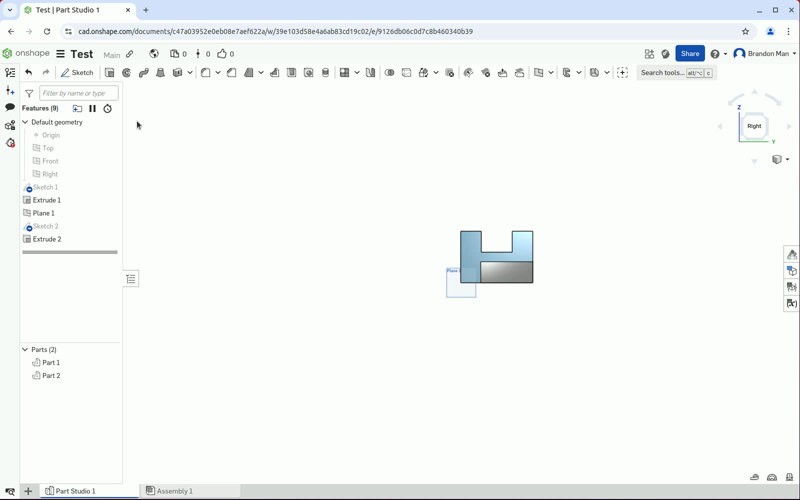
key(shift+h)
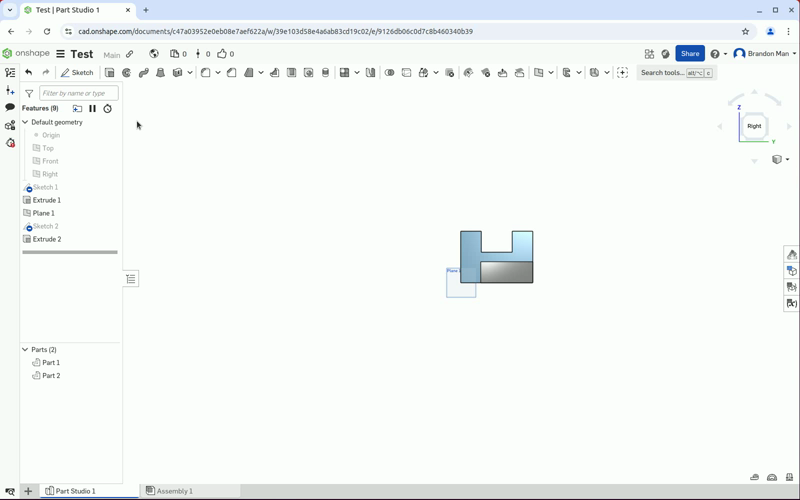
key(shift+h)
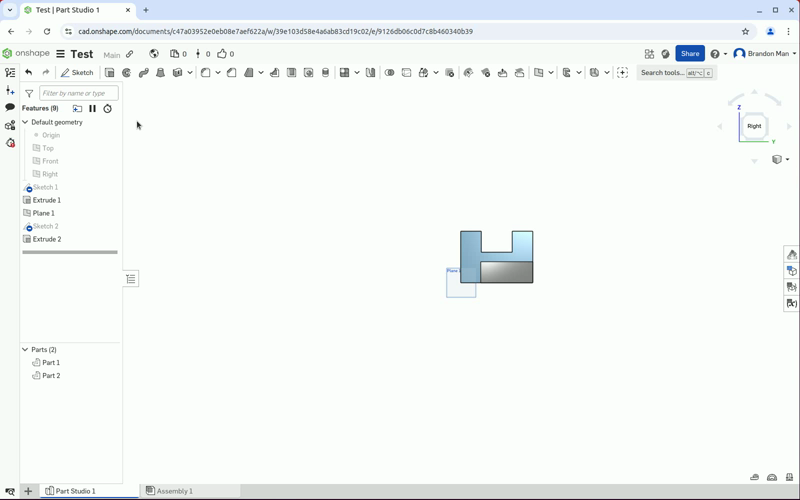
mouse_move(73, 189)
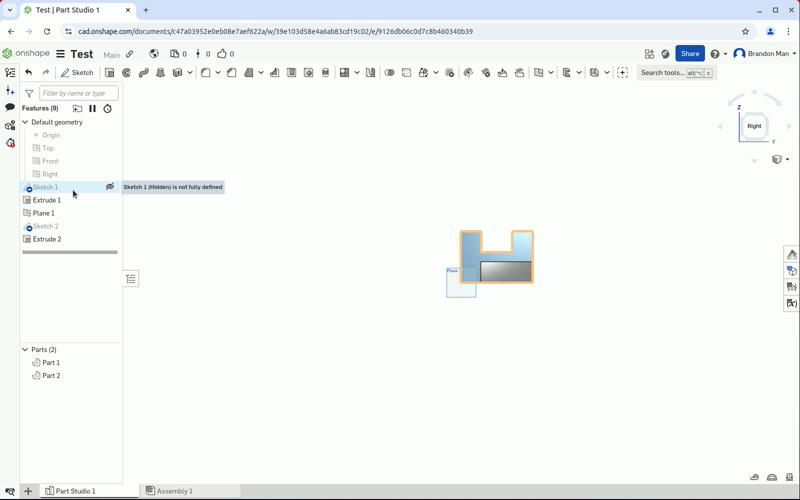
click(73, 189)
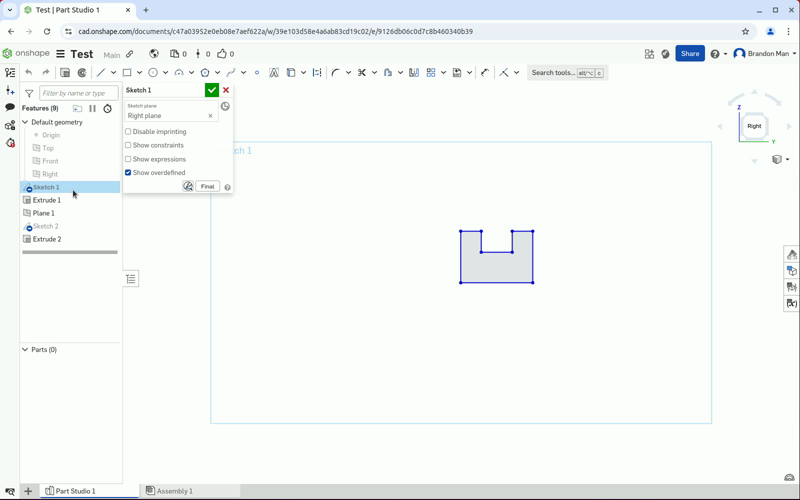
mouse_move(229, 92)
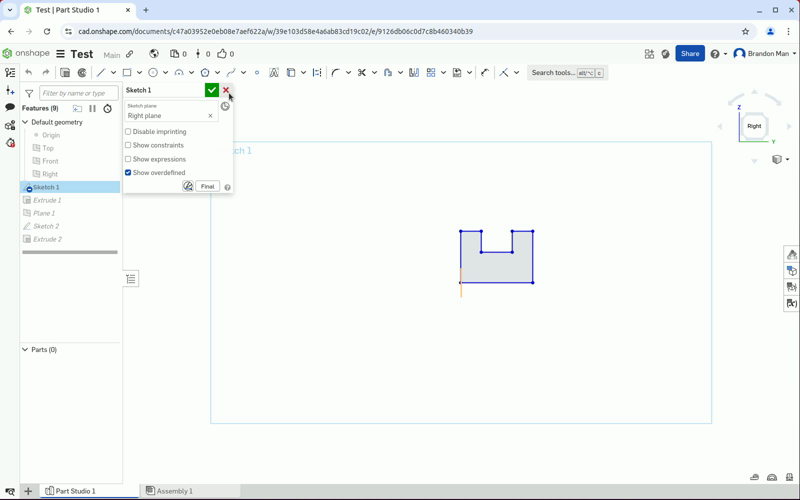
click(229, 92)
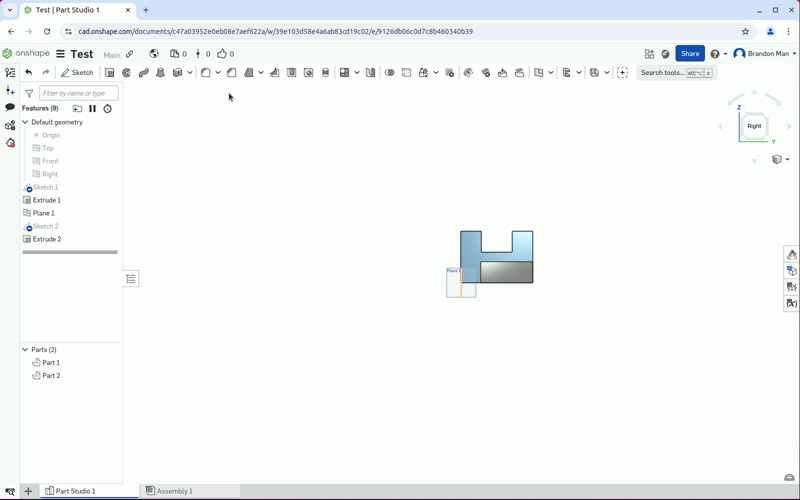
mouse_move(73, 352)
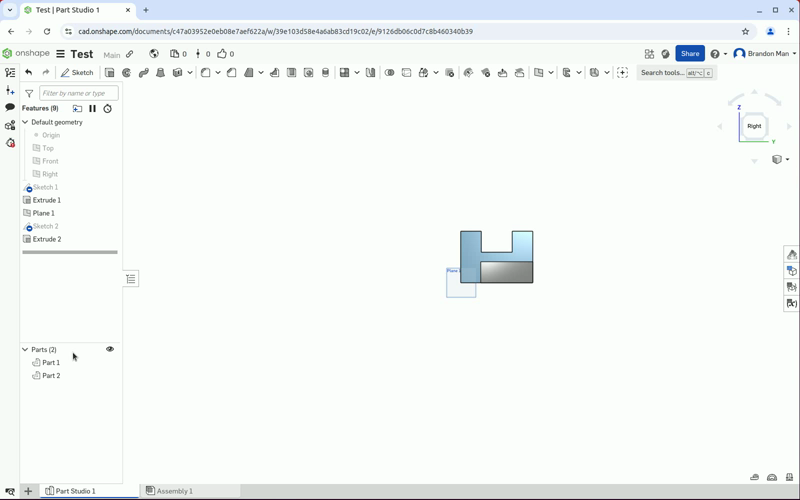
key(y)
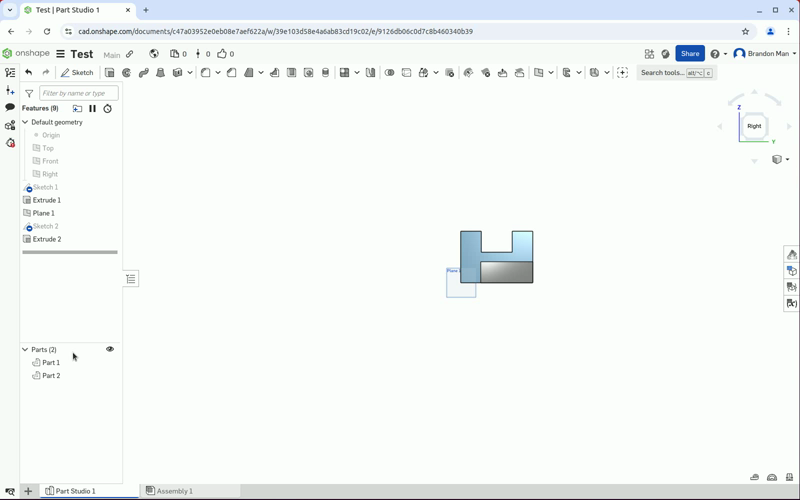
key(shift+p)
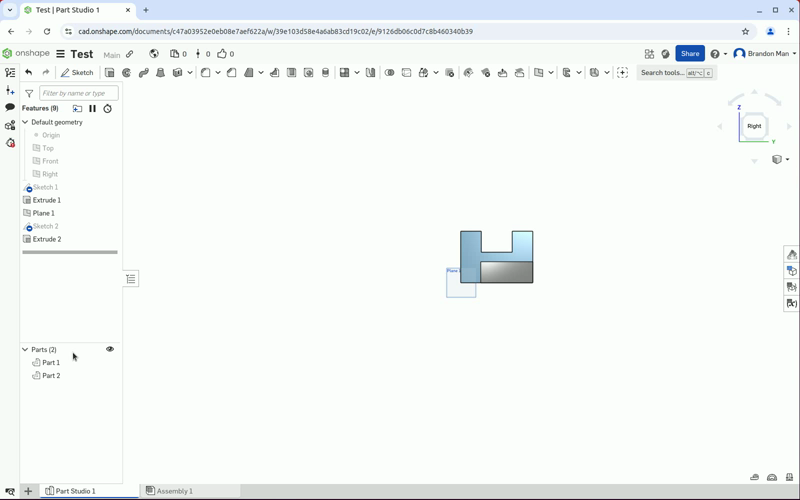
key(space)
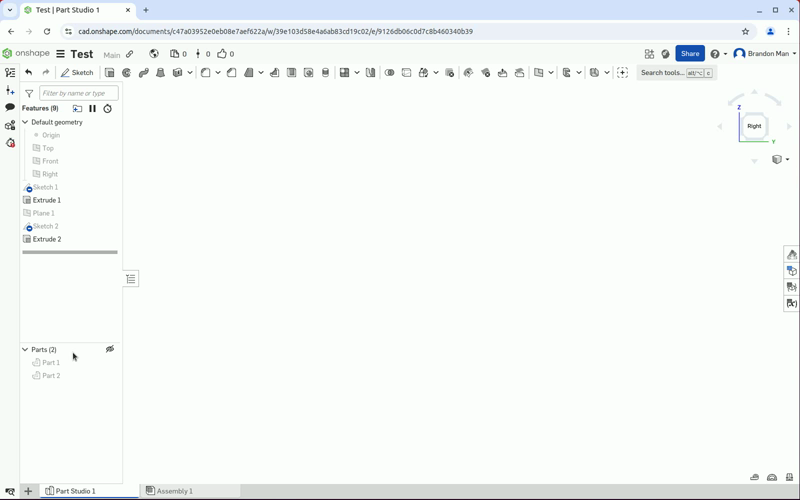
key_down(shift)
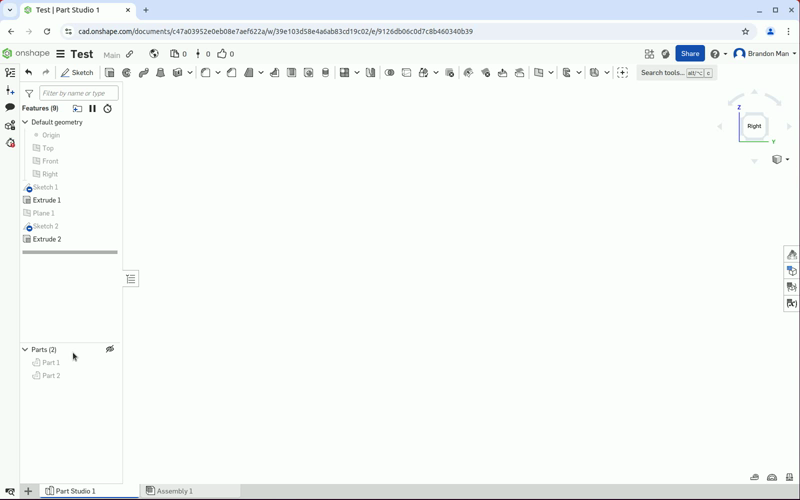
key(right)
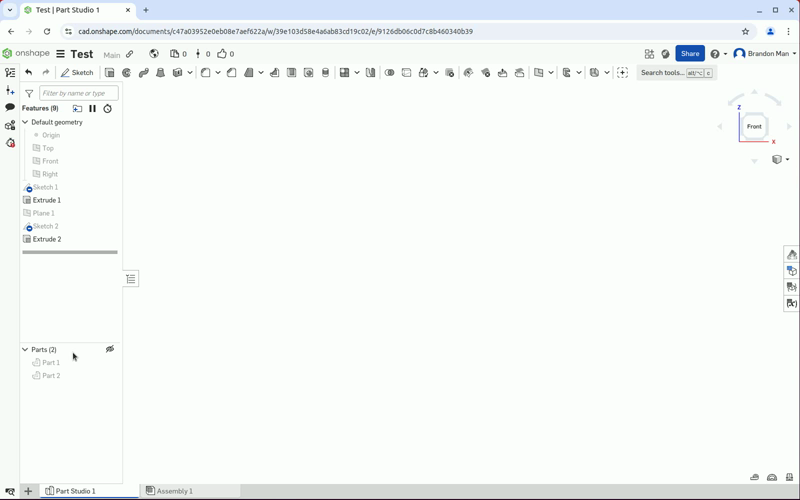
key_up(shift)
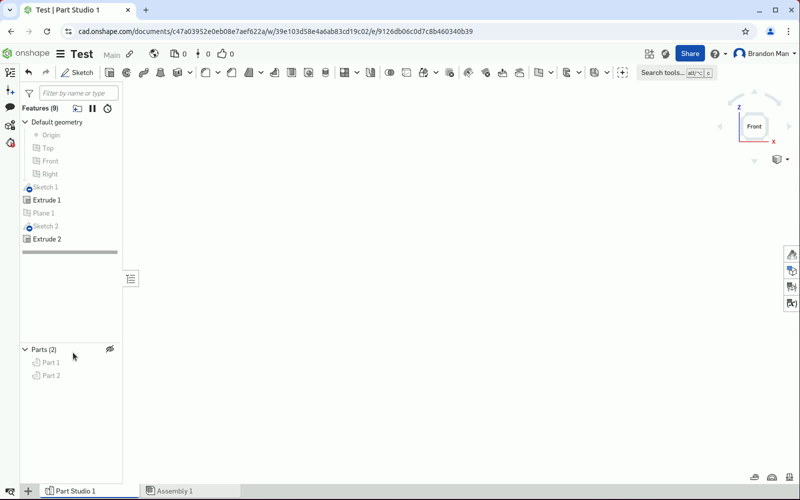
key(space)
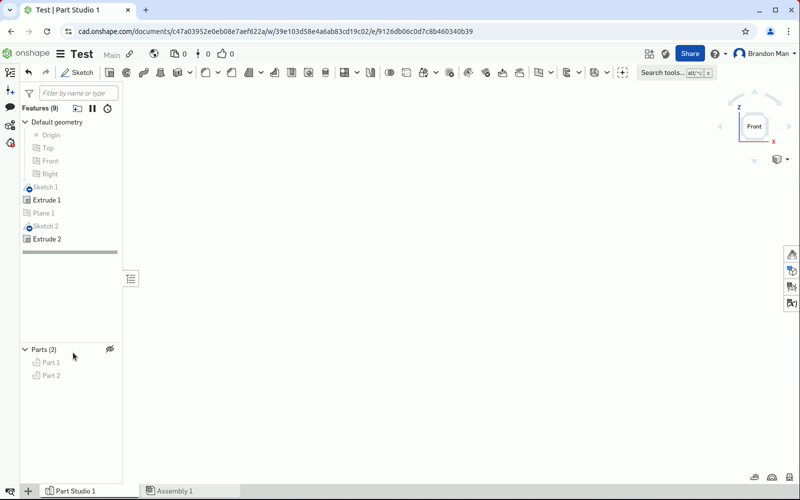
key_down(shift)
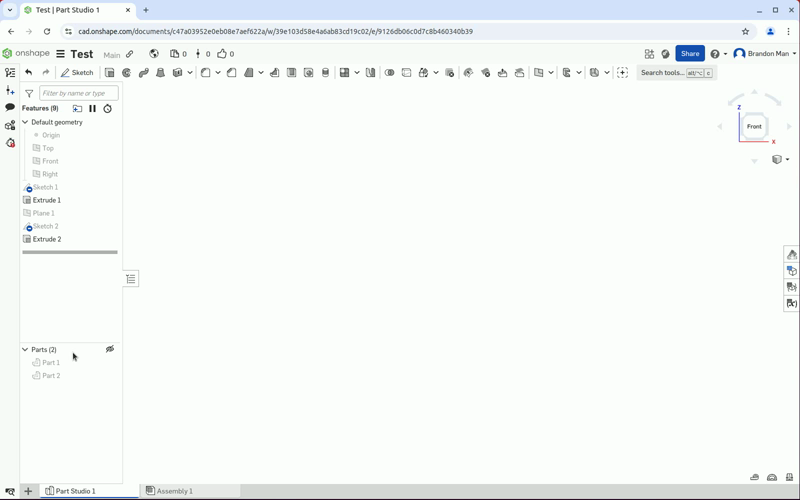
key(down)
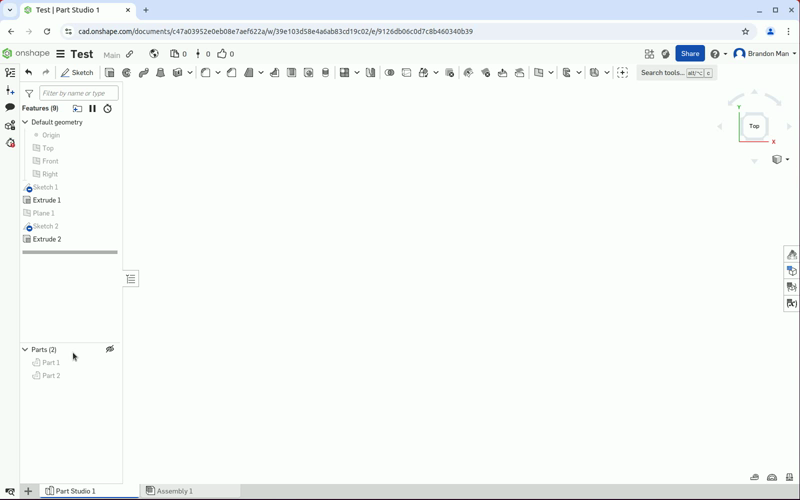
key_up(shift)
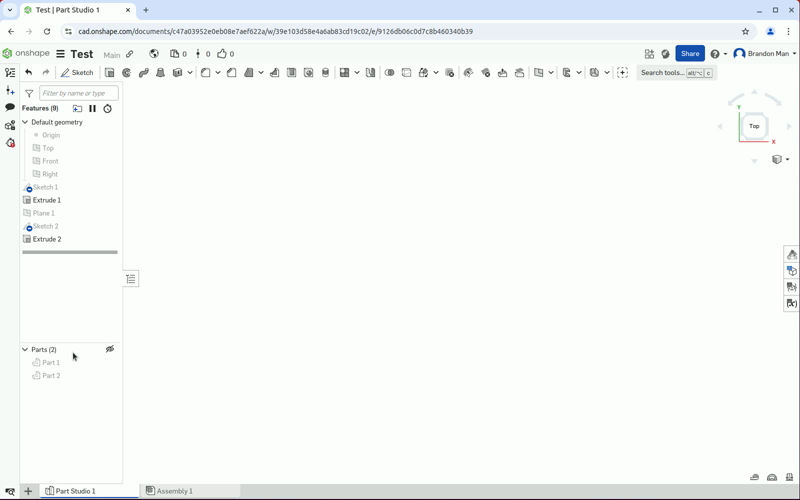
mouse_move(73, 352)
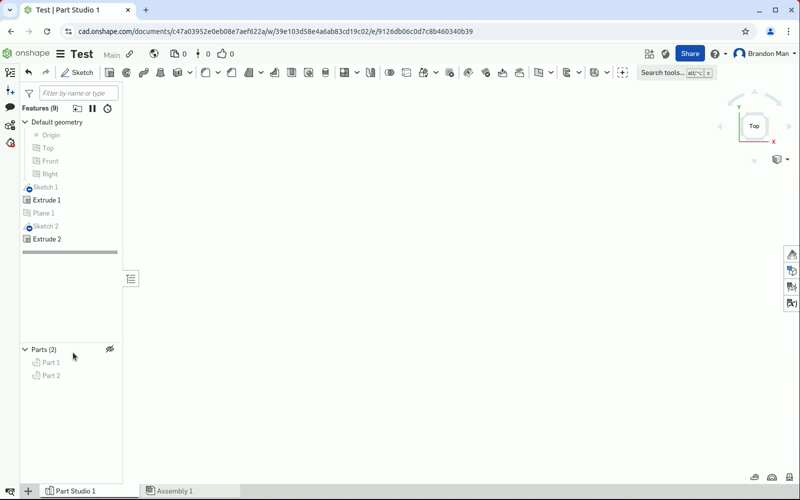
key(shift+y)
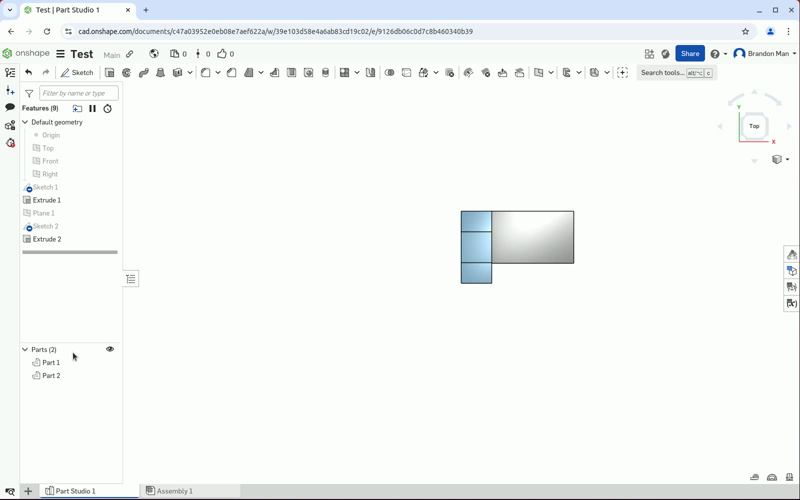
mouse_move(541, 75)
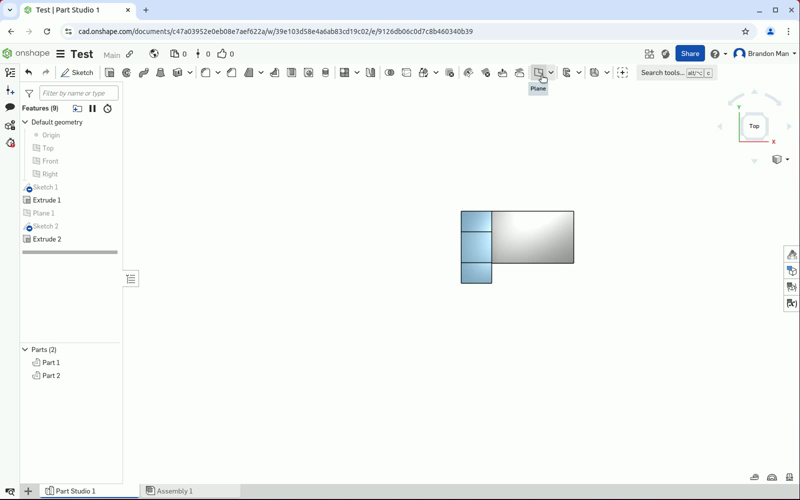
click(541, 75)
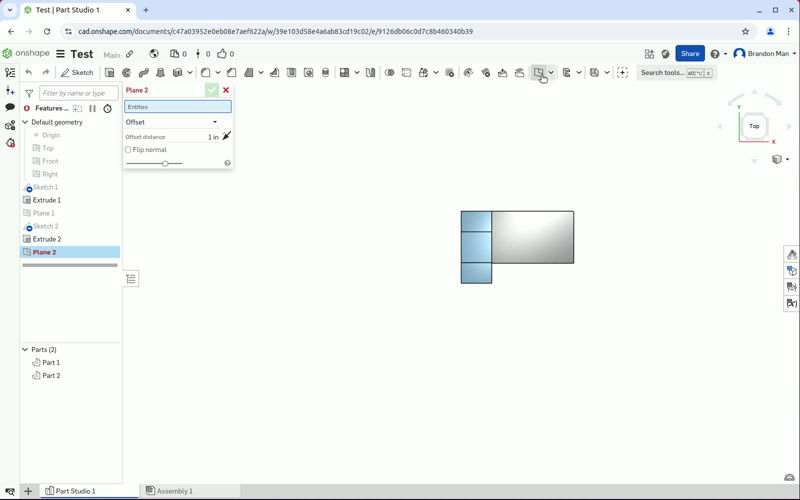
mouse_move(73, 150)
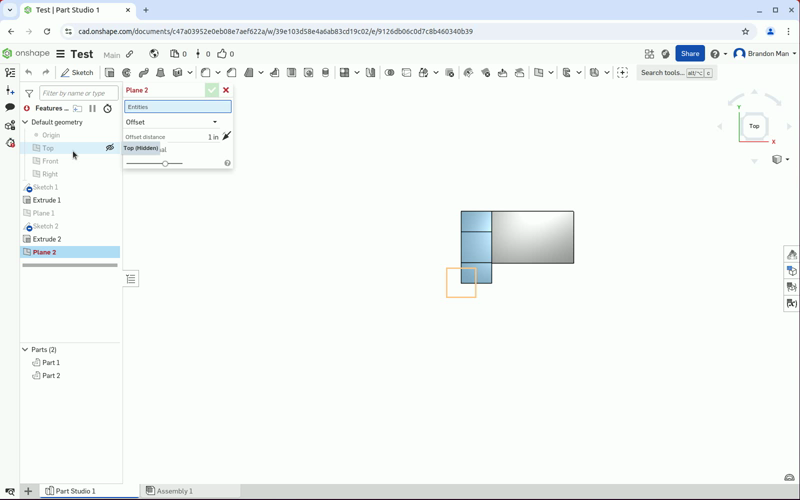
click(73, 150)
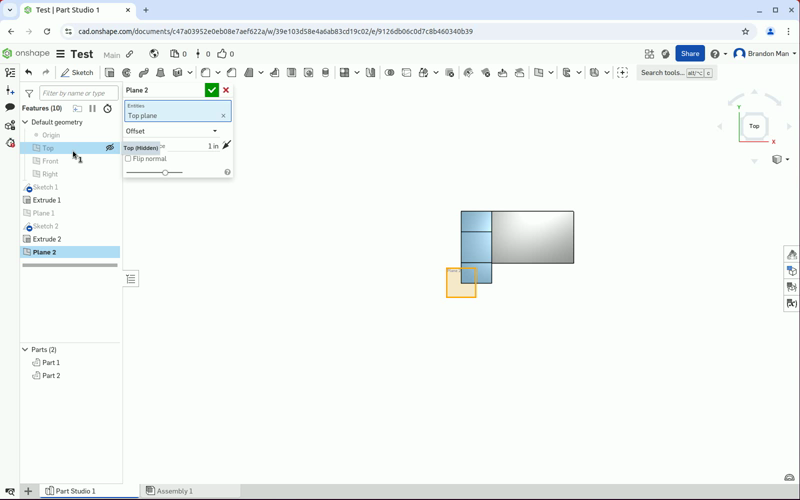
key(tab, 2)
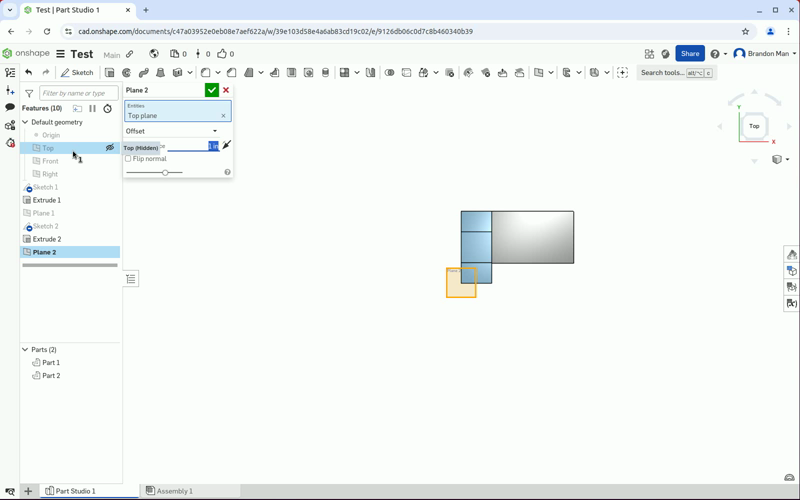
text(4.098)
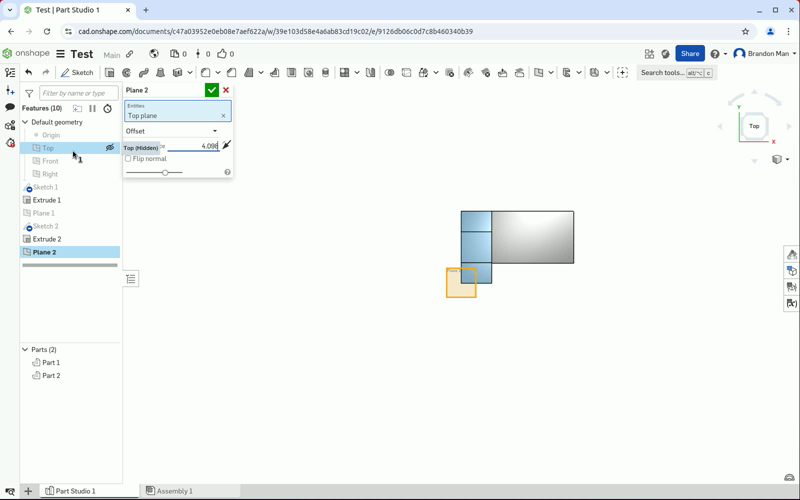
key(enter, 2)
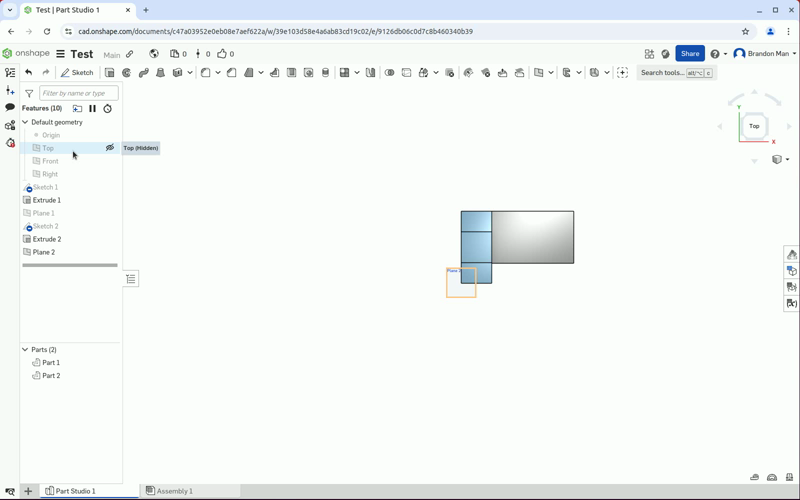
key(shift+s)
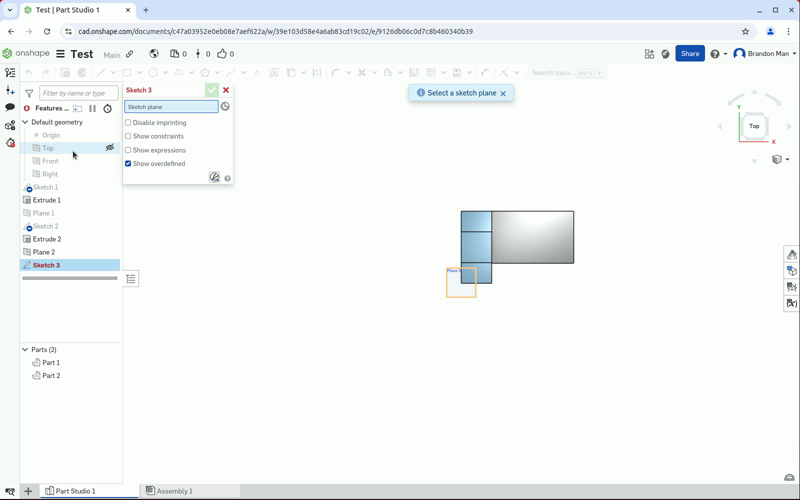
mouse_move(73, 254)
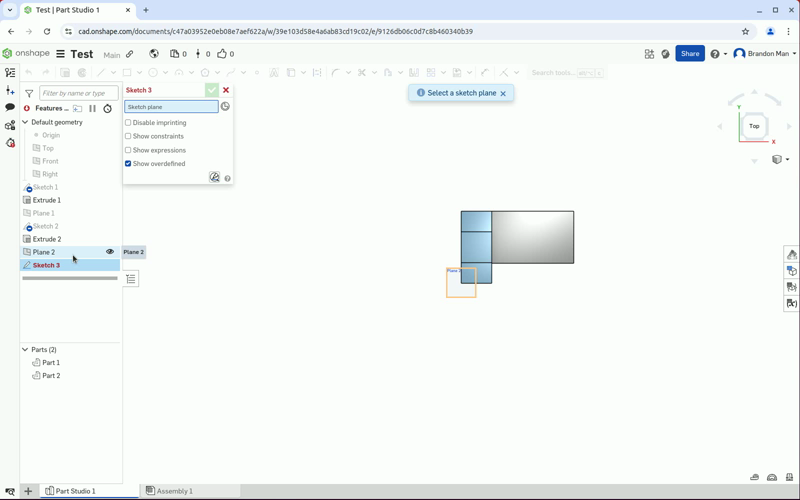
click(73, 254)
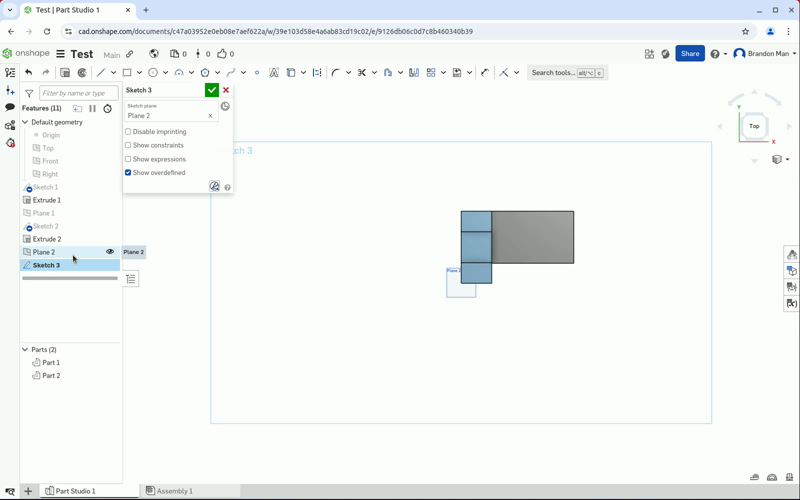
mouse_move(73, 352)
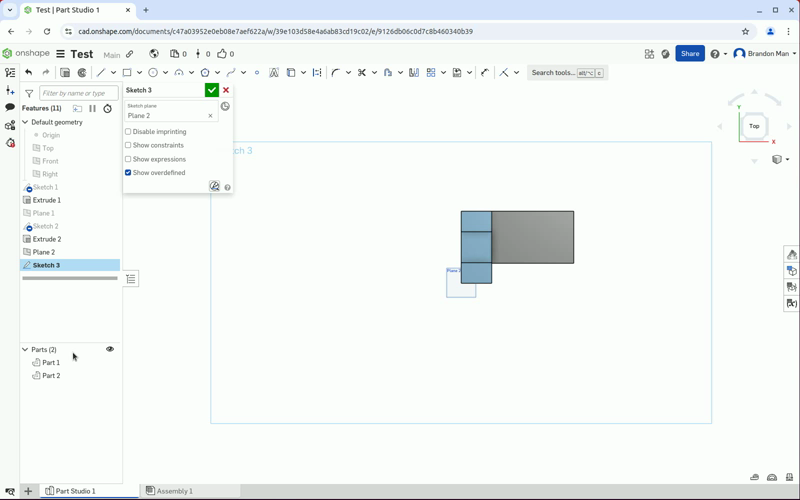
key(y)
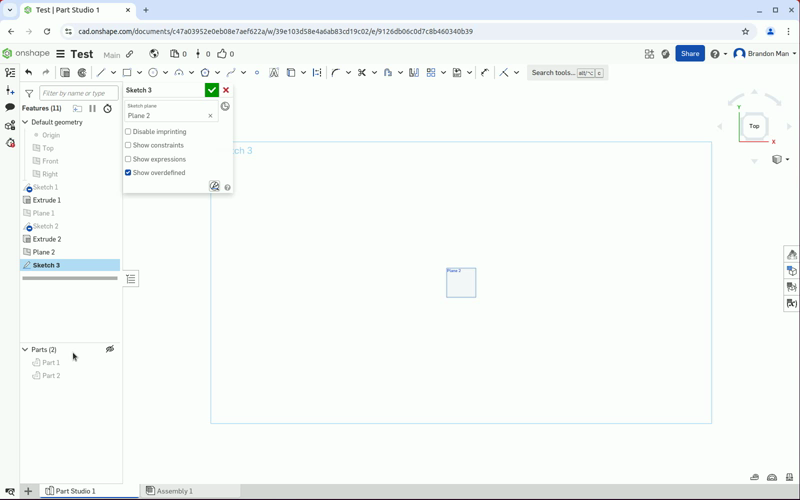
key(l)
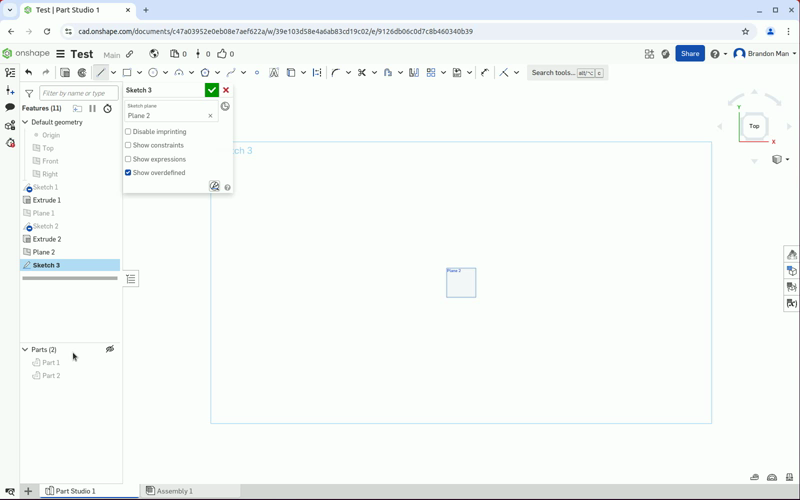
key_down(shift)
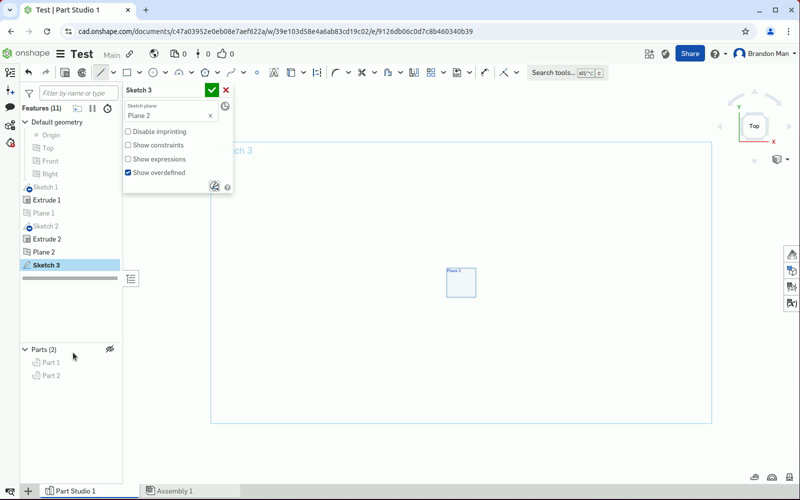
mouse_move(521, 246)
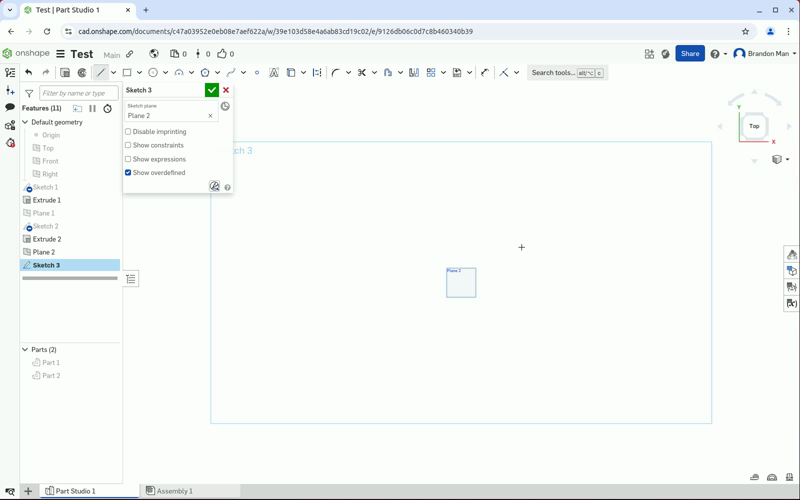
click(521, 246)
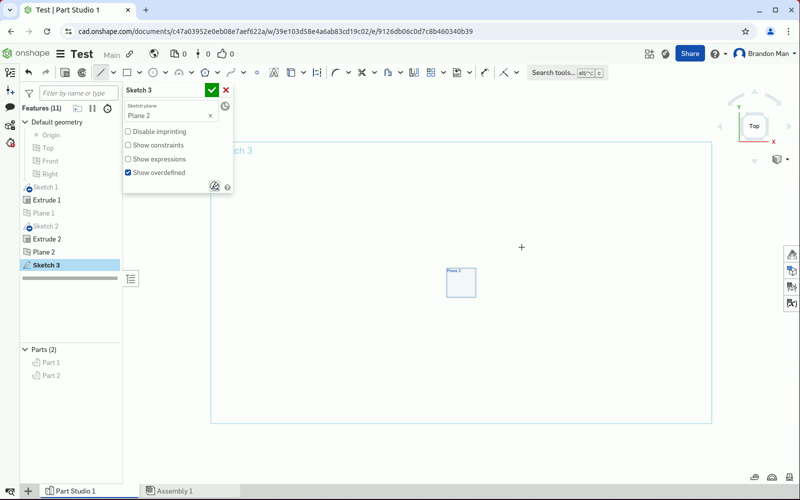
key_up(shift)
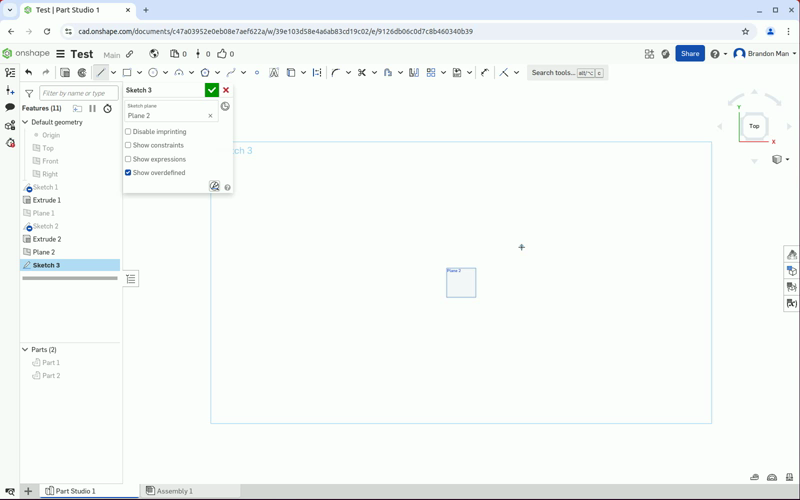
key_down(shift)
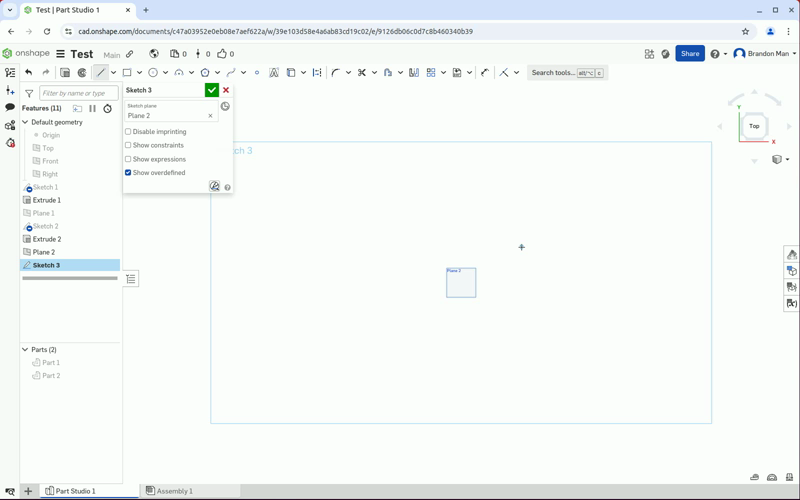
mouse_move(551, 246)
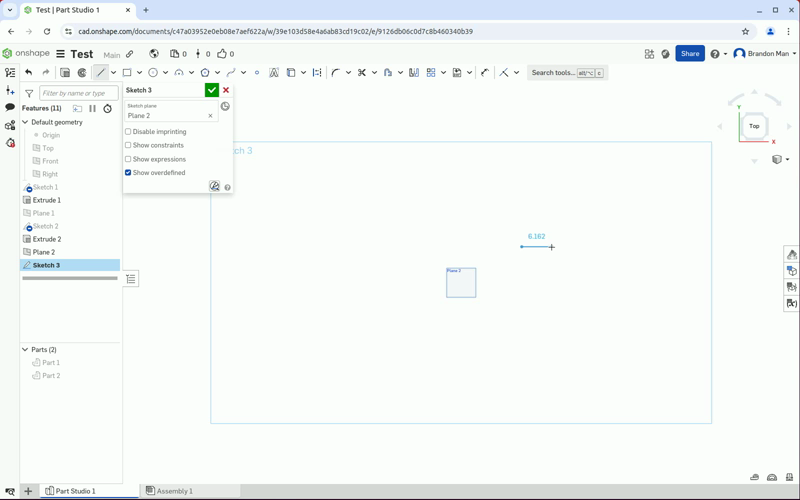
mouse_move(573, 246)
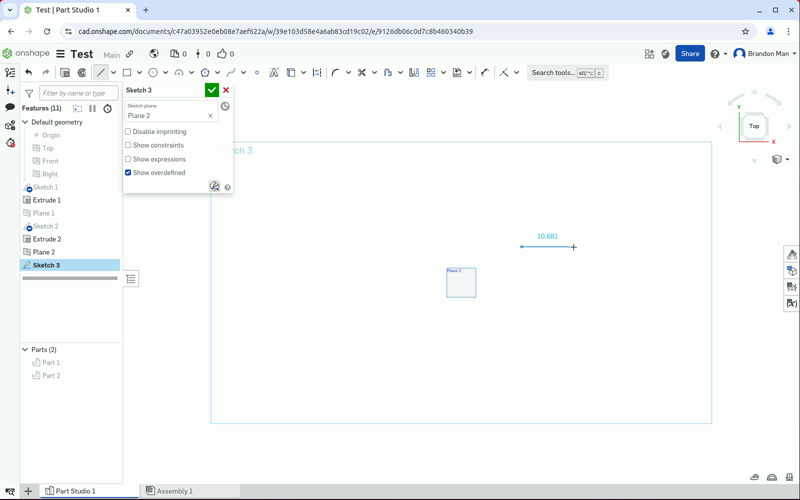
click(573, 246)
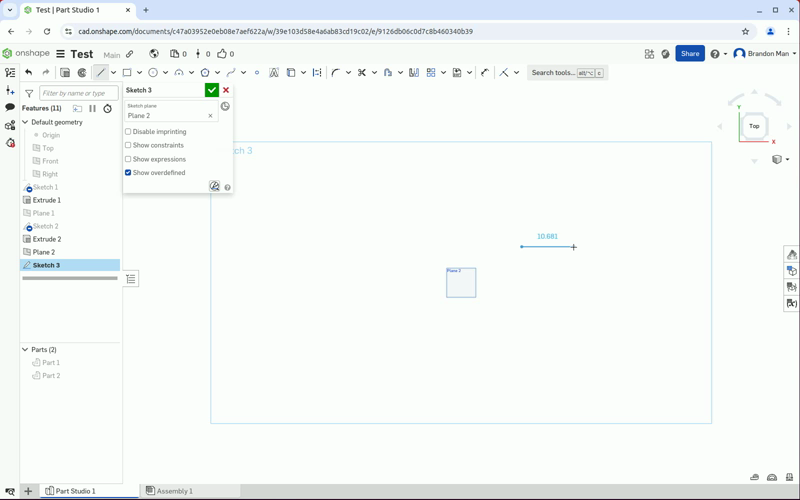
key_up(shift)
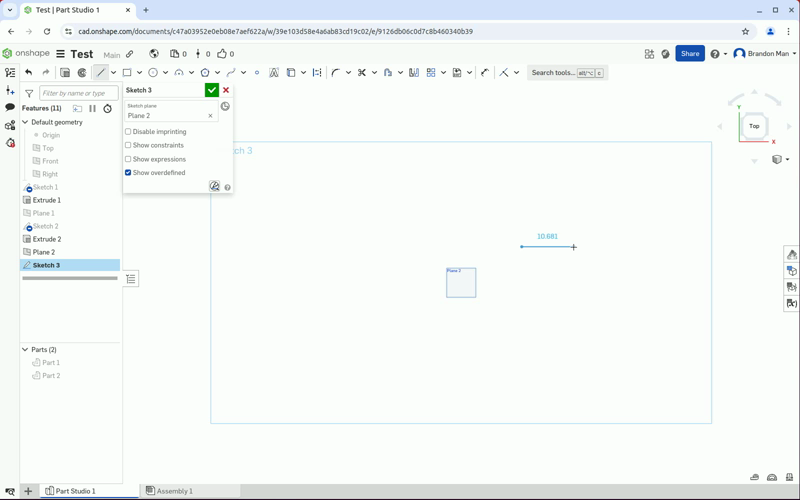
key_down(shift)
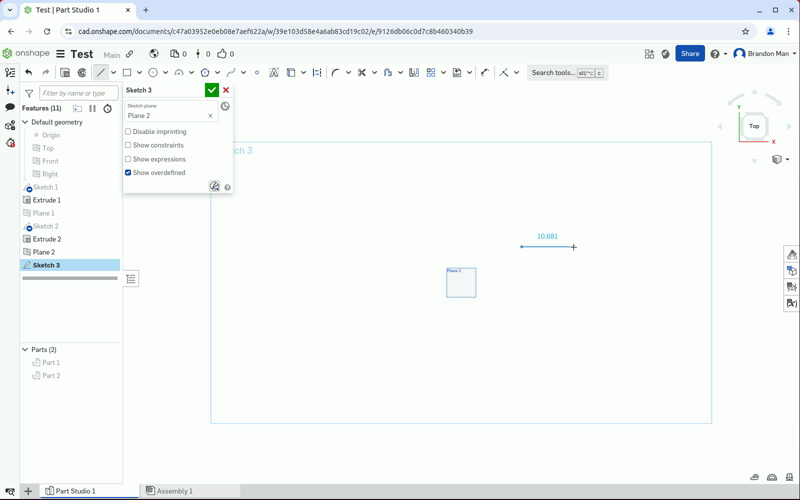
mouse_move(589, 246)
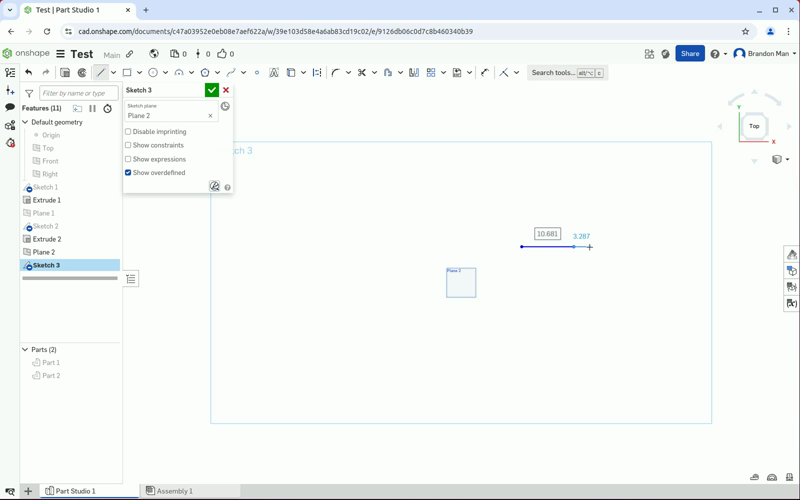
mouse_move(573, 225)
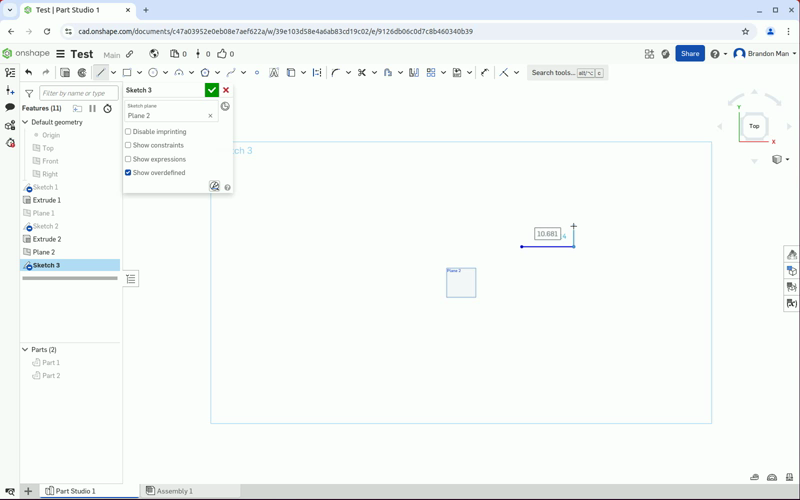
click(573, 225)
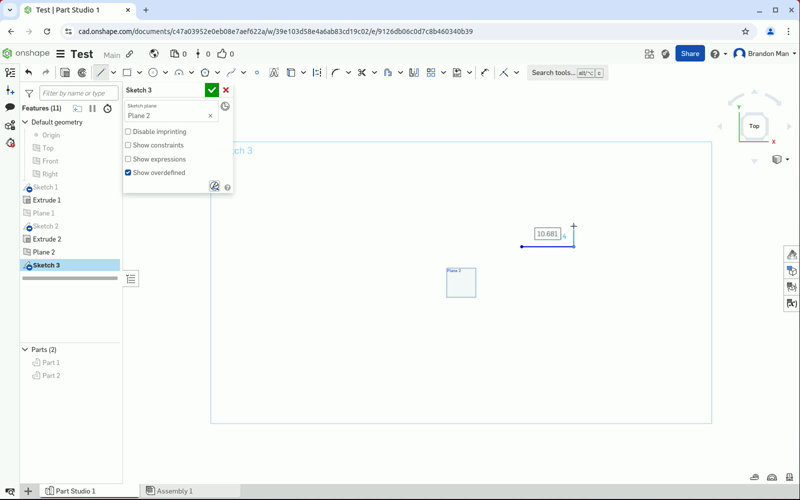
key_up(shift)
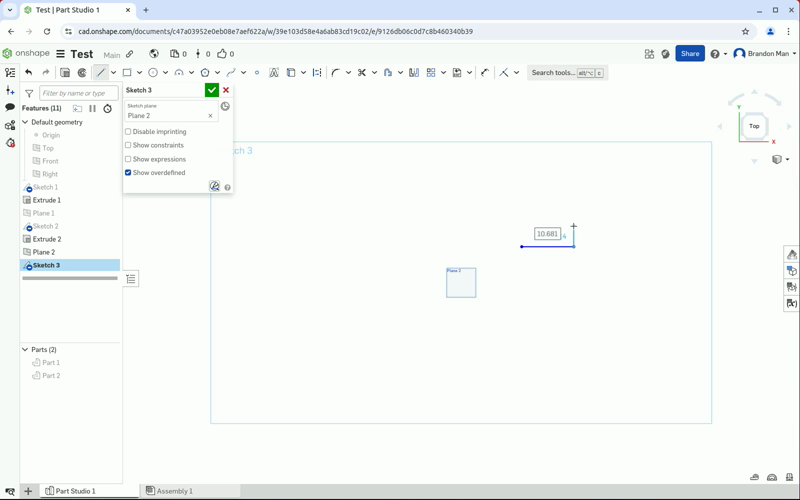
key_down(shift)
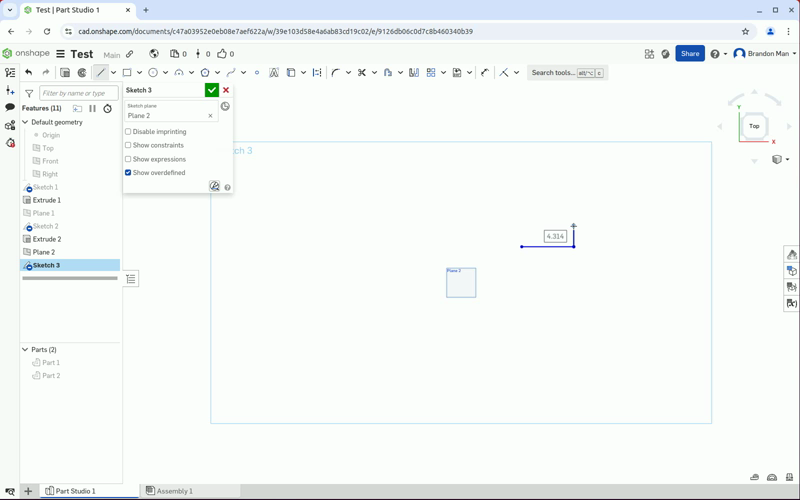
mouse_move(589, 225)
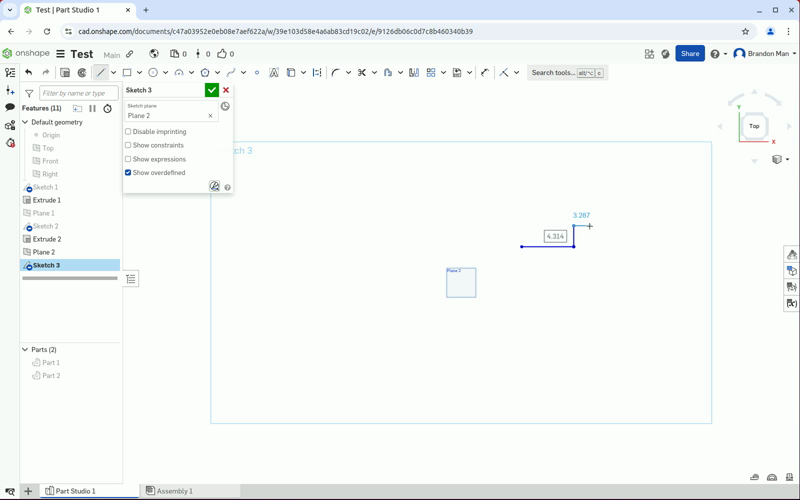
mouse_move(521, 225)
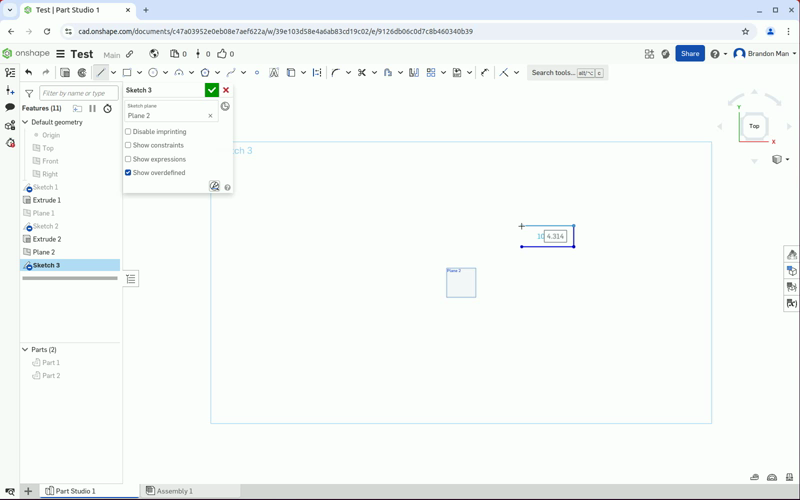
click(521, 225)
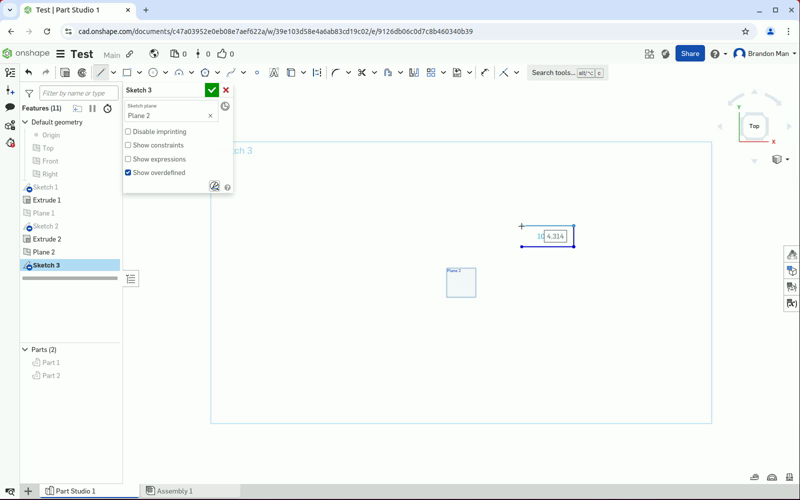
key_up(shift)
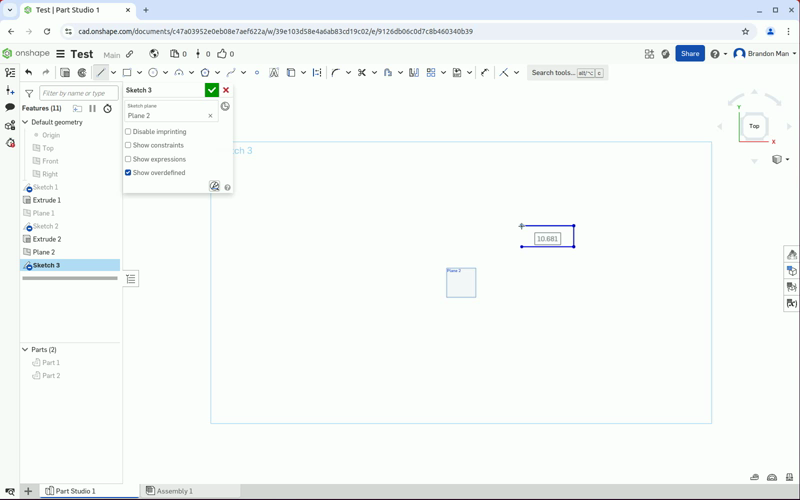
mouse_move(551, 225)
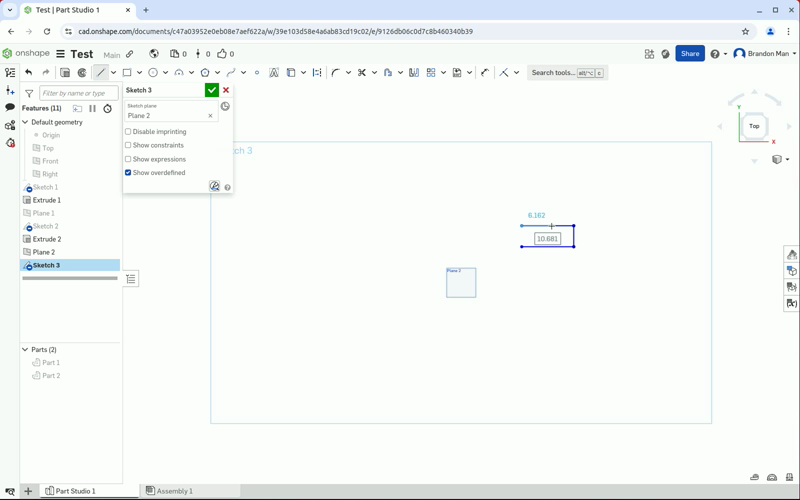
key_down(shift)
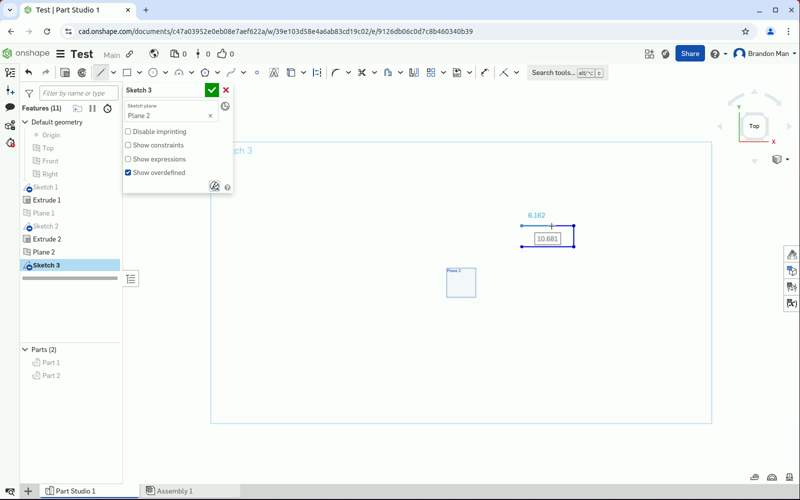
mouse_move(521, 246)
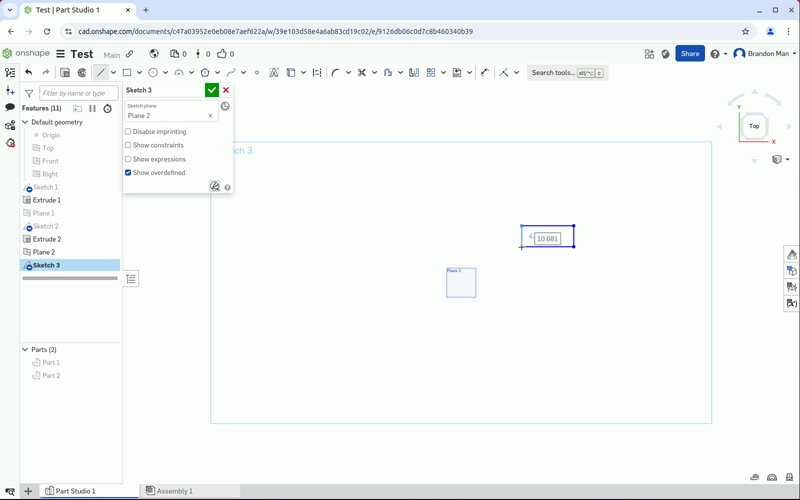
key_up(shift)
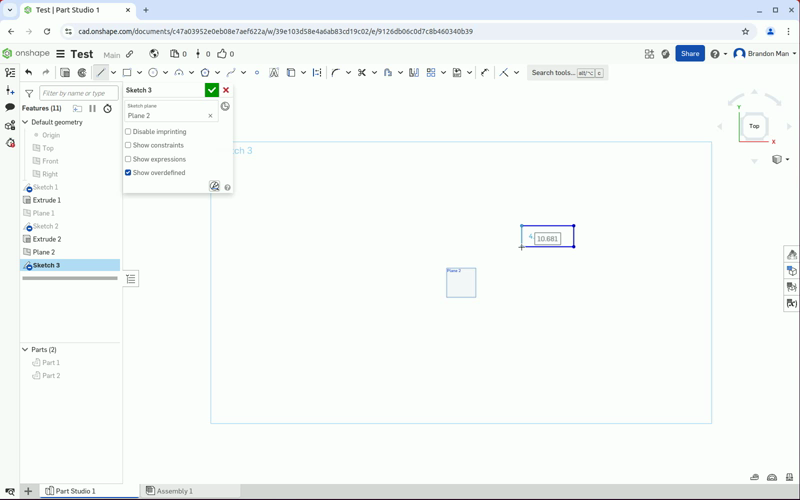
click(521, 246)
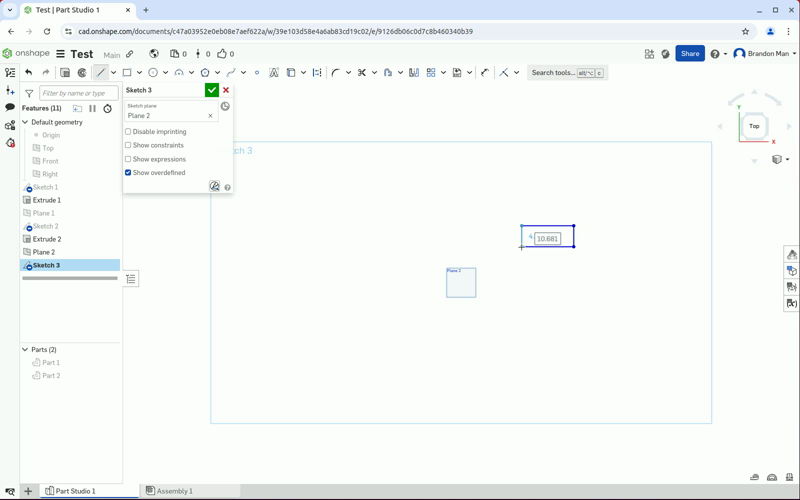
key(esc)
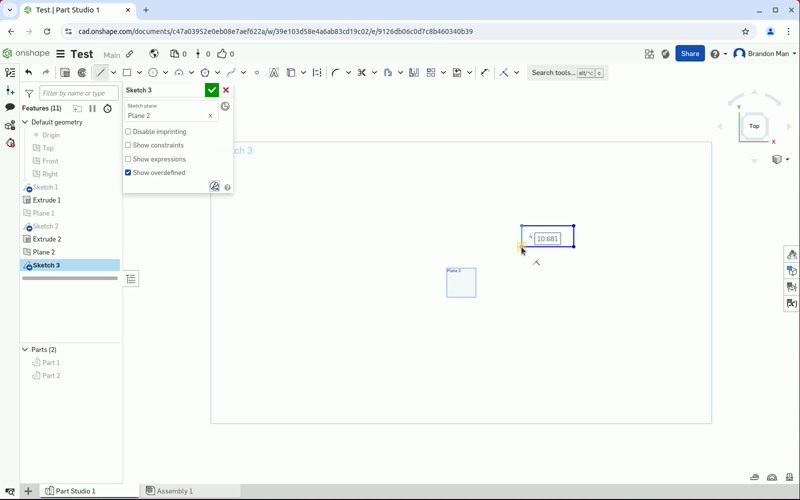
mouse_move(563, 228)
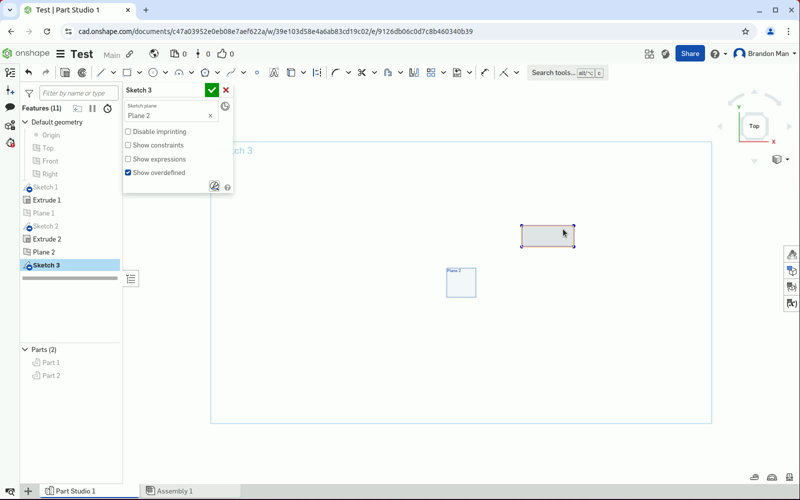
scroll(6)
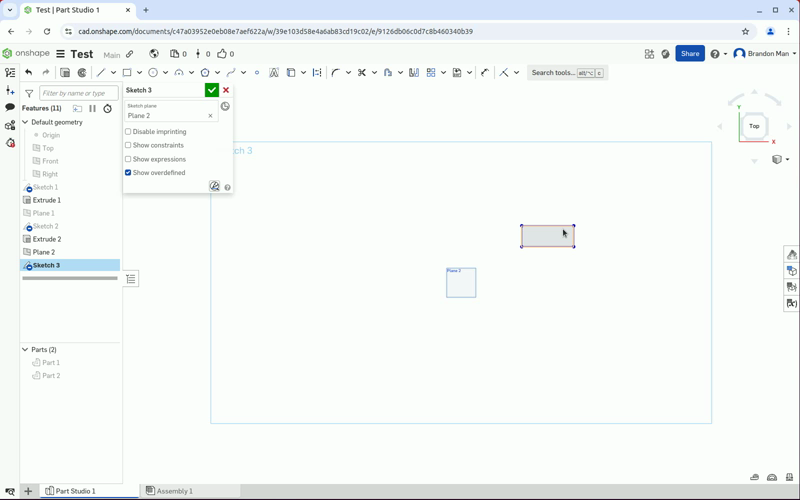
scroll(6)
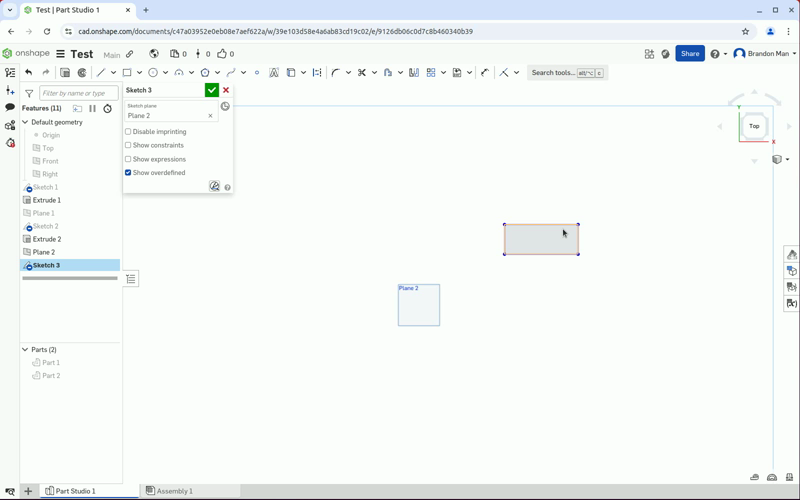
scroll(6)
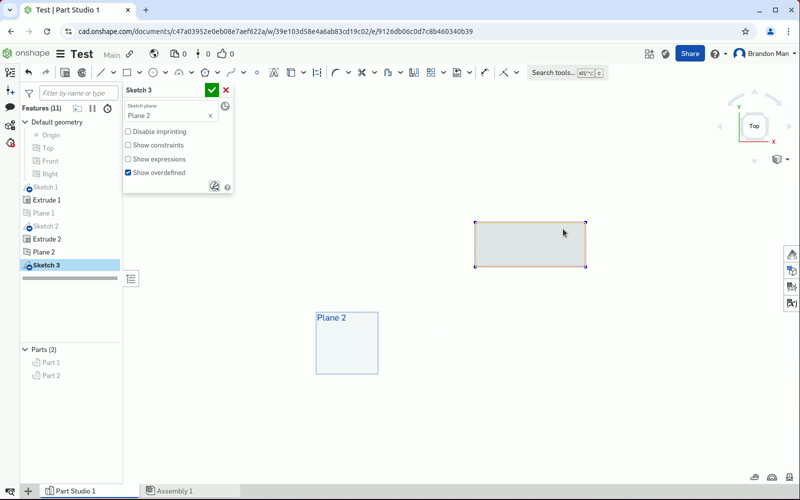
scroll(6)
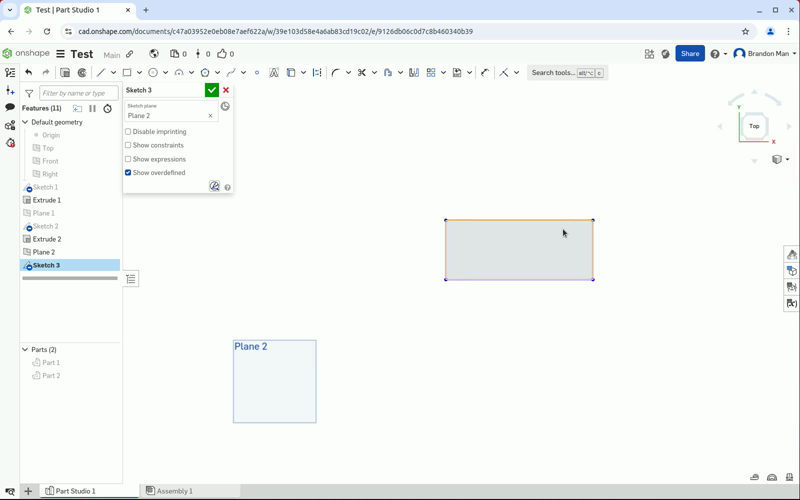
scroll(6)
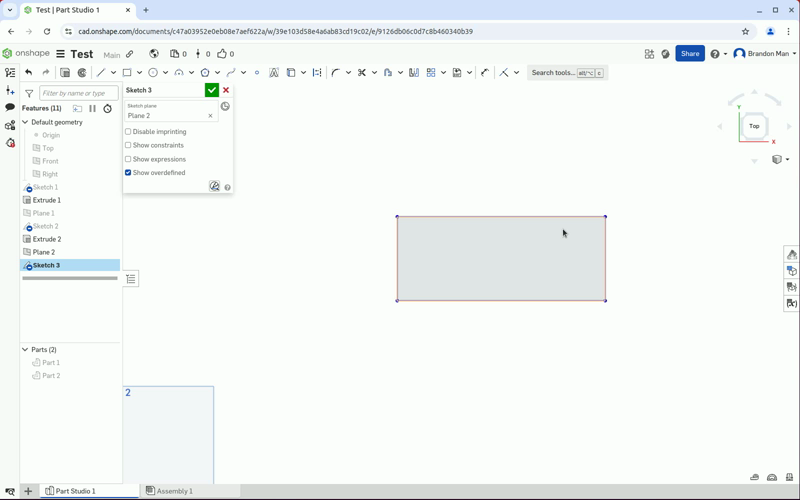
scroll(6)
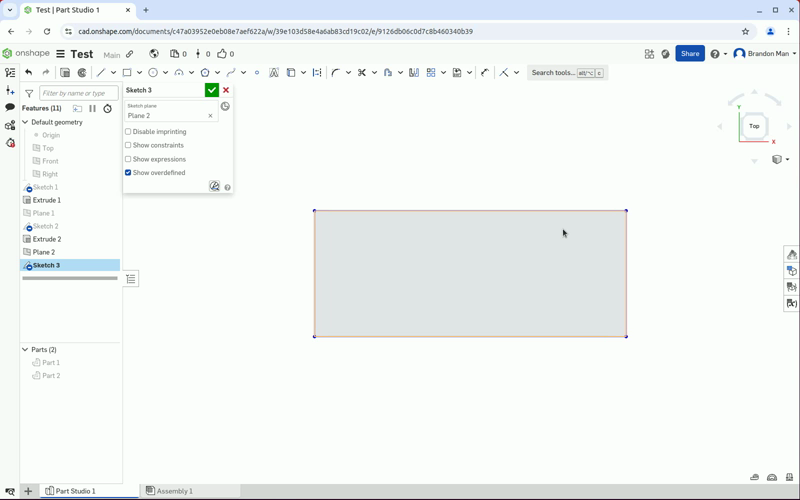
scroll(6)
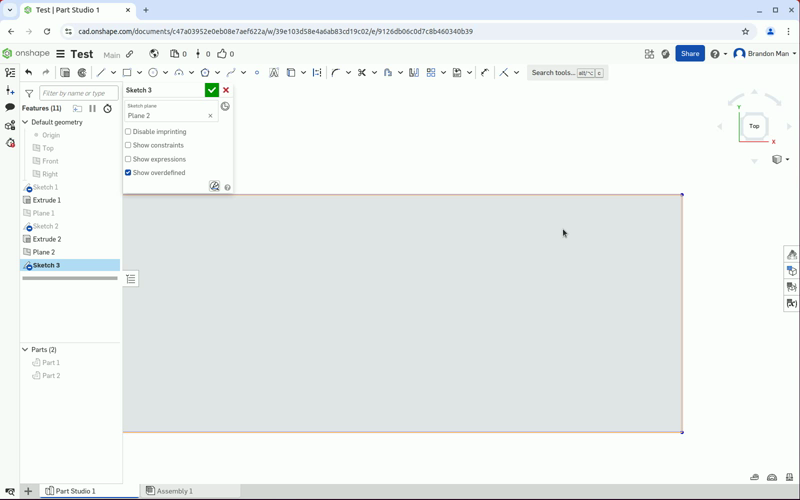
click(563, 228)
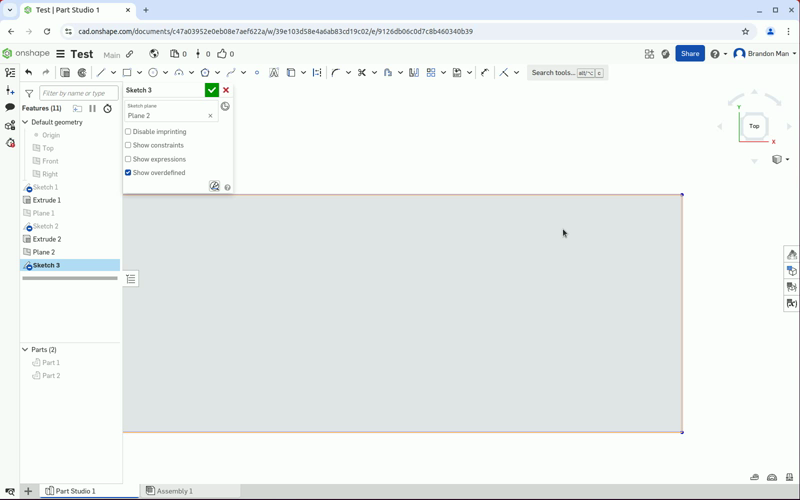
scroll(-6)
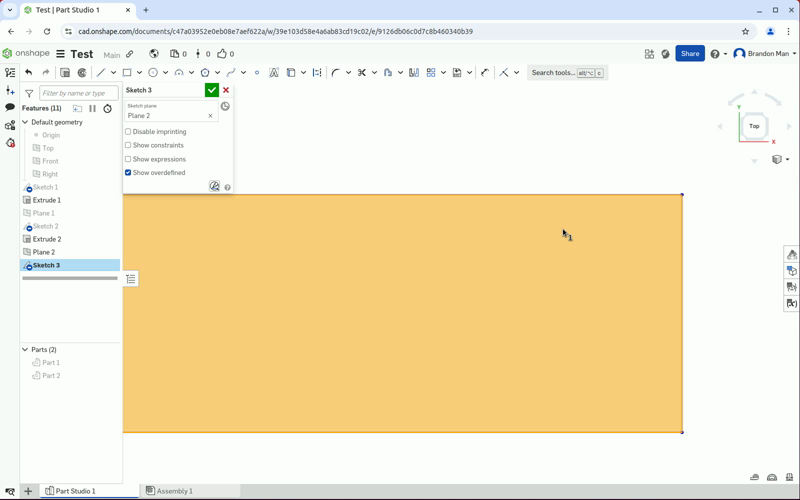
scroll(-6)
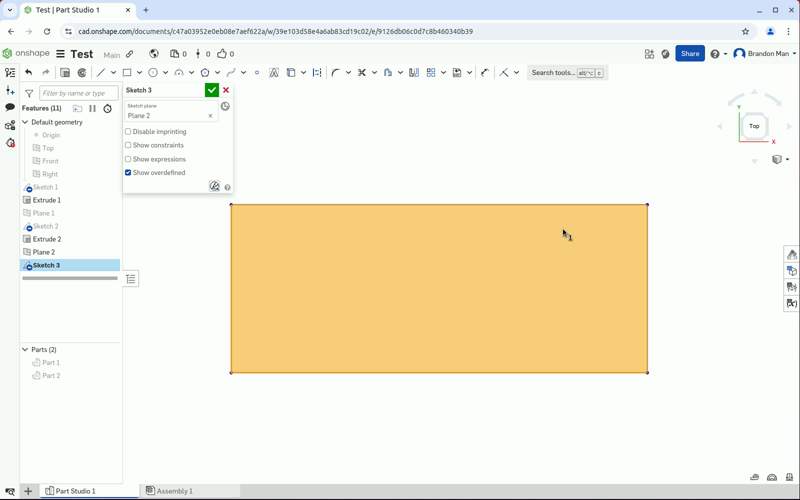
scroll(-6)
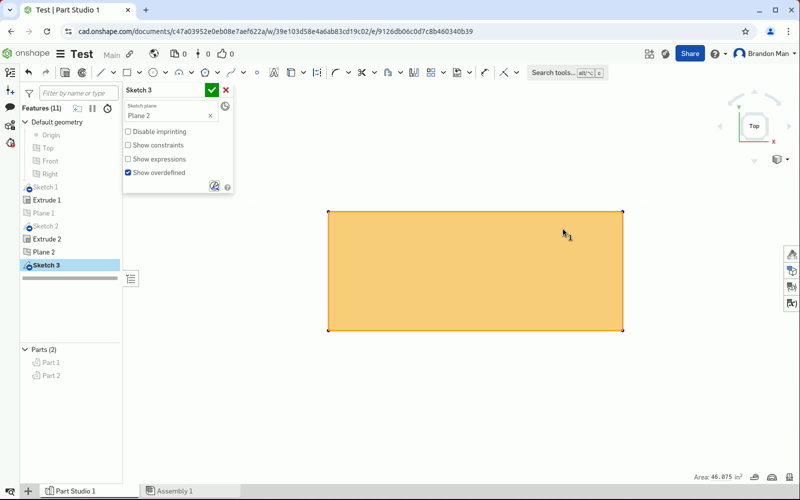
scroll(-6)
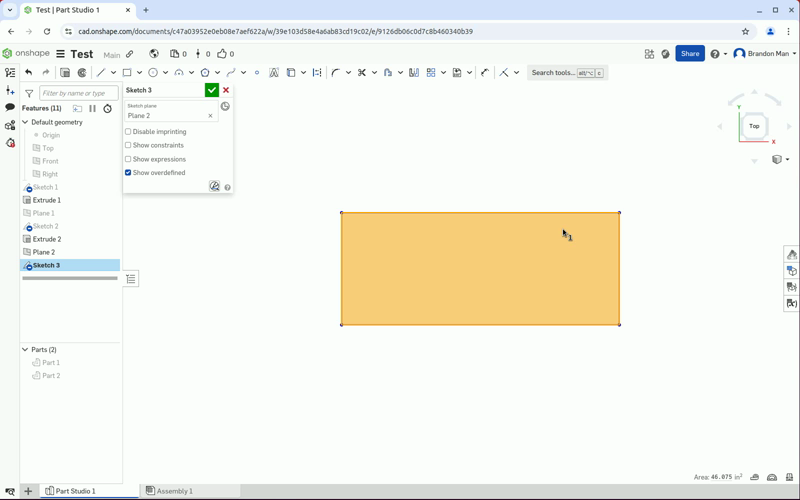
scroll(-6)
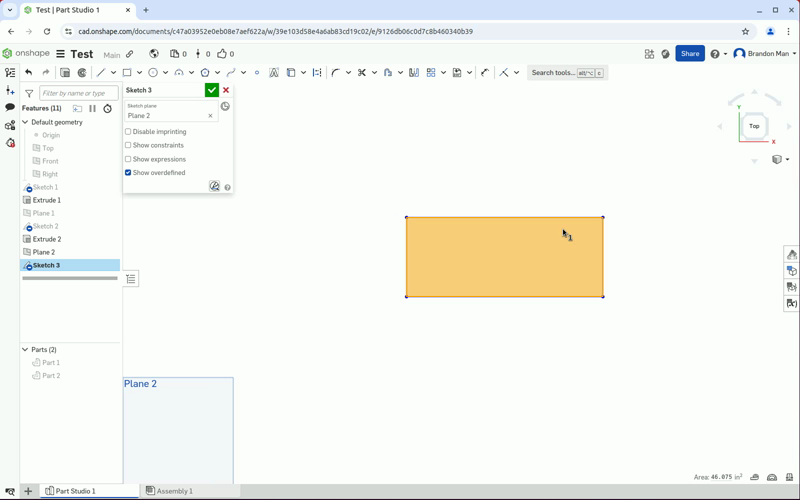
scroll(-6)
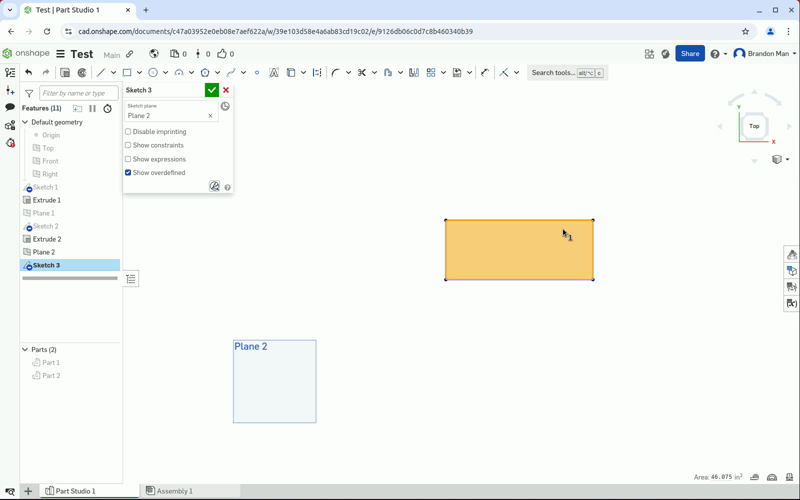
scroll(-6)
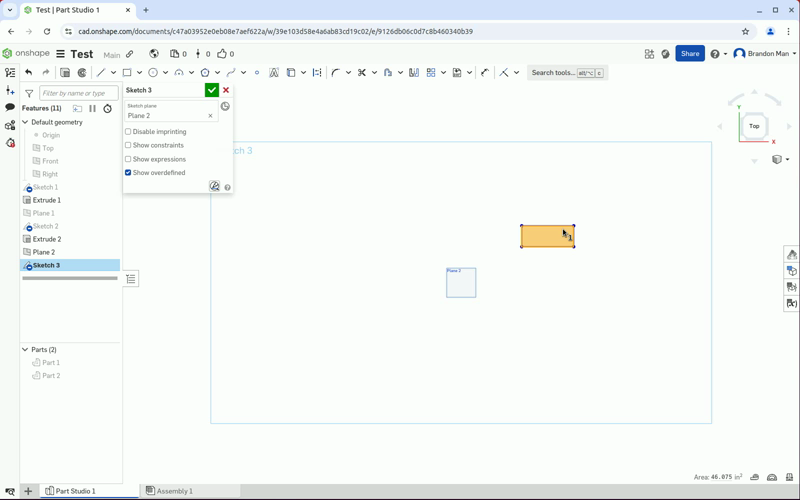
mouse_move(73, 352)
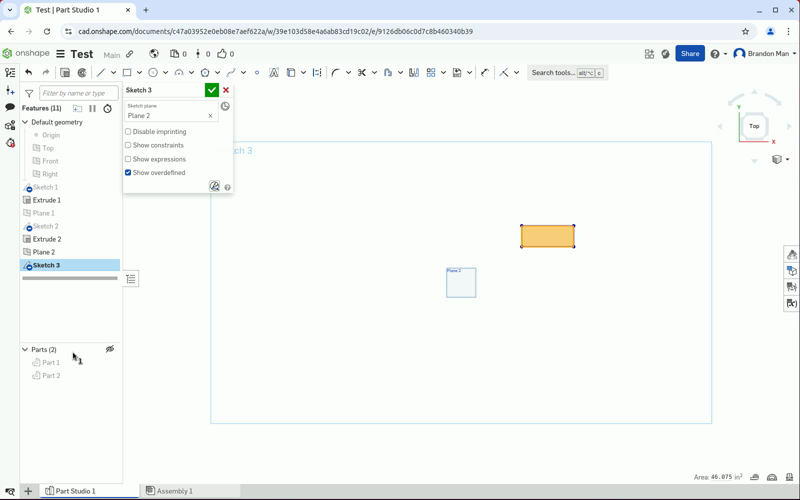
key(shift+y)
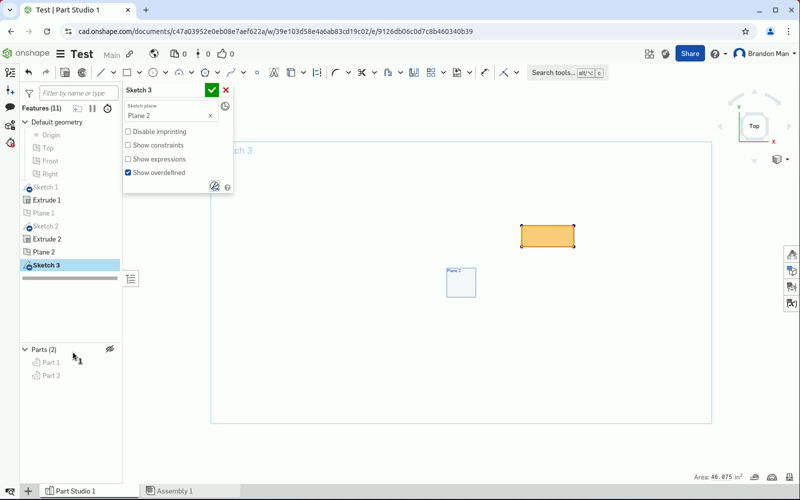
key(shift+e)
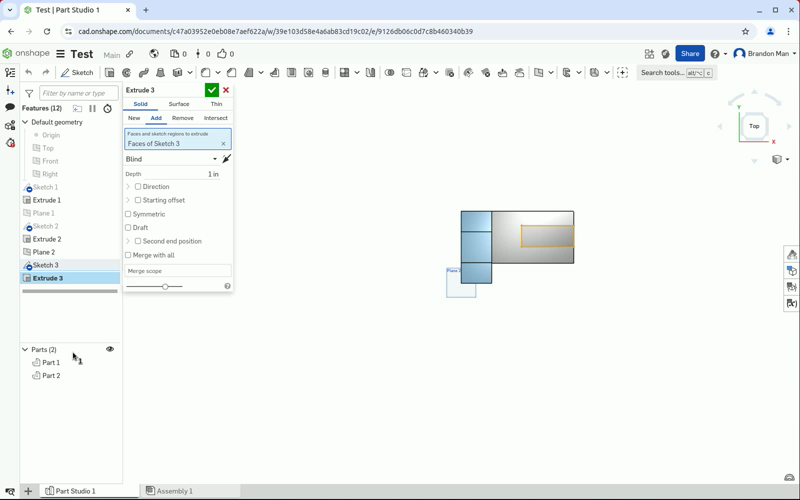
mouse_move(143, 106)
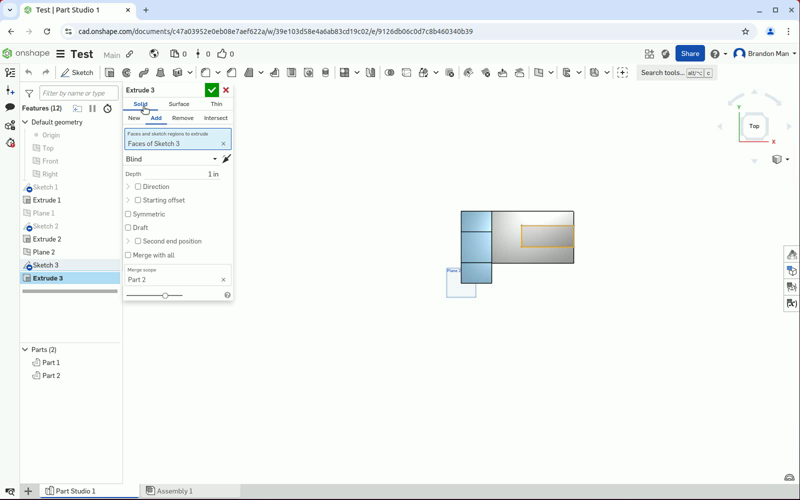
click(143, 106)
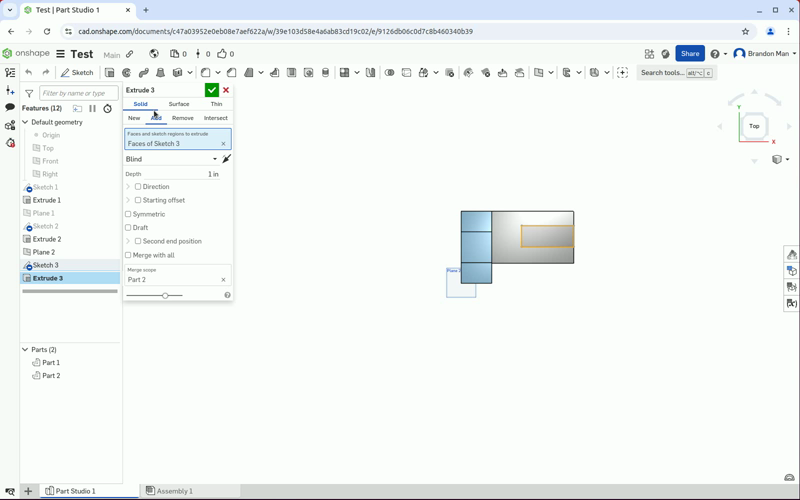
mouse_move(186, 120)
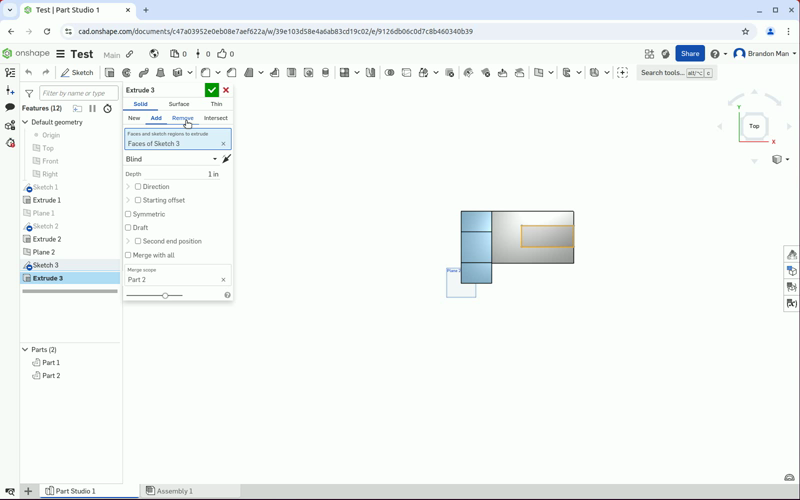
click(186, 120)
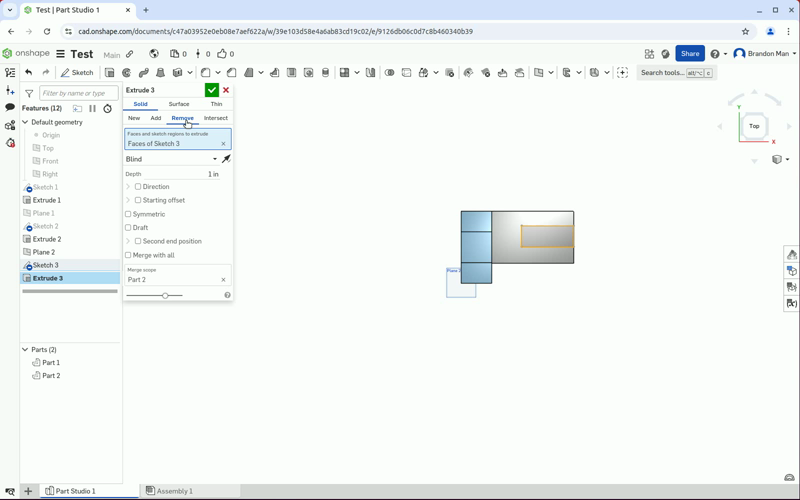
key(tab, 4)
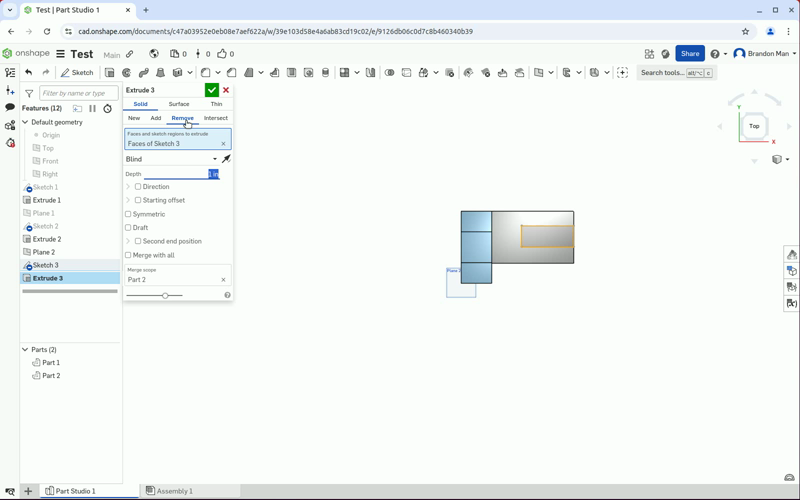
text(8.425)
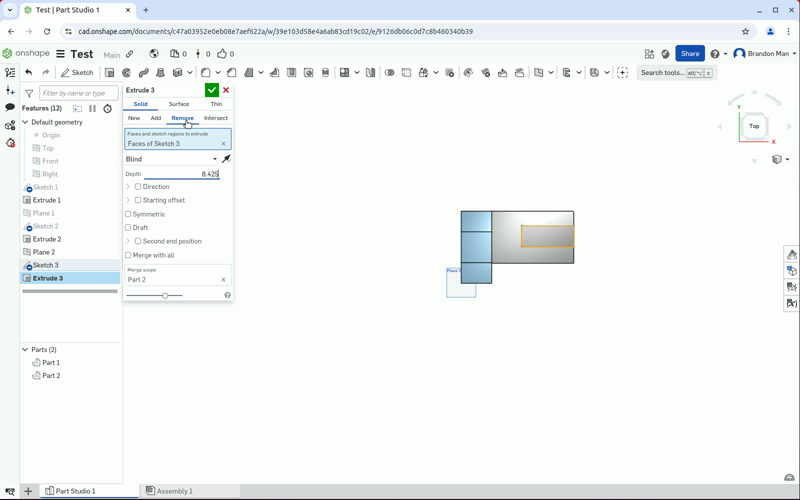
key(tab, 6)
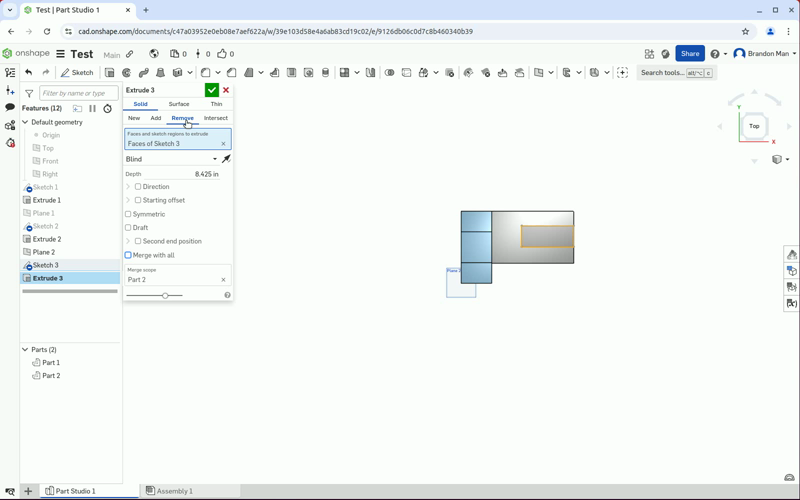
key(space)
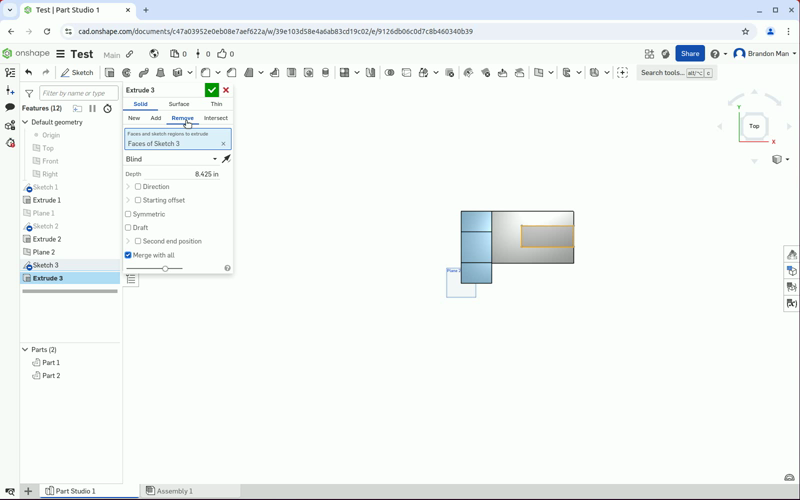
key(enter)
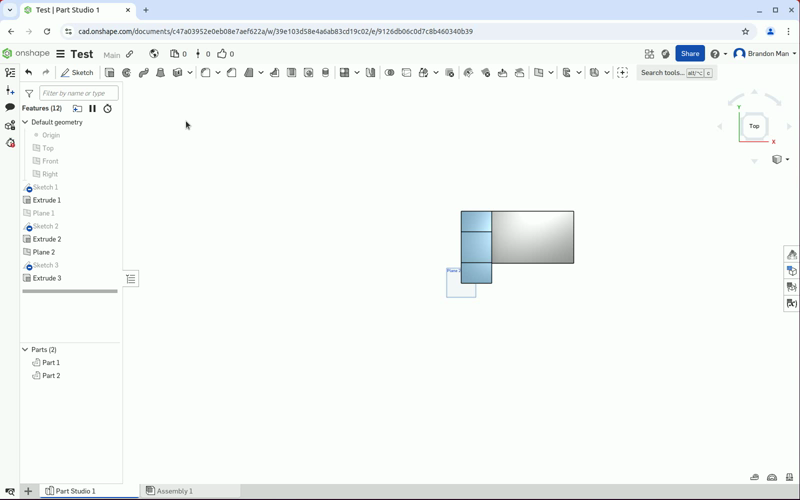
key(shift+h)
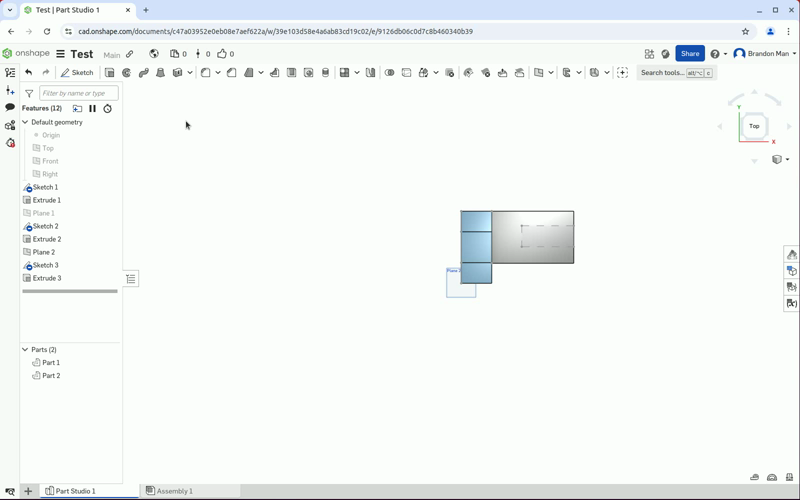
key(shift+h)
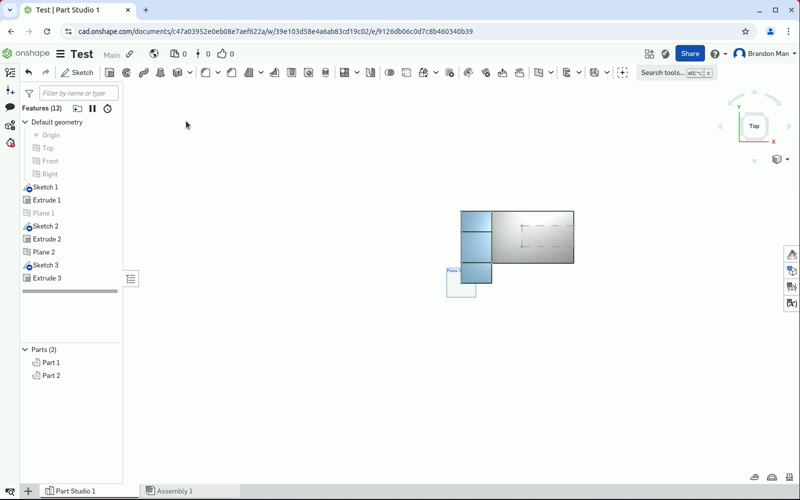
key(shift+7)
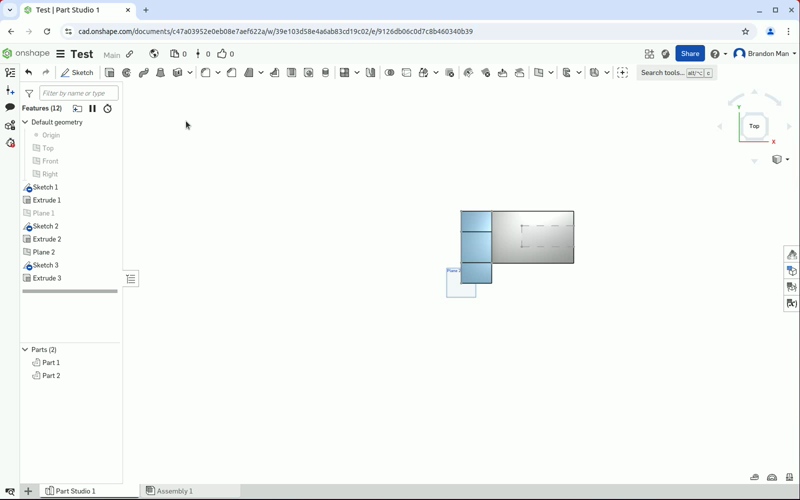
key(up, 3)
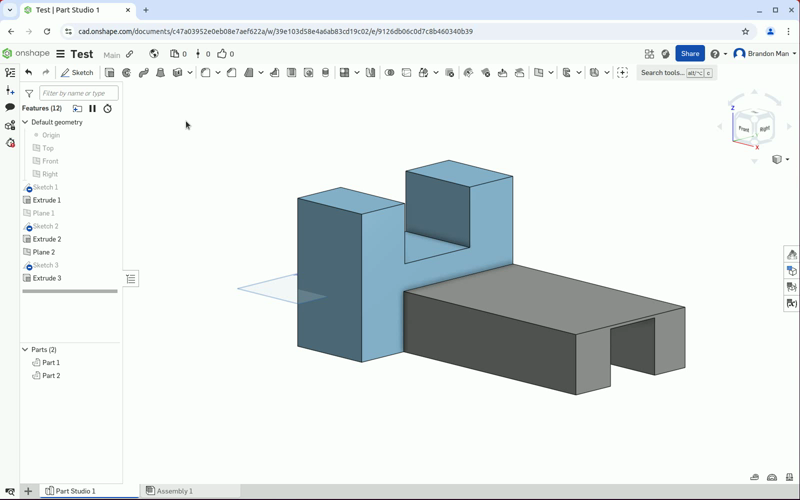
key(left, 3)
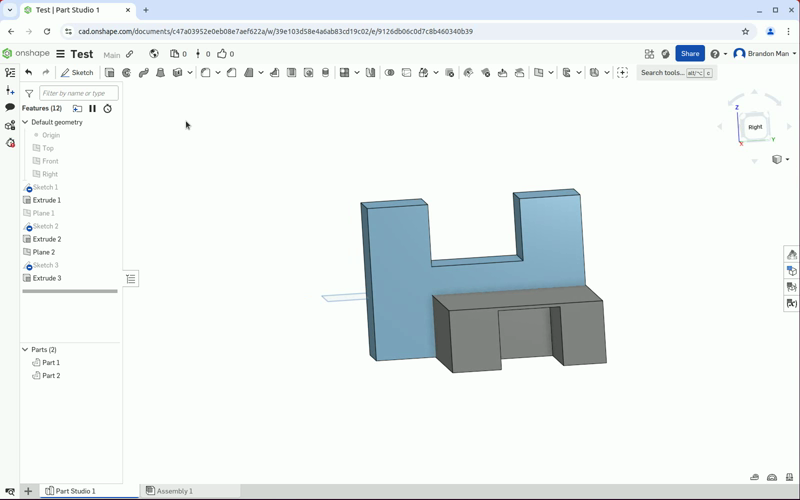
key(right, 3)
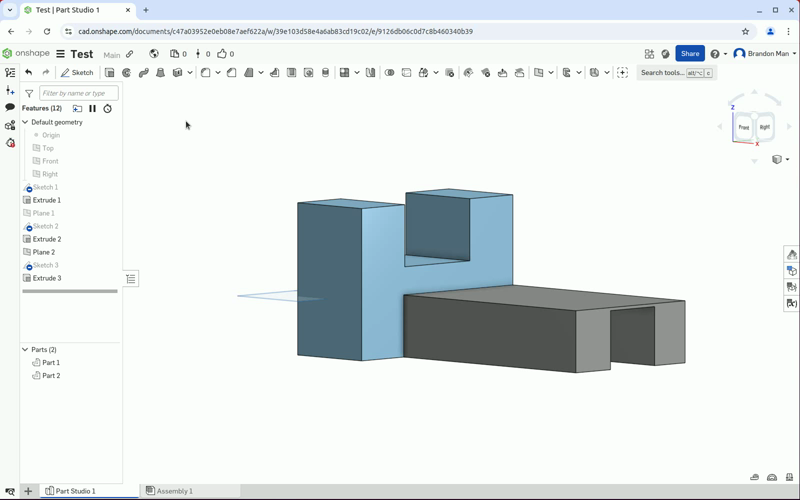
key(down, 3)
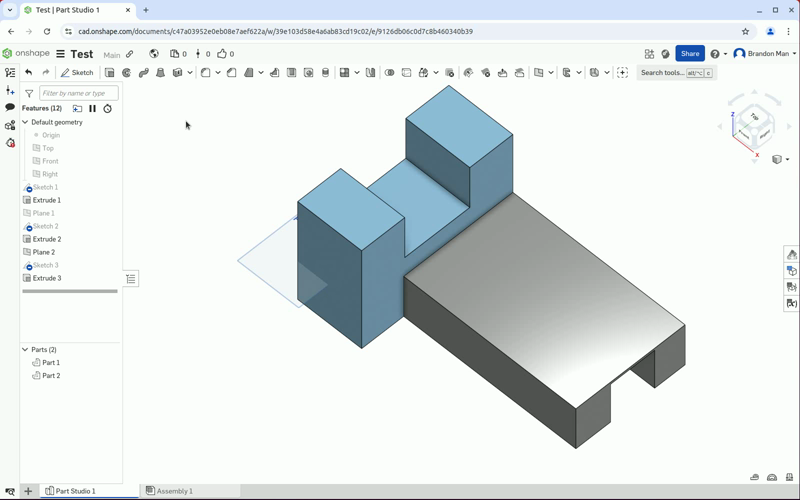
mouse_move(73, 189)
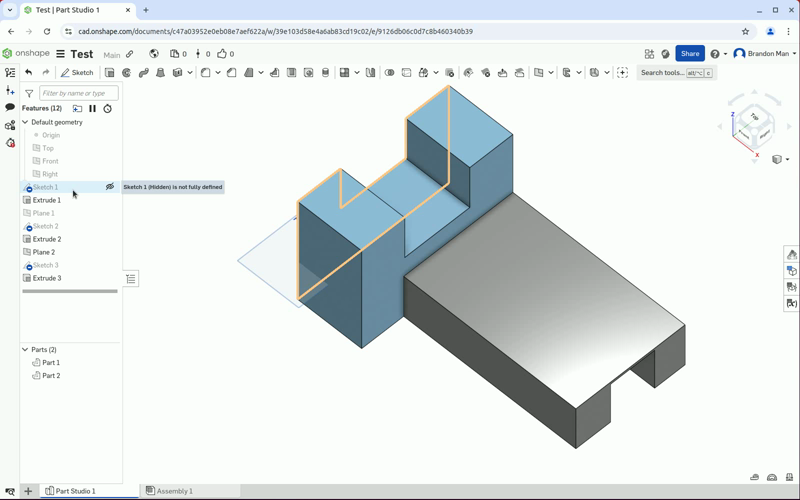
click(73, 189)